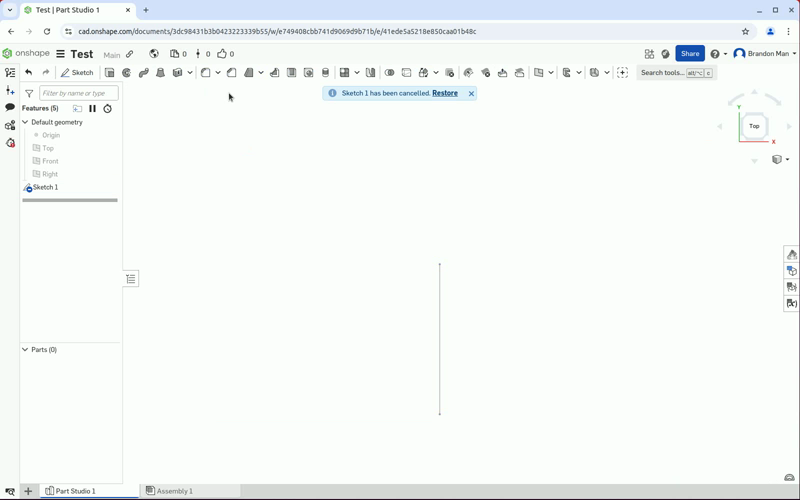
key(shift+h)
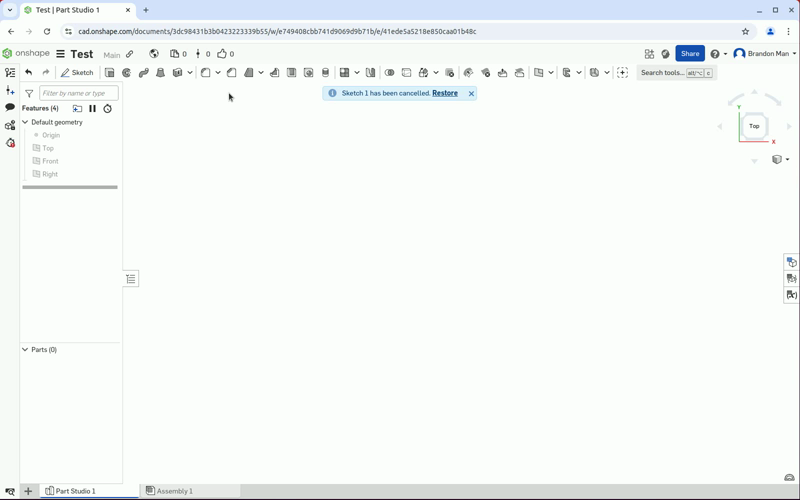
mouse_move(73, 352)
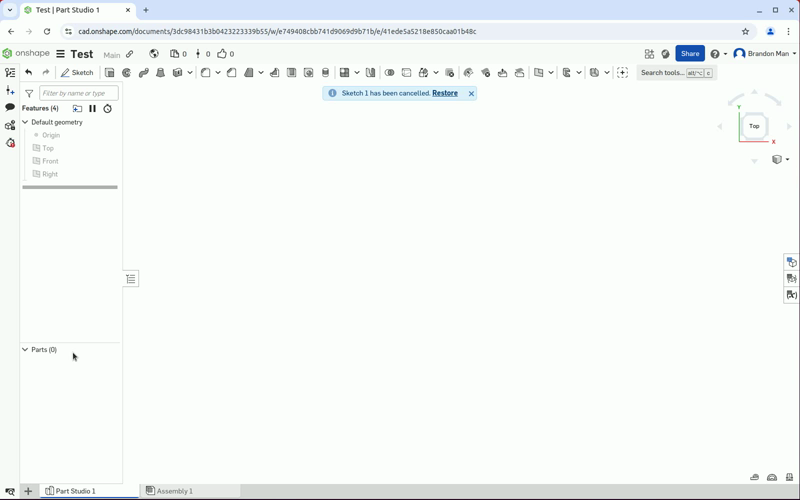
key(y)
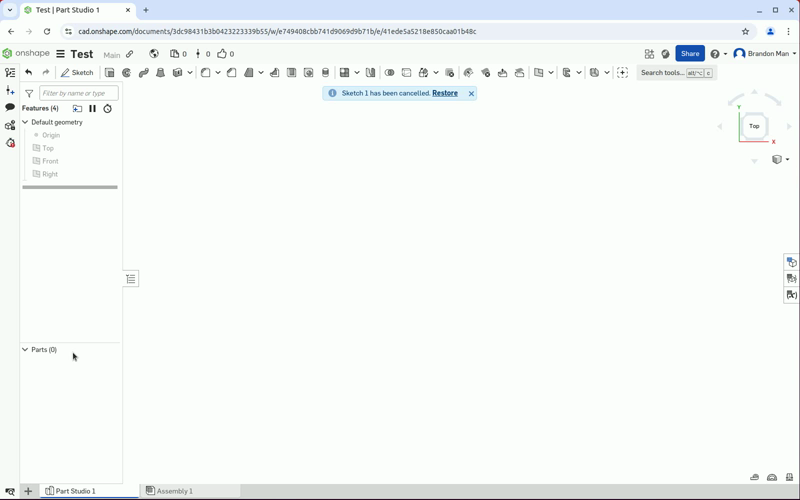
key(shift+p)
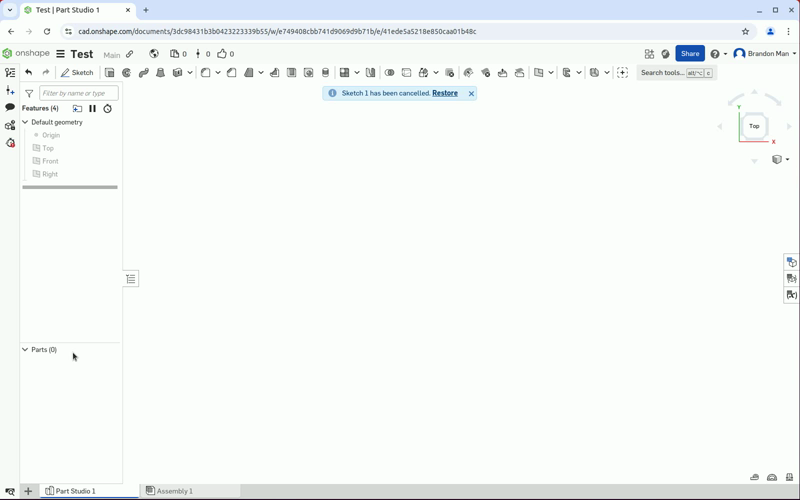
key(space)
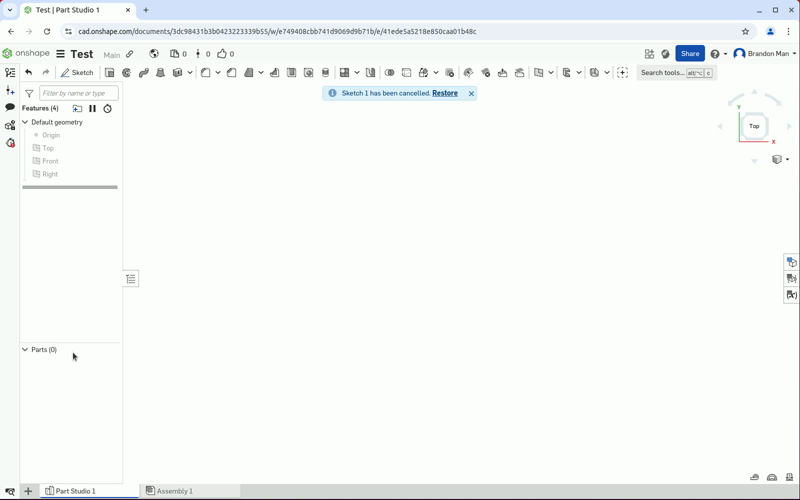
key_down(shift)
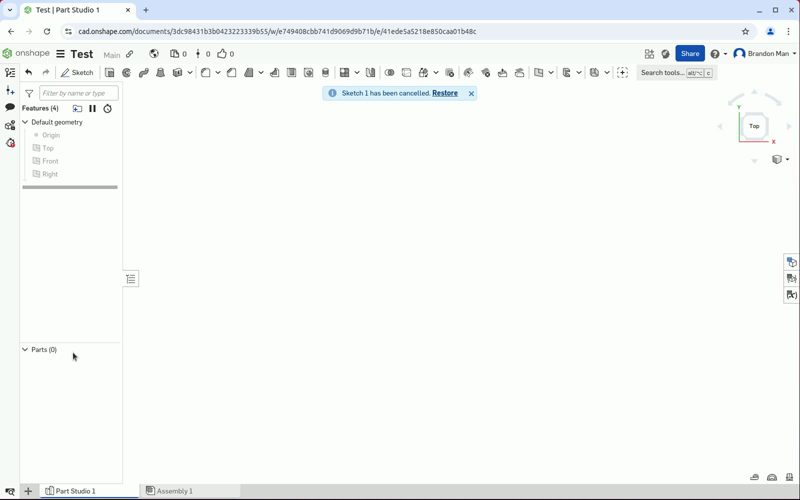
key(up)
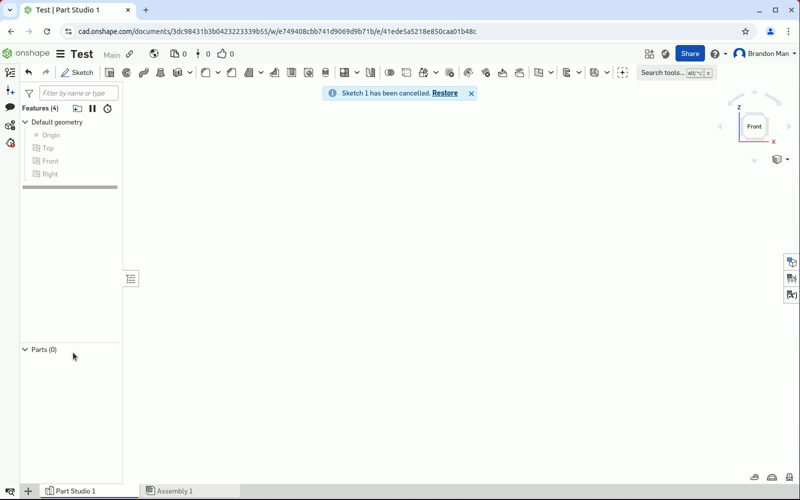
key_up(shift)
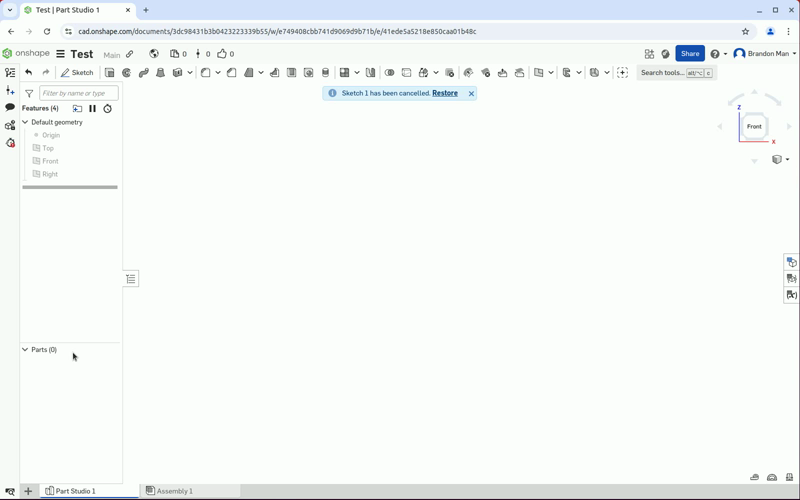
key(space)
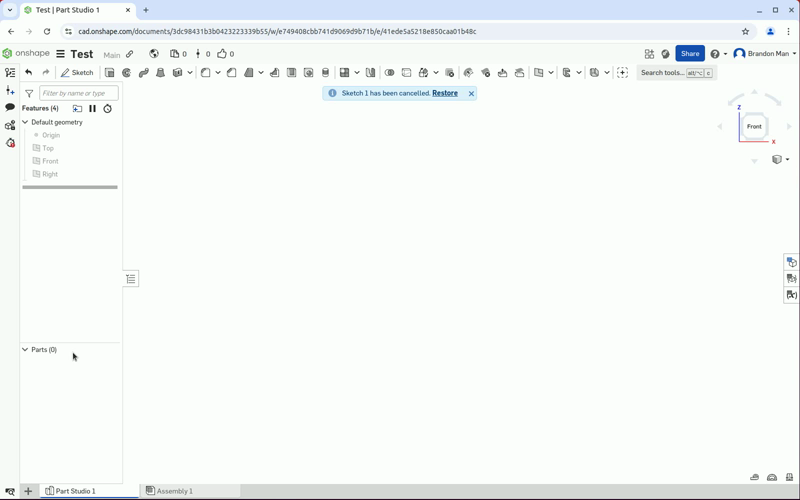
key_down(shift)
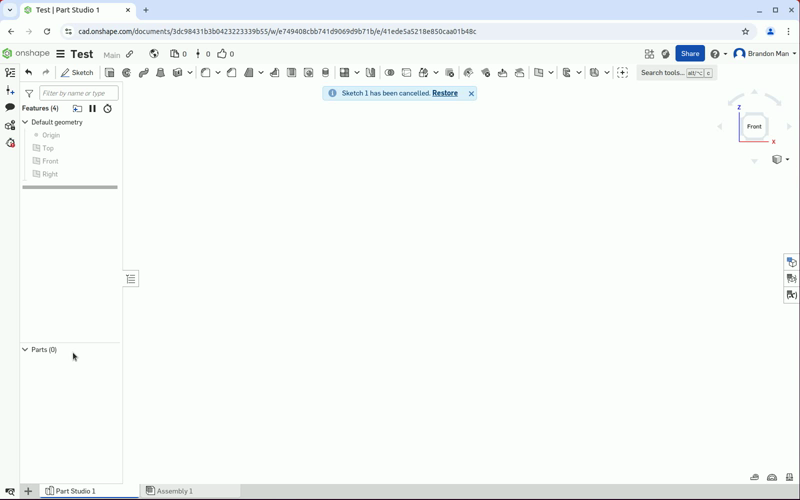
key(left)
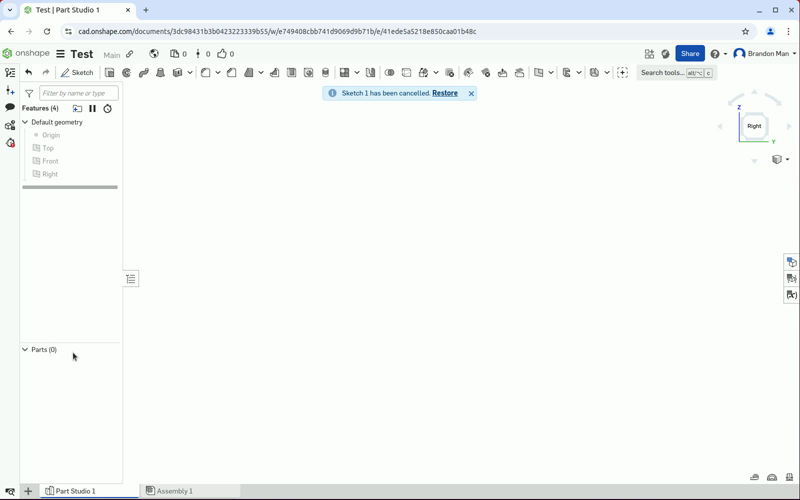
key_up(shift)
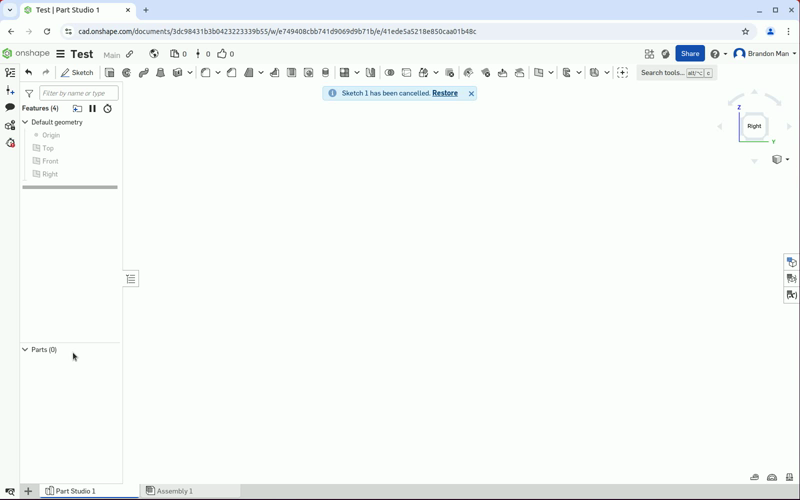
mouse_move(73, 352)
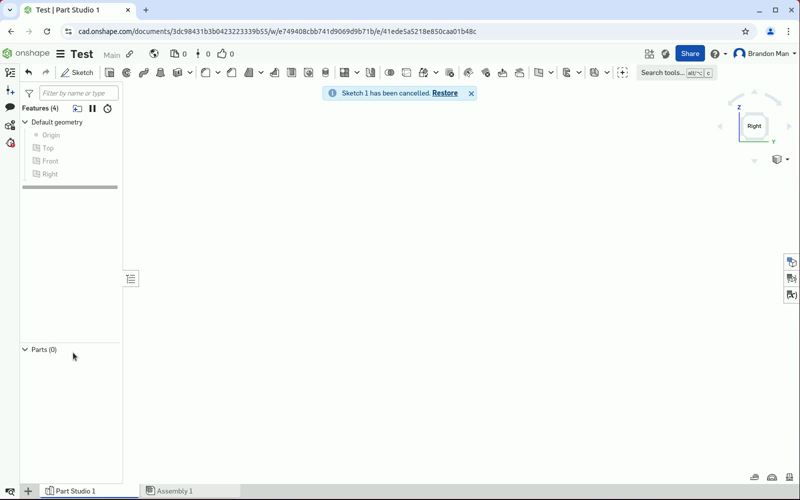
key(shift+y)
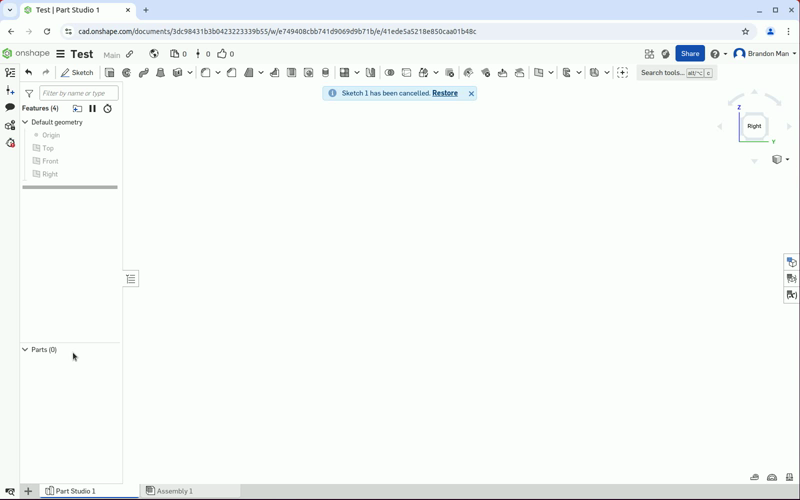
key(shift+s)
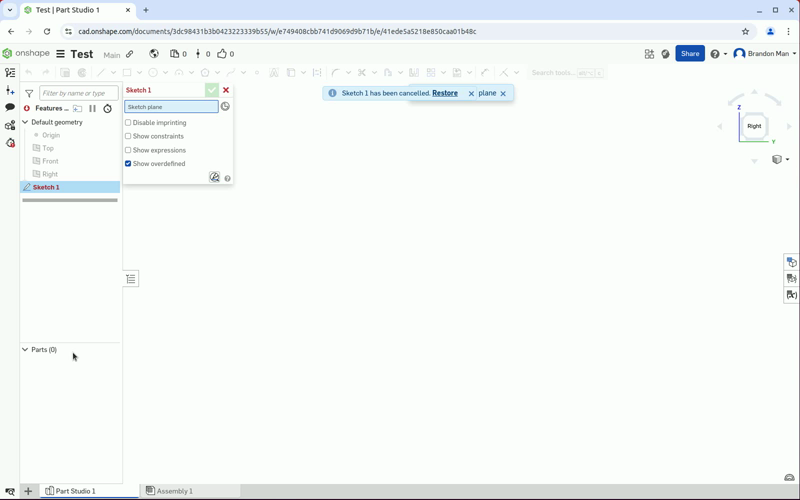
mouse_move(73, 176)
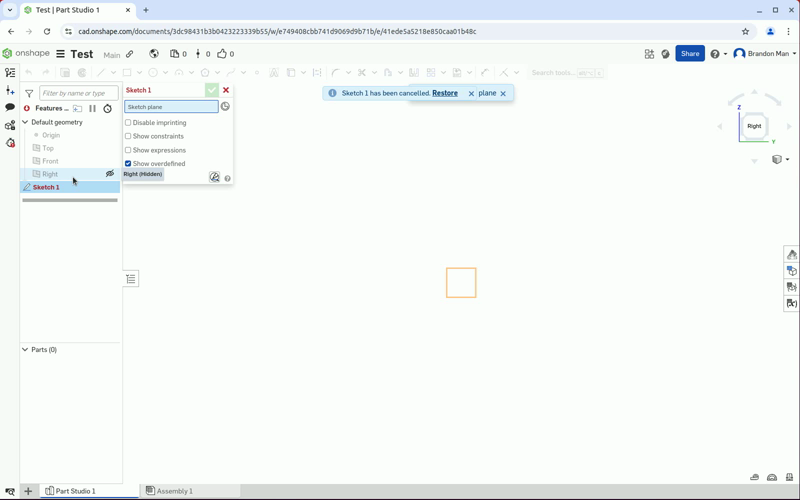
click(73, 176)
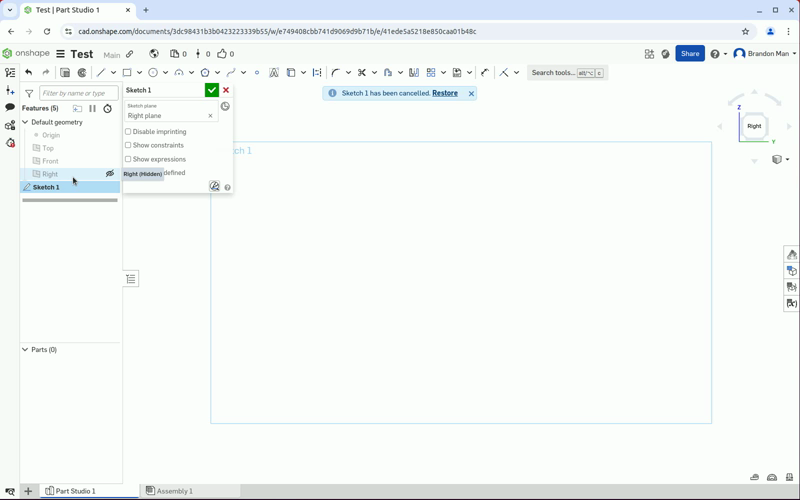
mouse_move(73, 352)
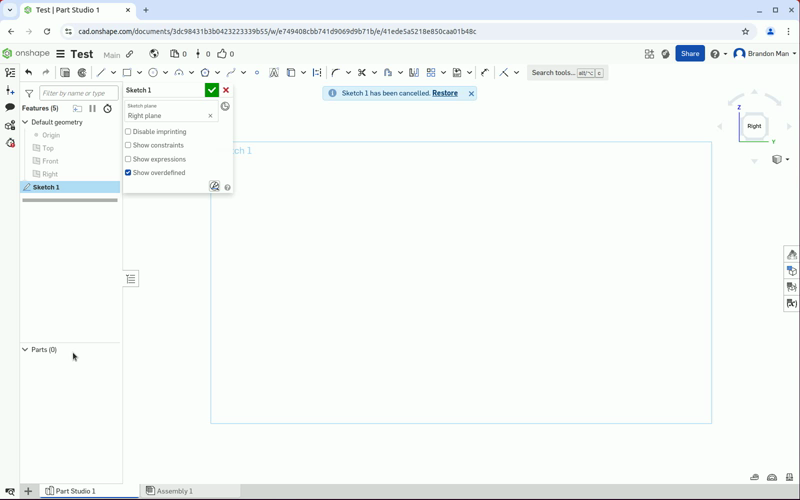
key(y)
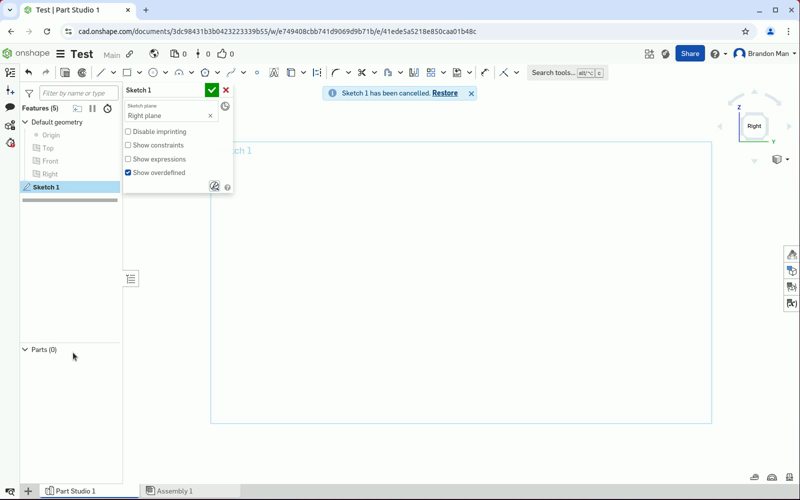
key(l)
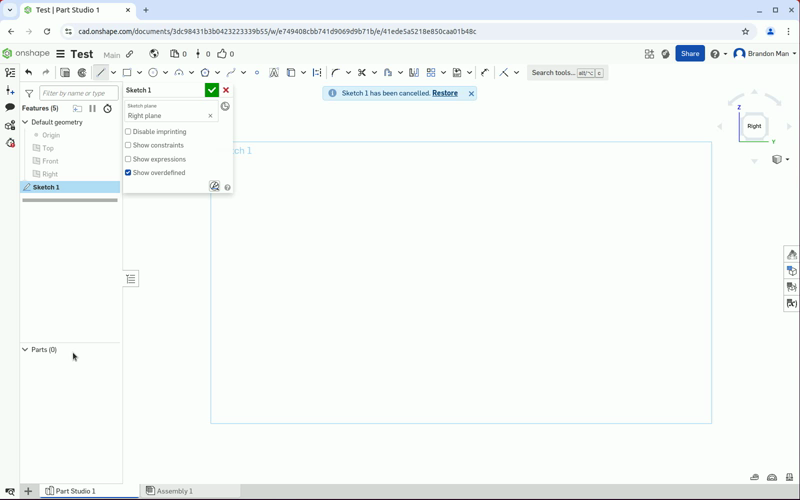
key_down(shift)
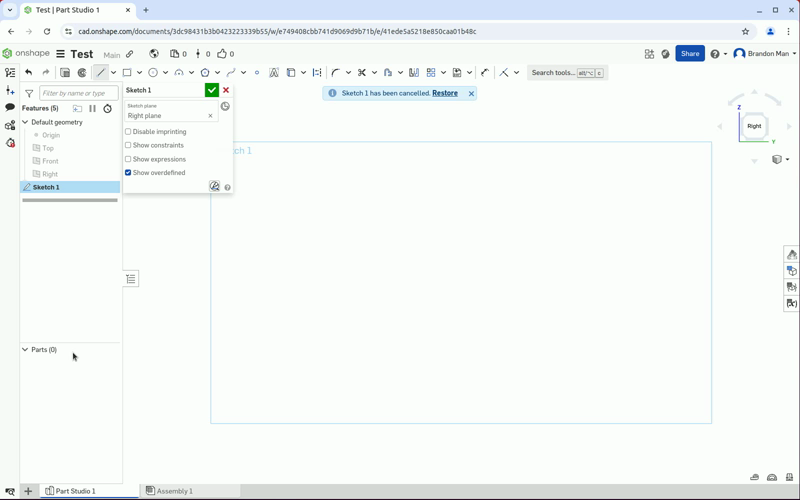
mouse_move(489, 282)
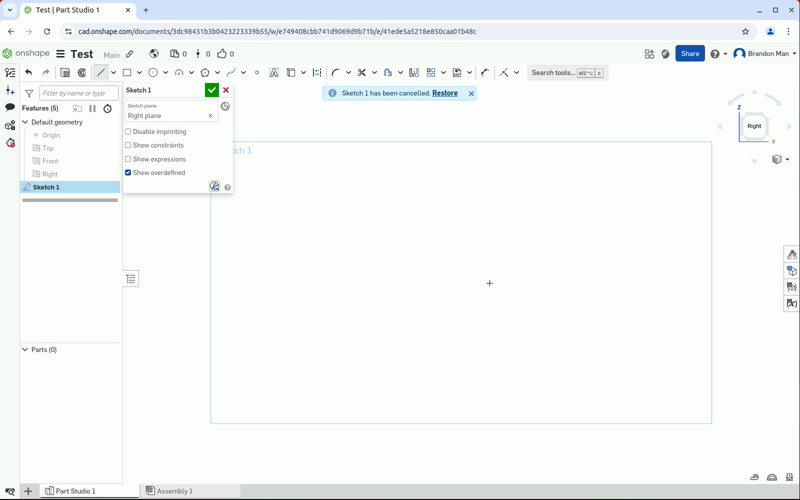
click(489, 282)
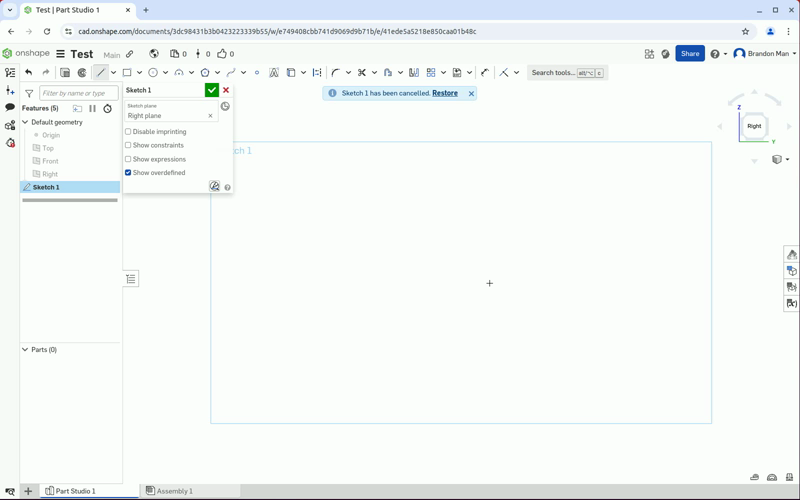
key_up(shift)
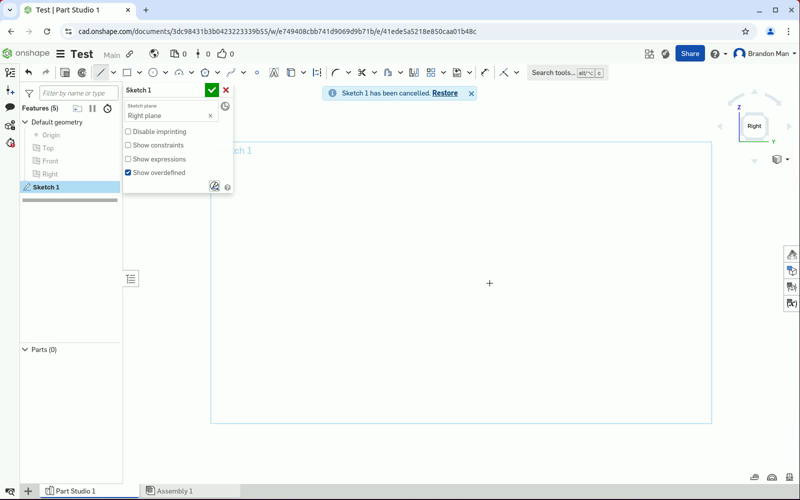
key_down(shift)
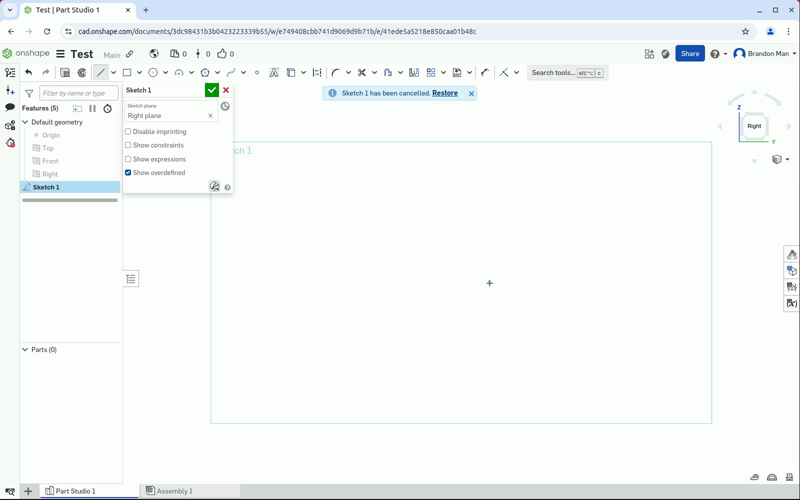
mouse_move(519, 282)
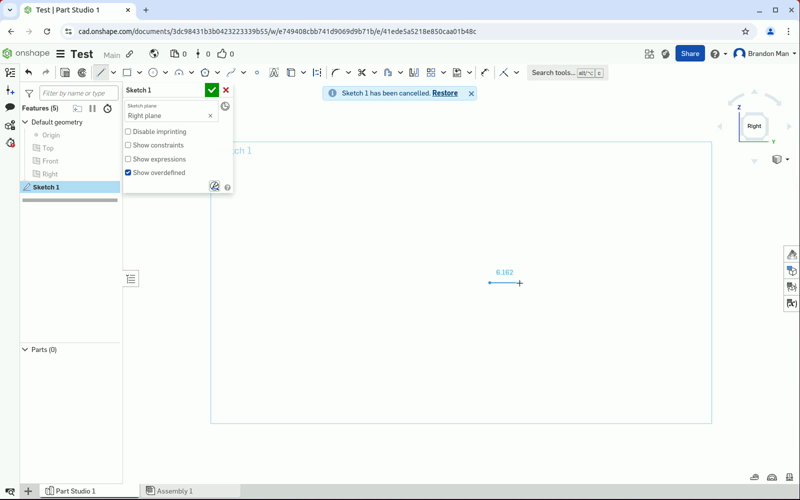
mouse_move(513, 282)
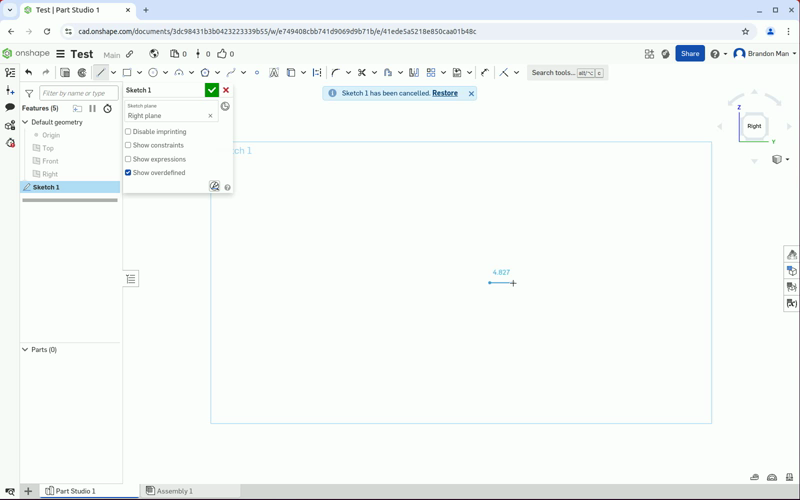
click(513, 282)
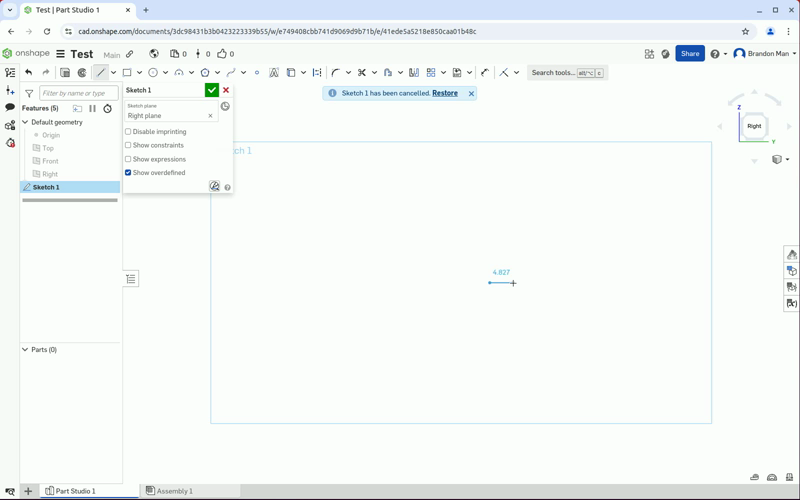
key_up(shift)
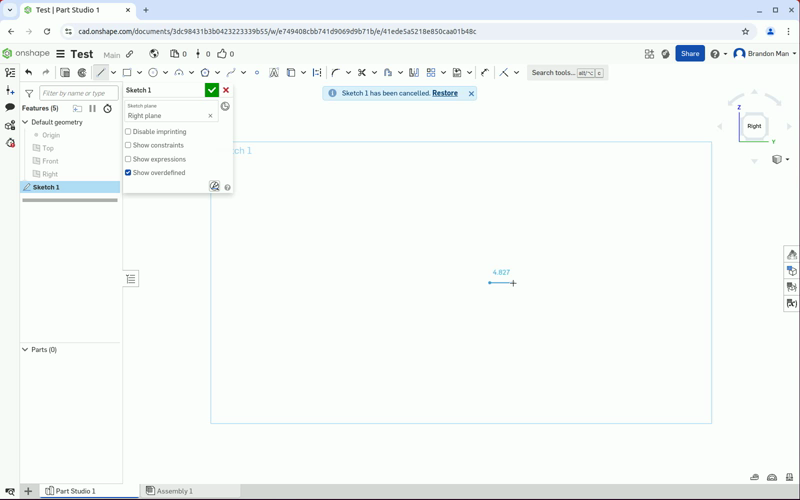
key(esc)
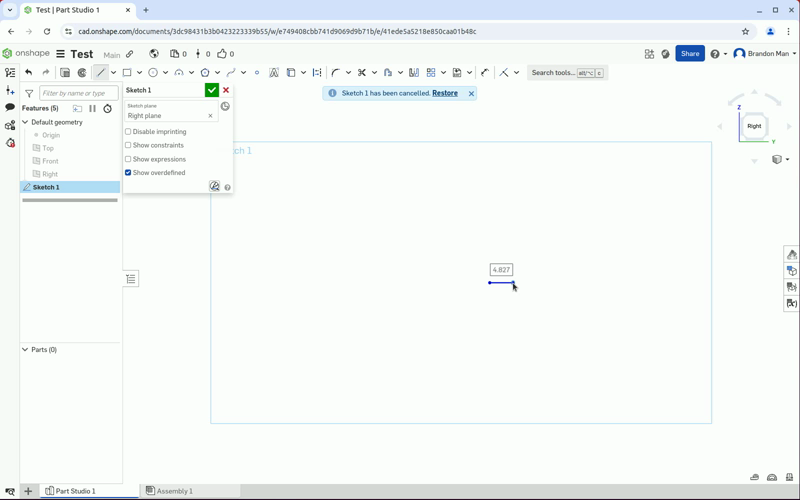
key(a)
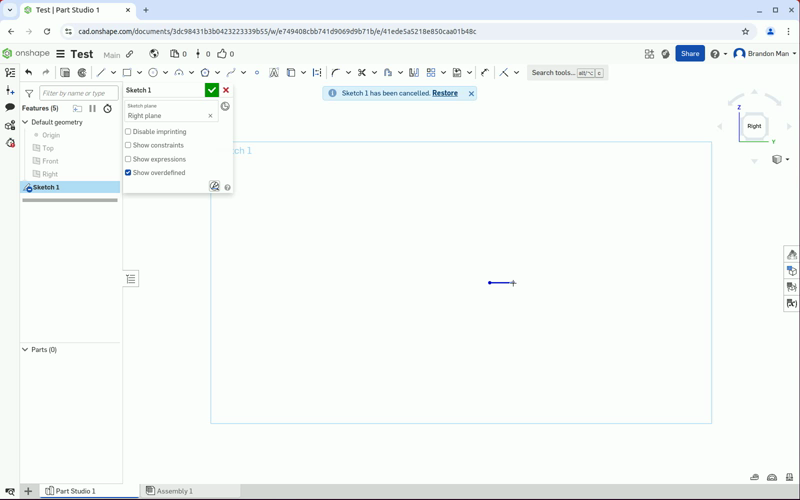
mouse_move(513, 282)
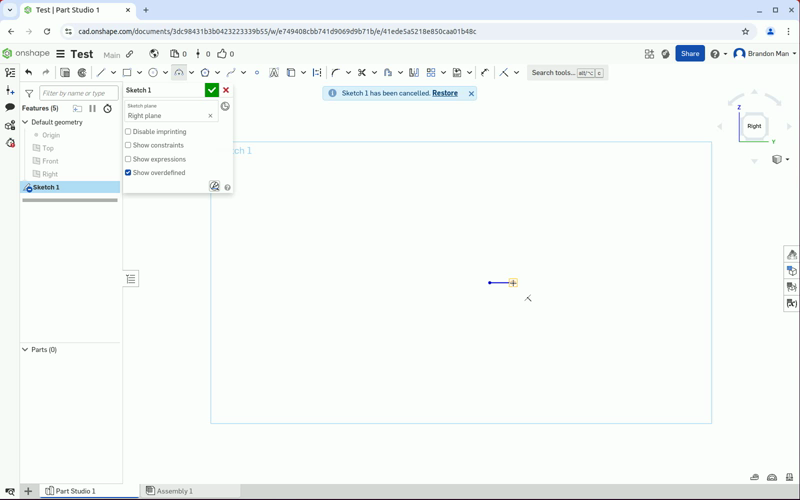
click(513, 282)
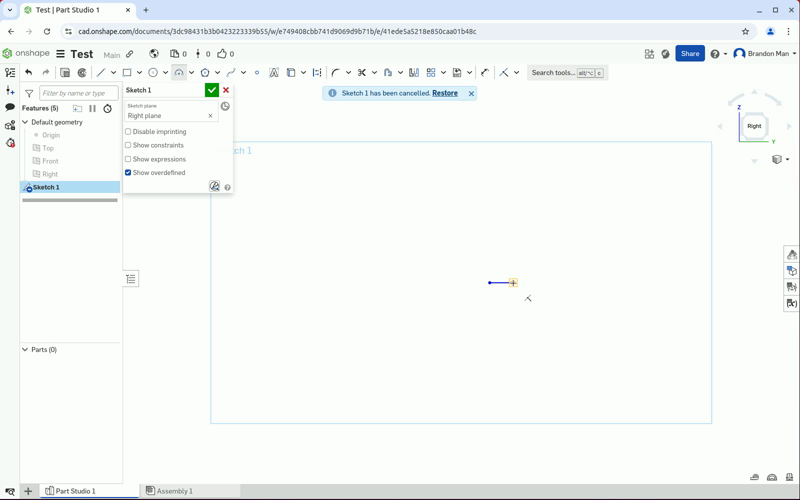
mouse_move(489, 282)
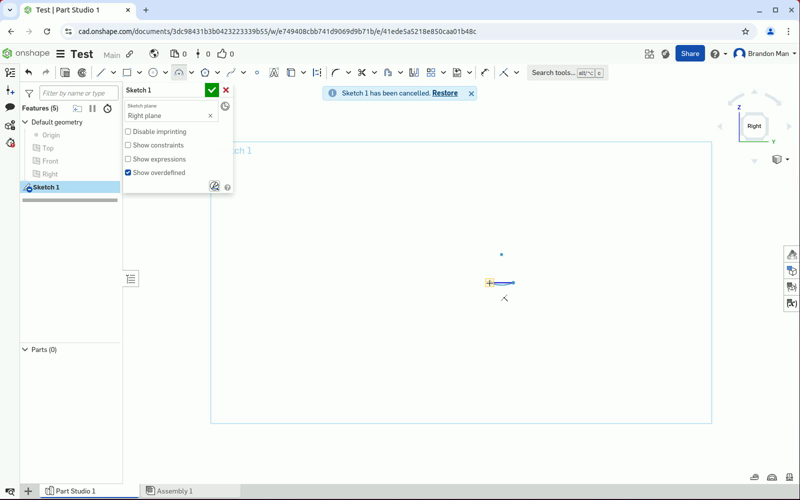
click(489, 282)
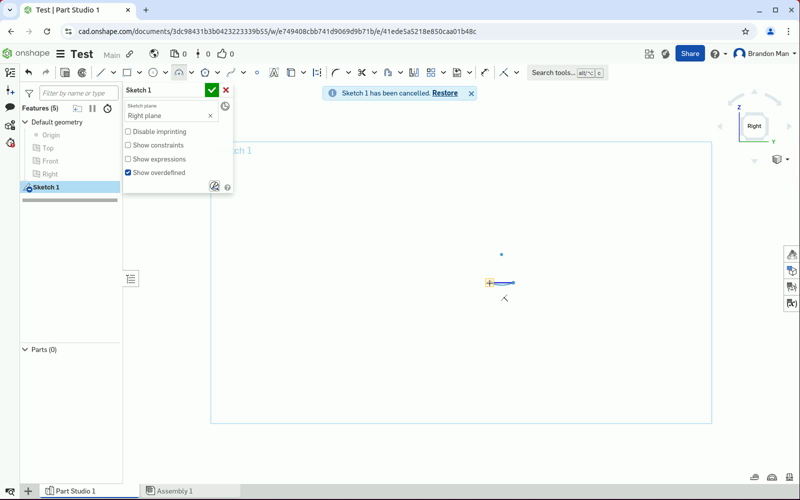
key_down(shift)
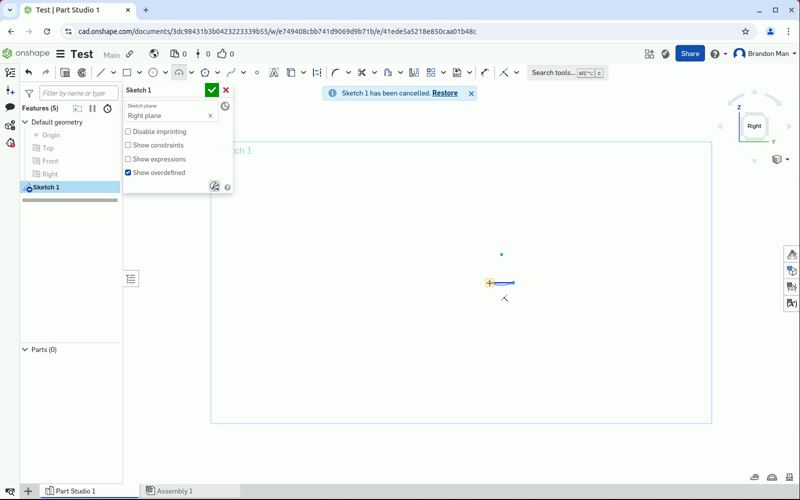
mouse_move(501, 271)
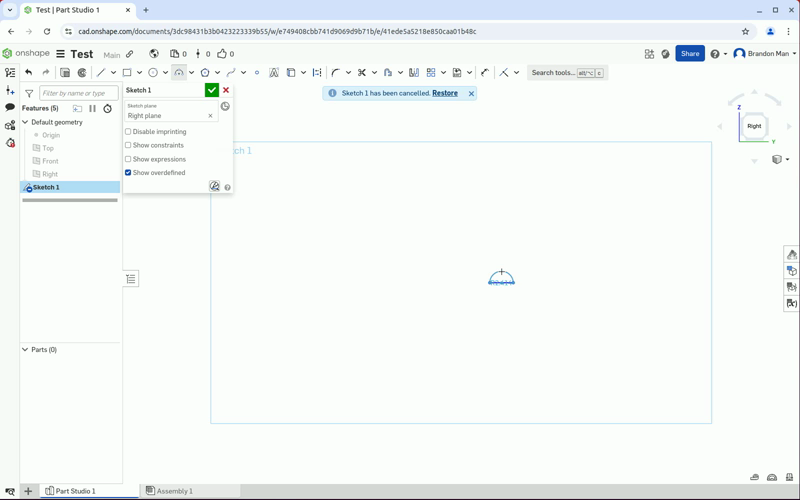
click(501, 271)
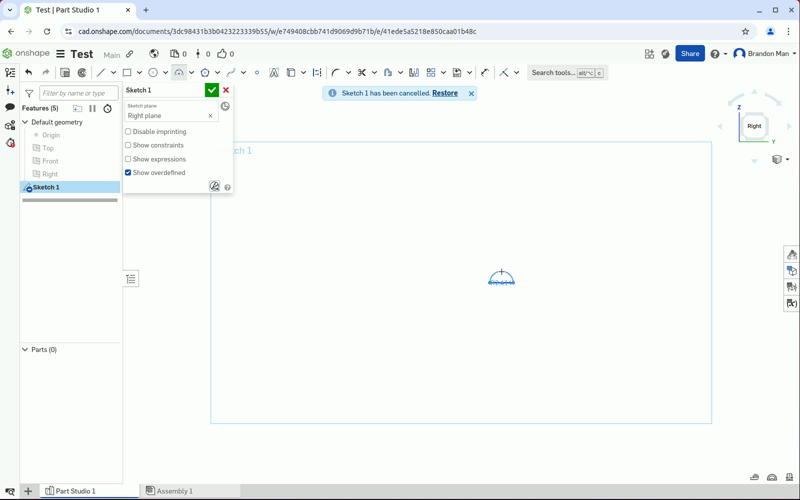
key_up(shift)
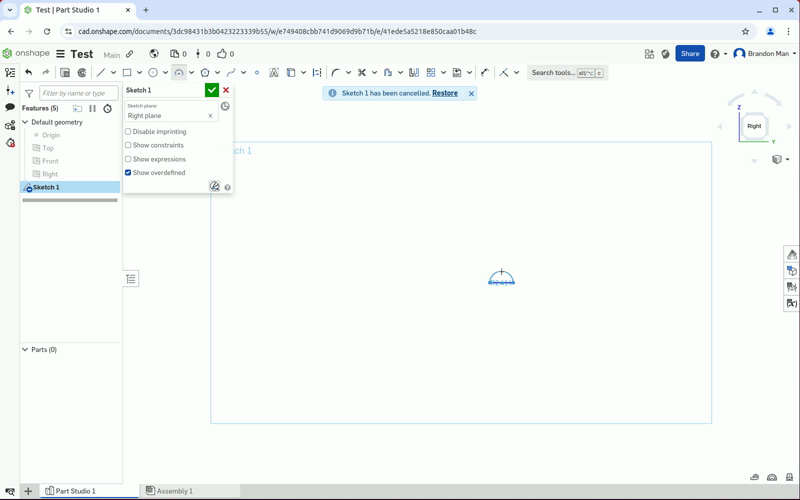
key(esc)
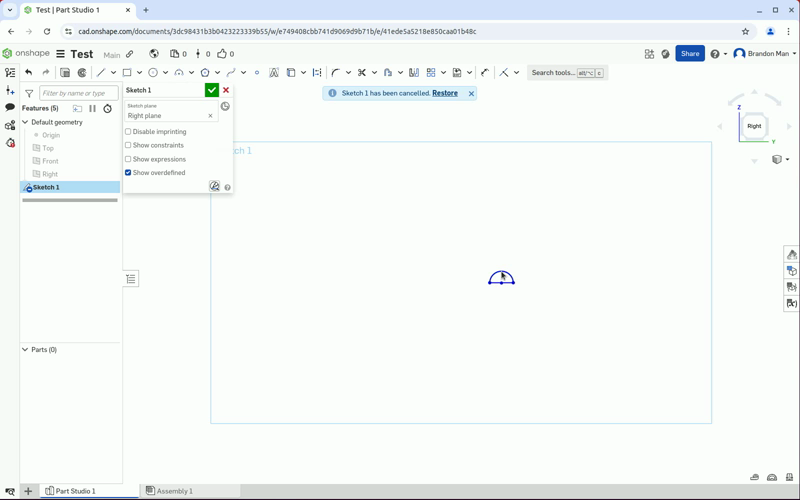
mouse_move(497, 280)
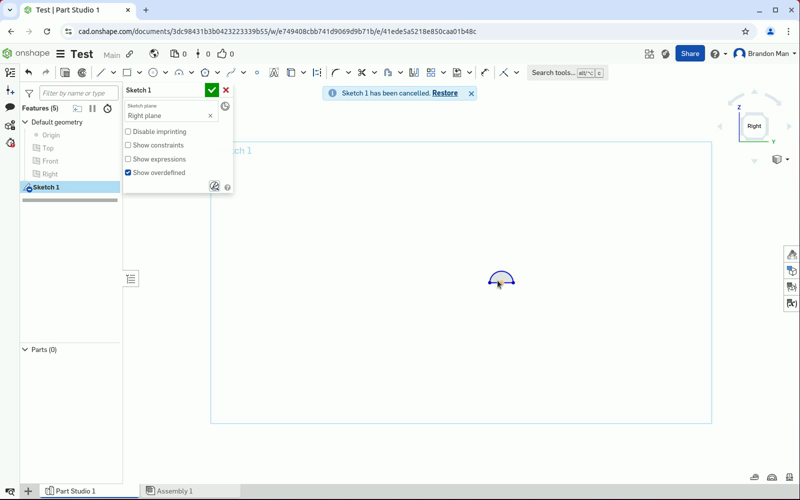
scroll(6)
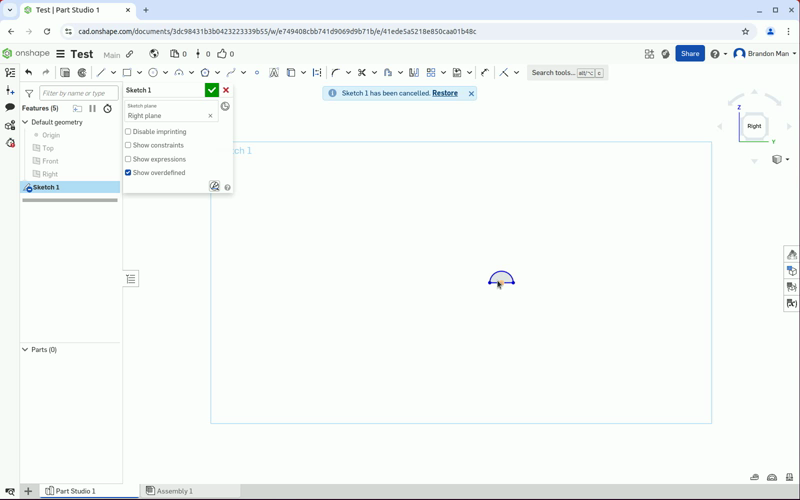
scroll(6)
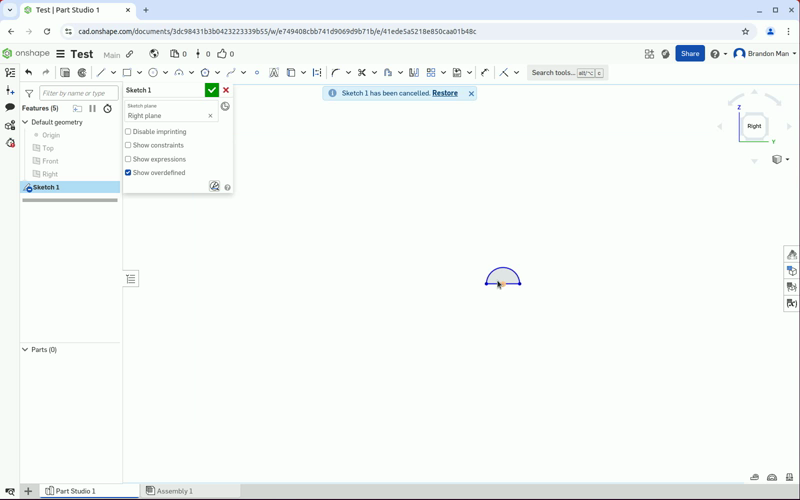
scroll(6)
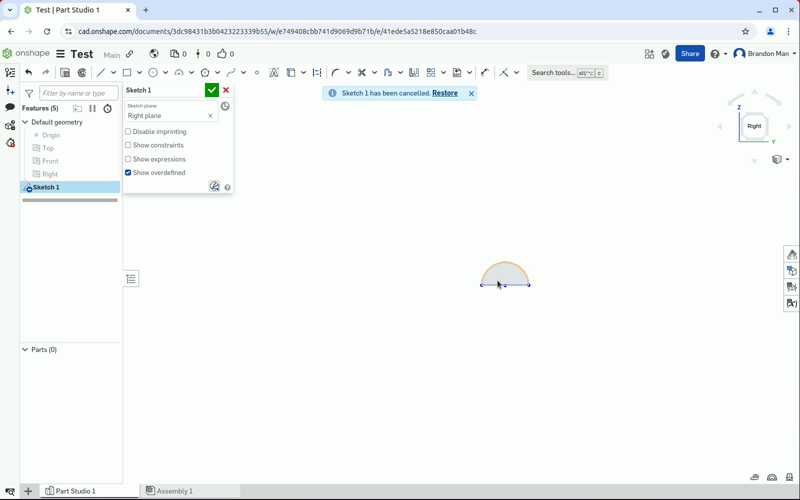
scroll(6)
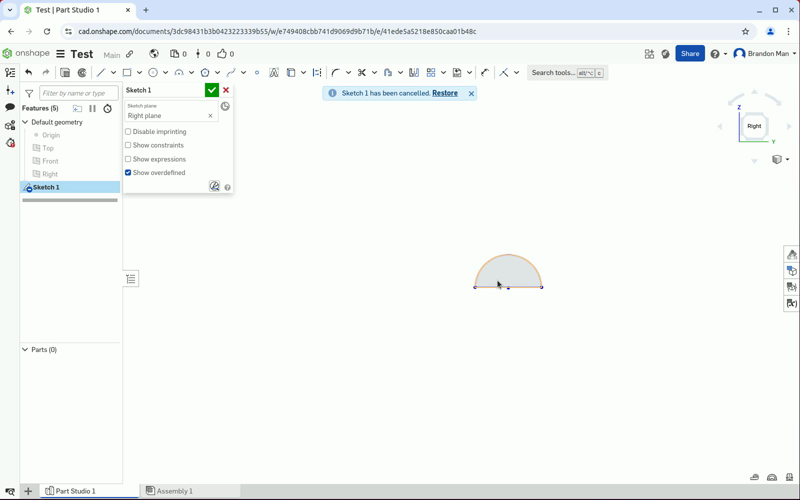
scroll(6)
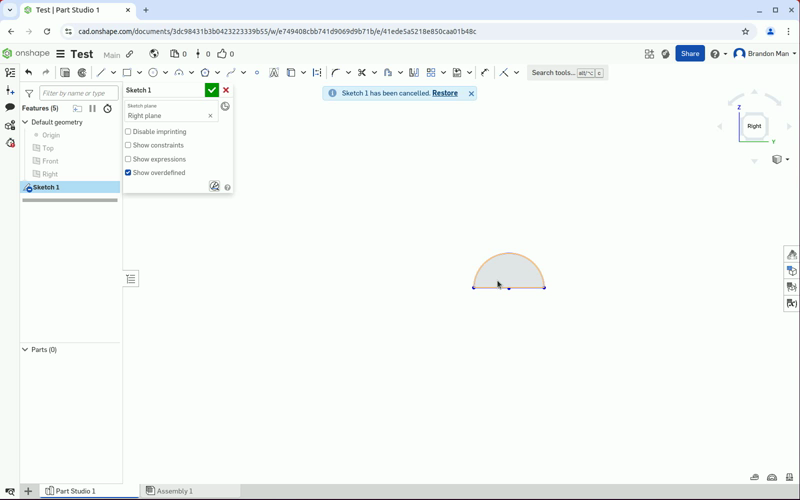
scroll(6)
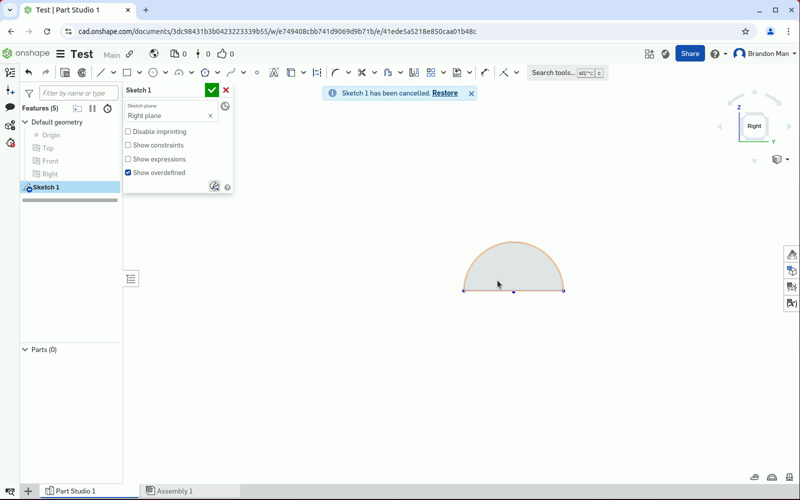
scroll(6)
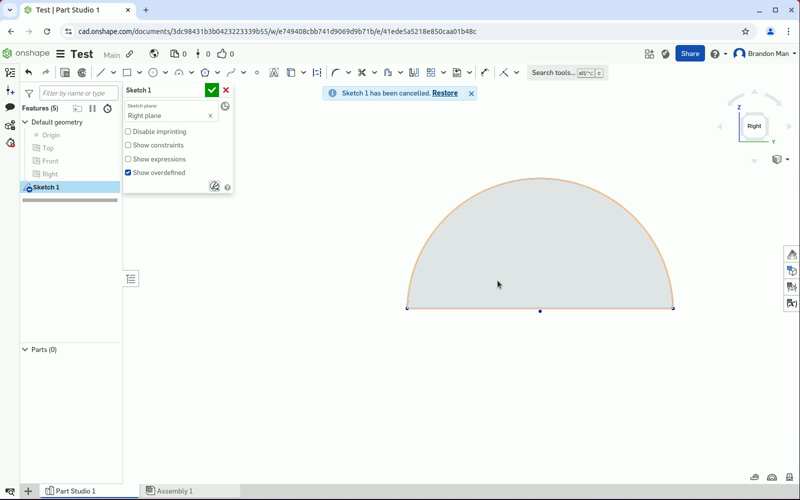
click(497, 280)
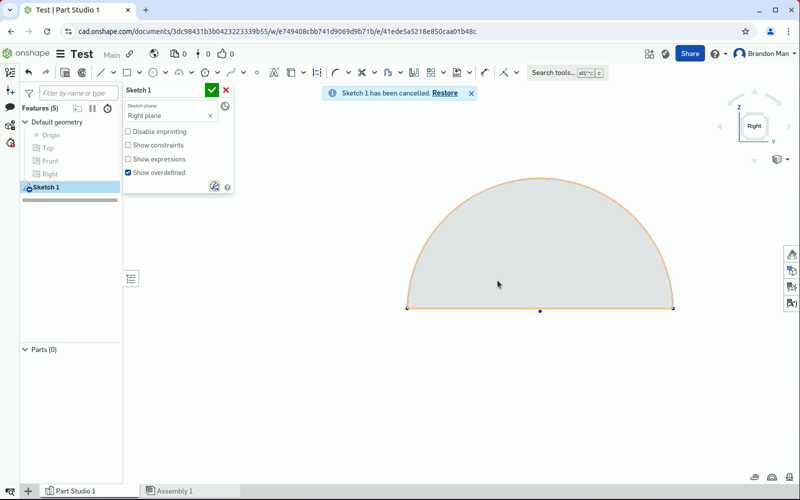
scroll(-6)
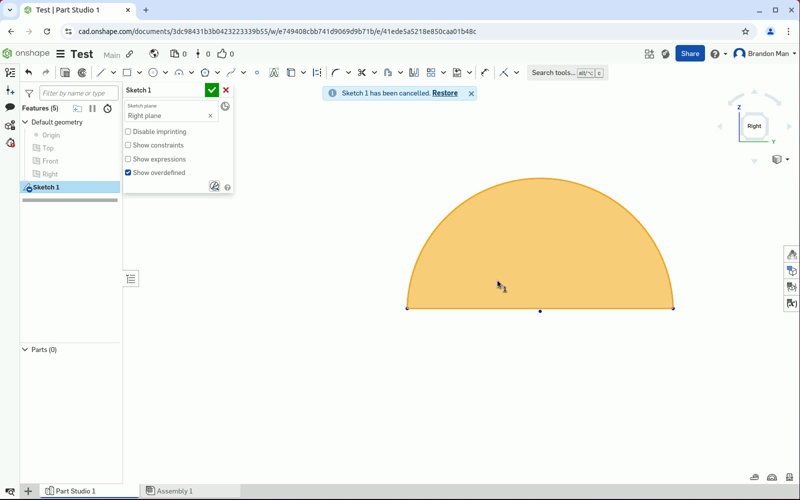
scroll(-6)
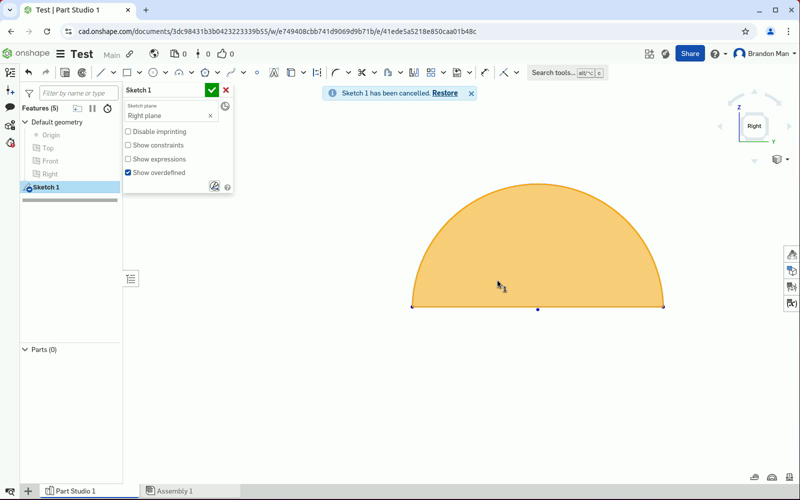
scroll(-6)
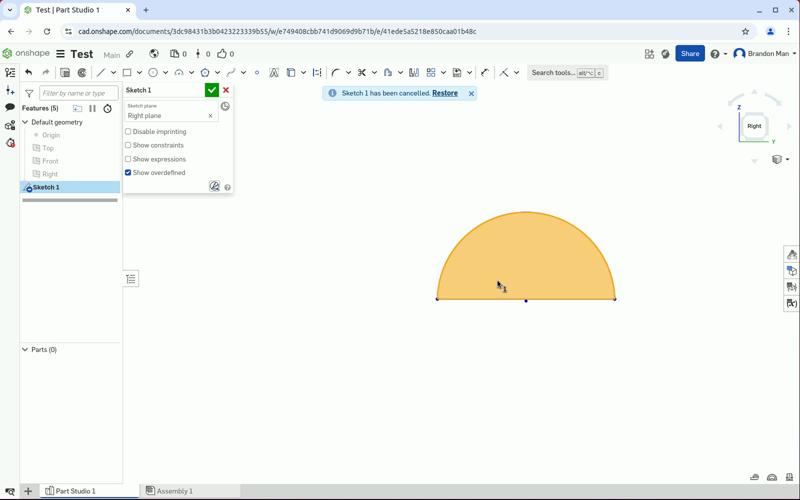
scroll(-6)
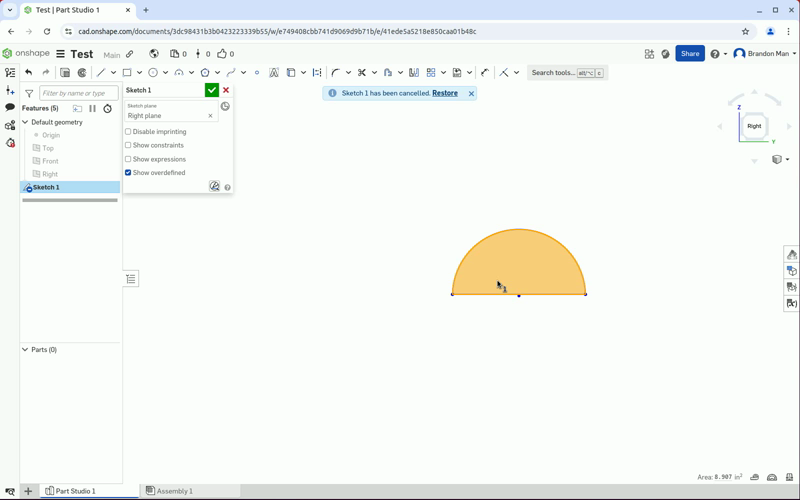
scroll(-6)
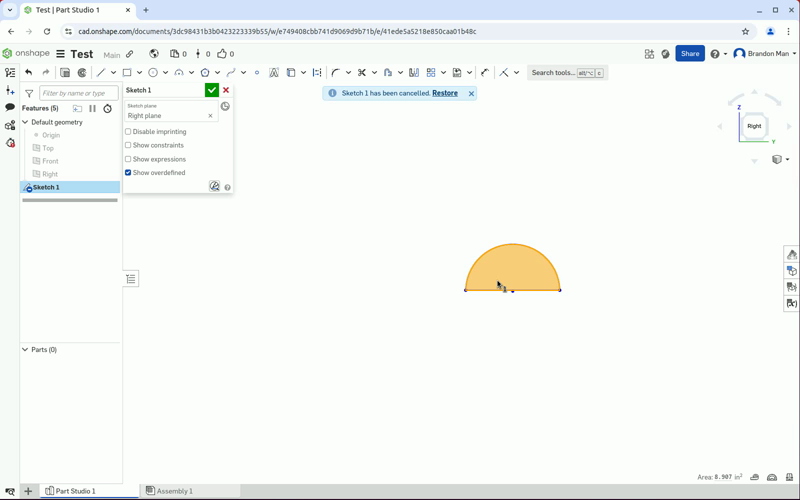
scroll(-6)
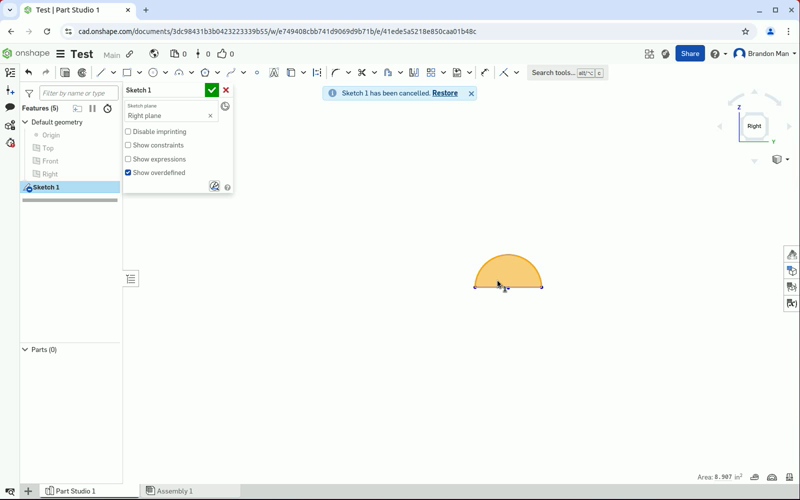
scroll(-6)
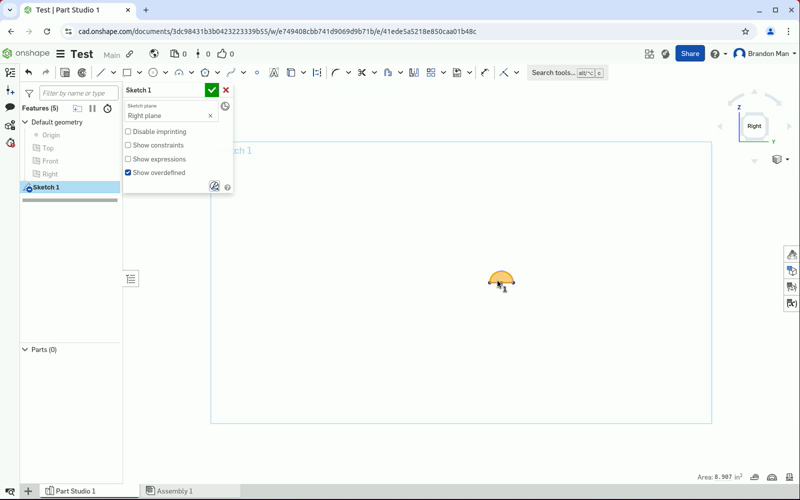
mouse_move(73, 352)
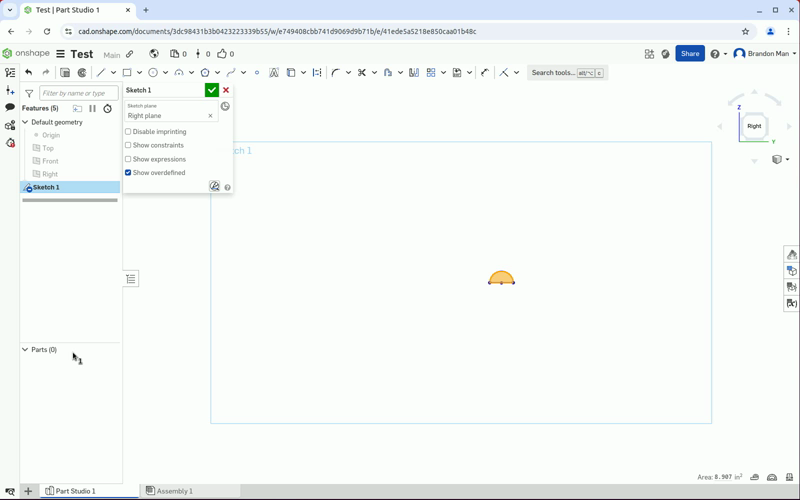
key(shift+y)
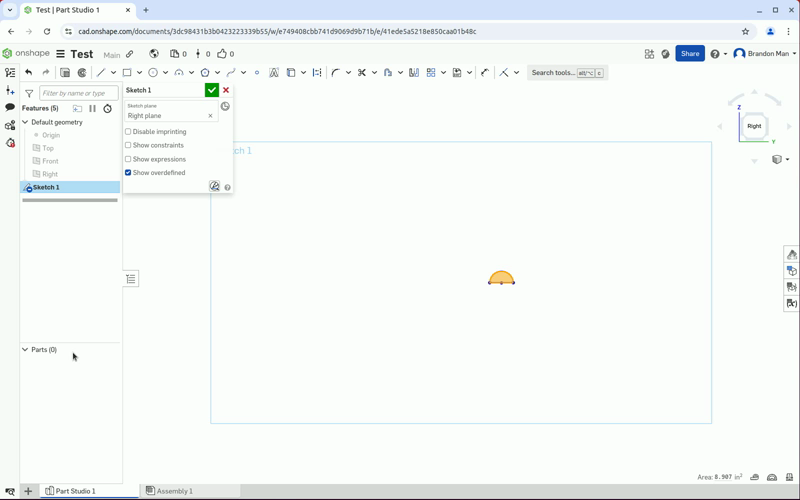
key(shift+e)
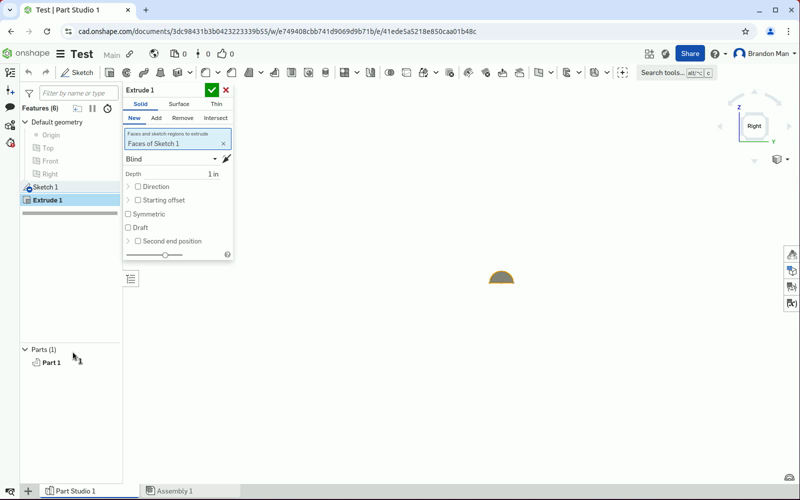
mouse_move(143, 106)
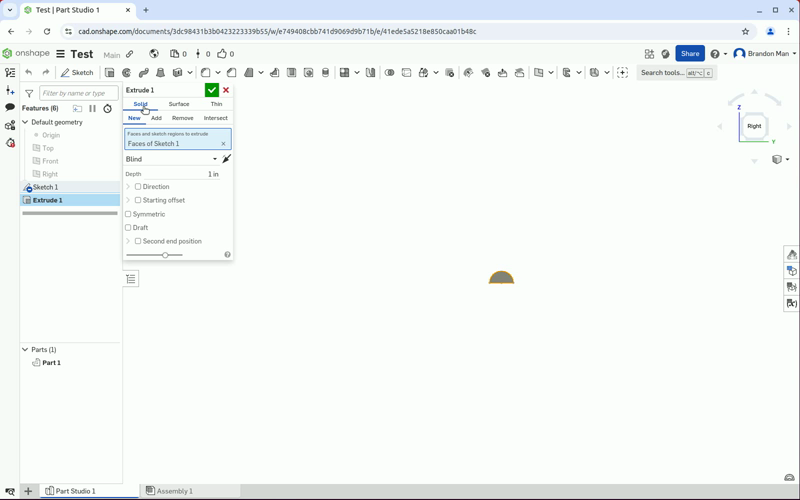
click(143, 106)
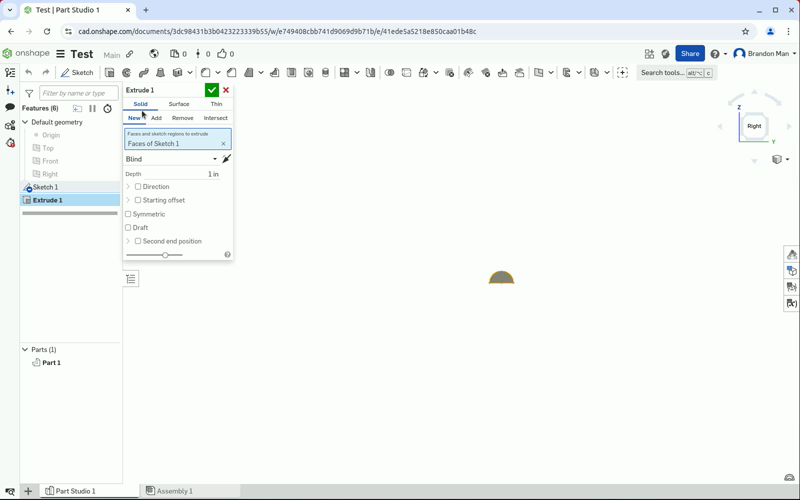
mouse_move(137, 120)
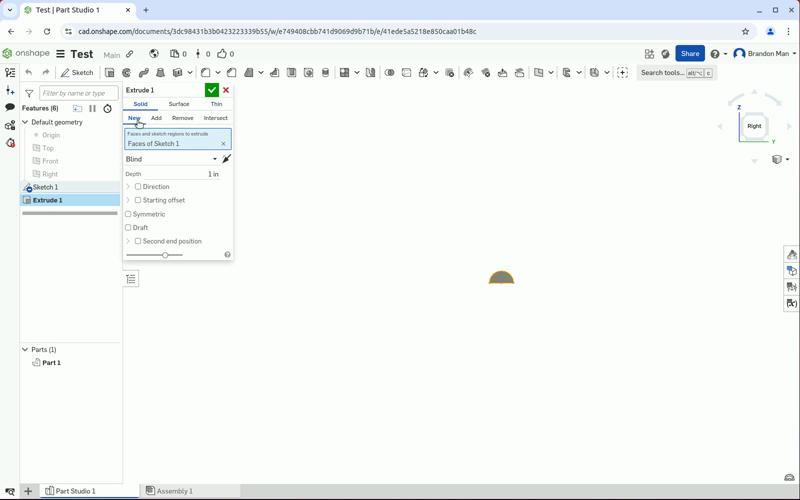
click(137, 120)
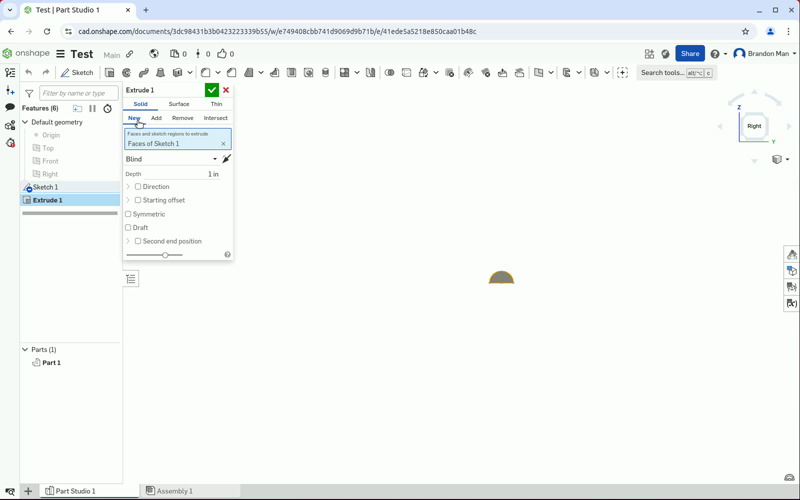
key(tab, 4)
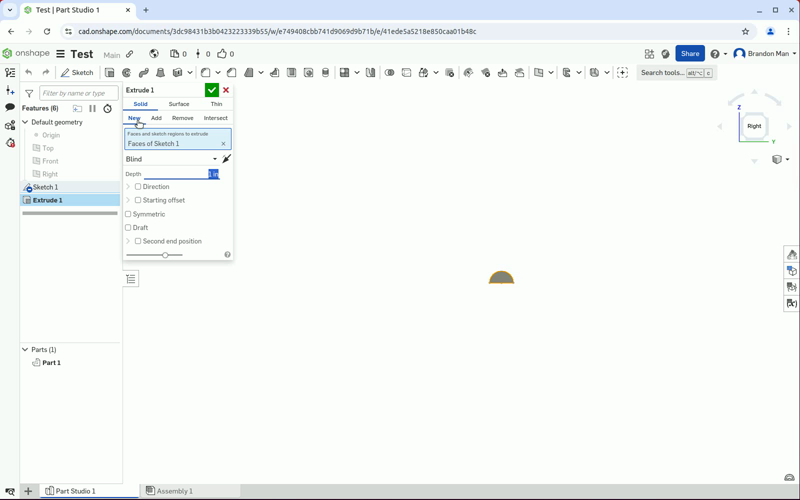
text(-23.108)
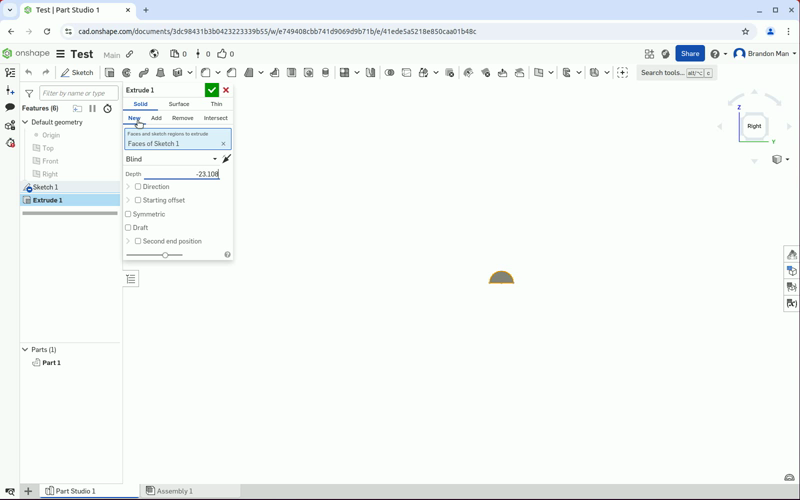
key(enter)
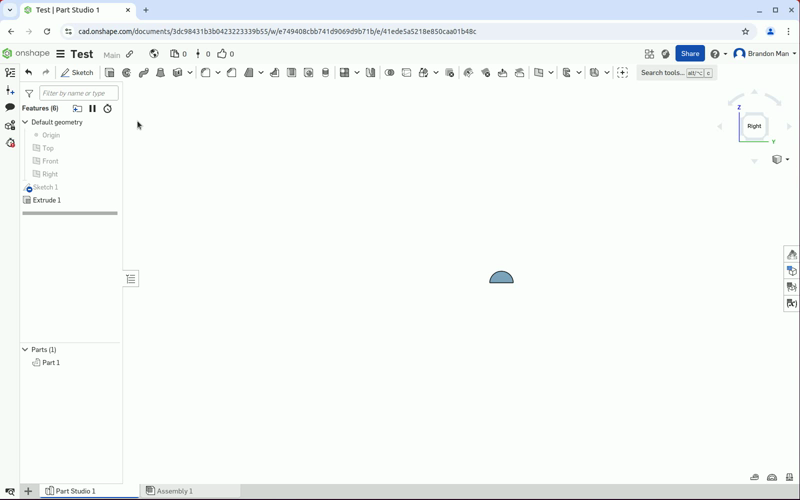
key(shift+h)
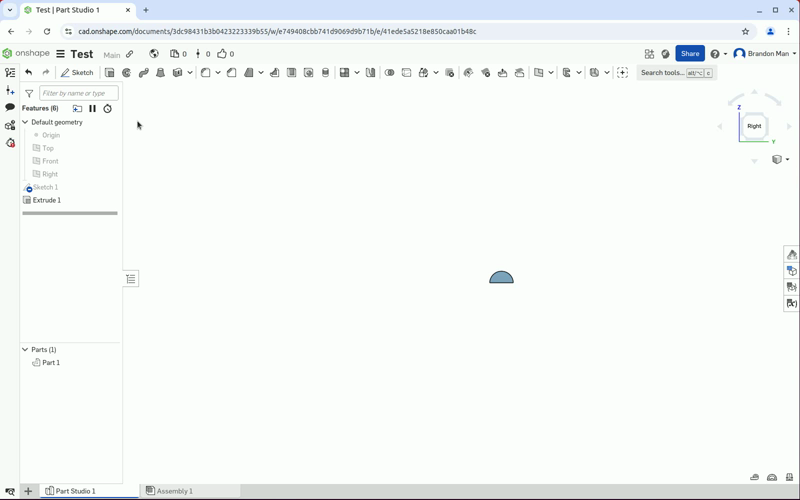
key(shift+h)
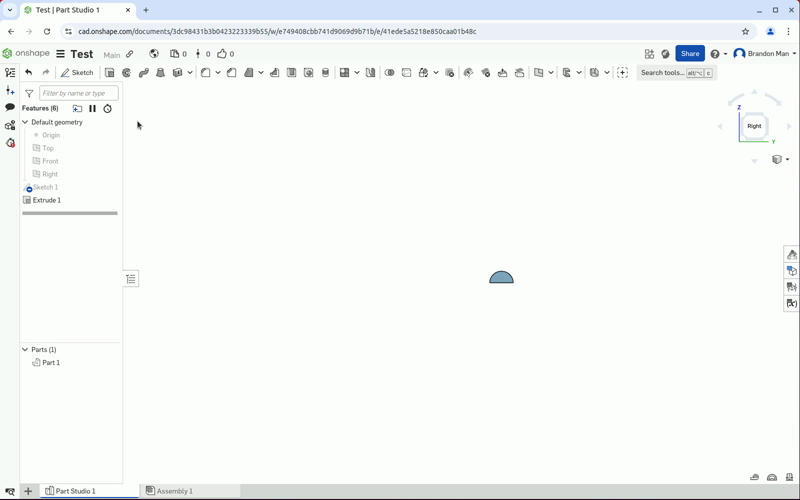
mouse_move(73, 189)
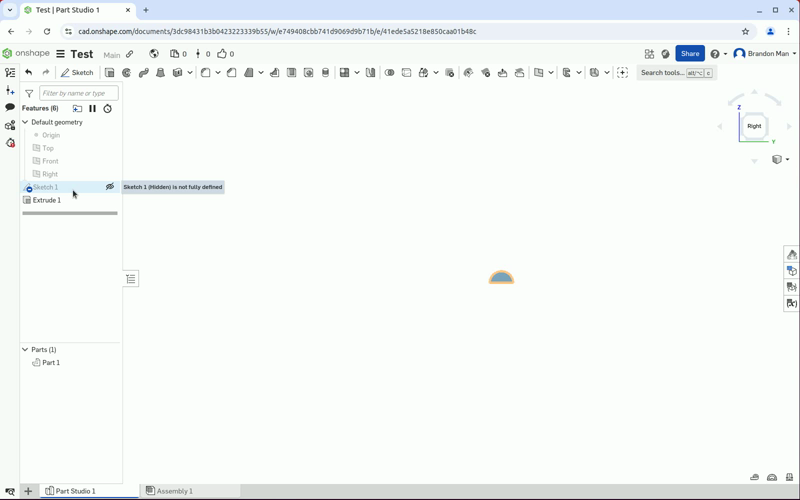
click(73, 189)
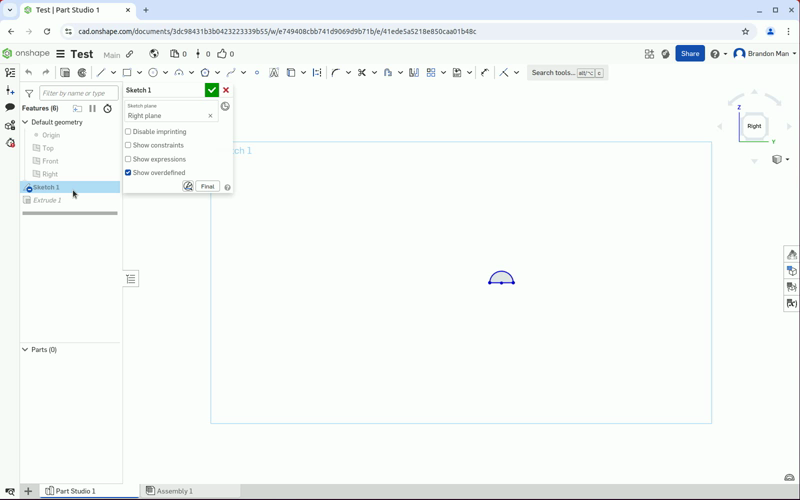
mouse_move(229, 92)
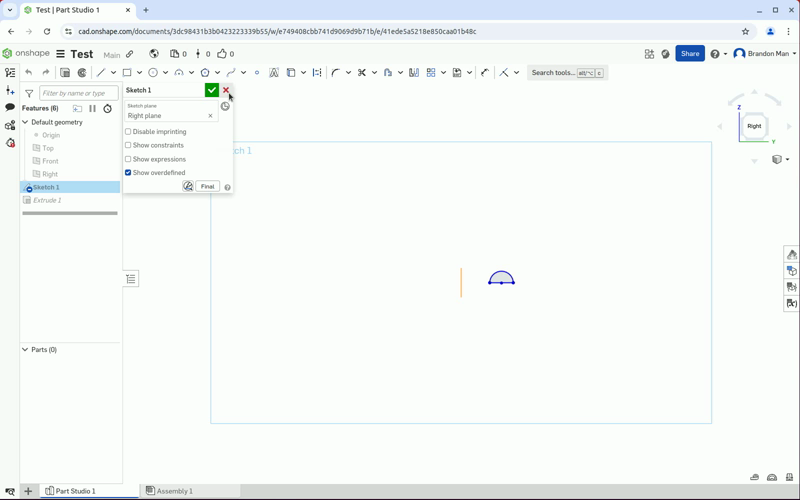
click(229, 92)
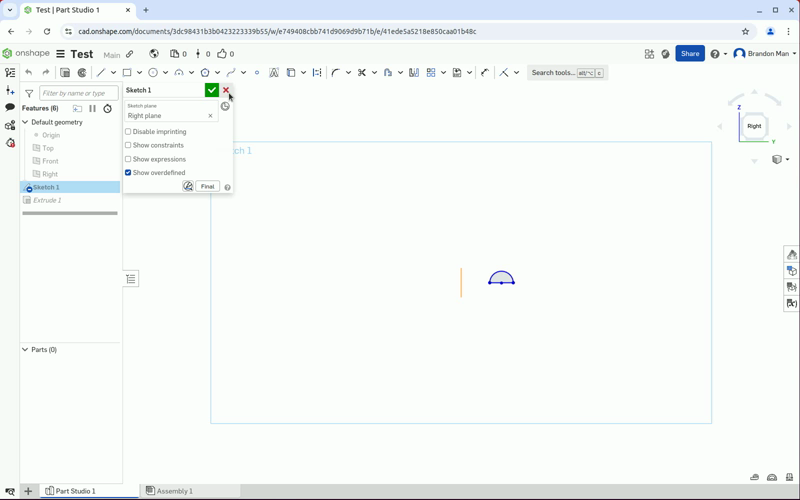
key(shift+s)
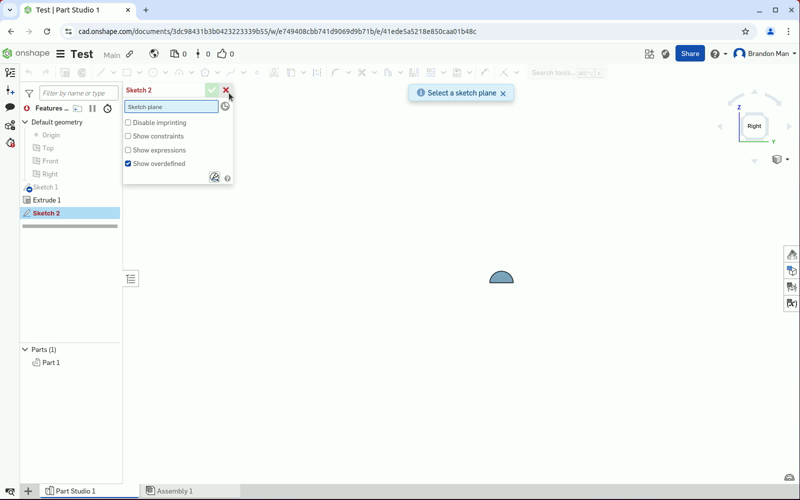
mouse_move(73, 176)
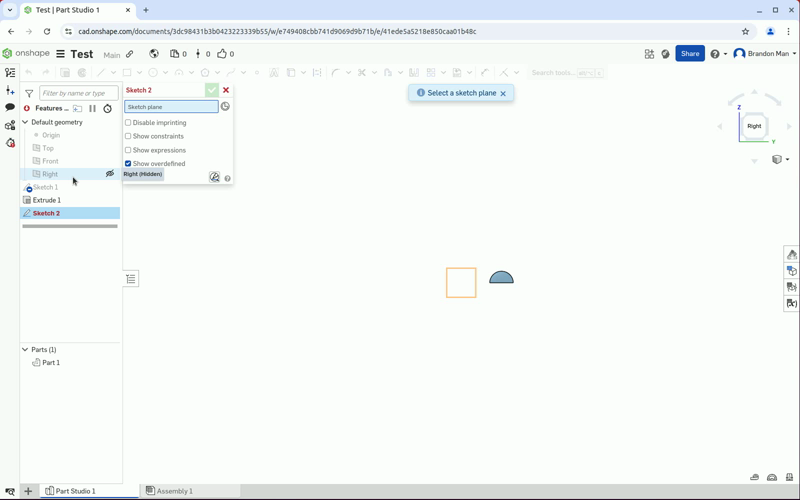
click(73, 176)
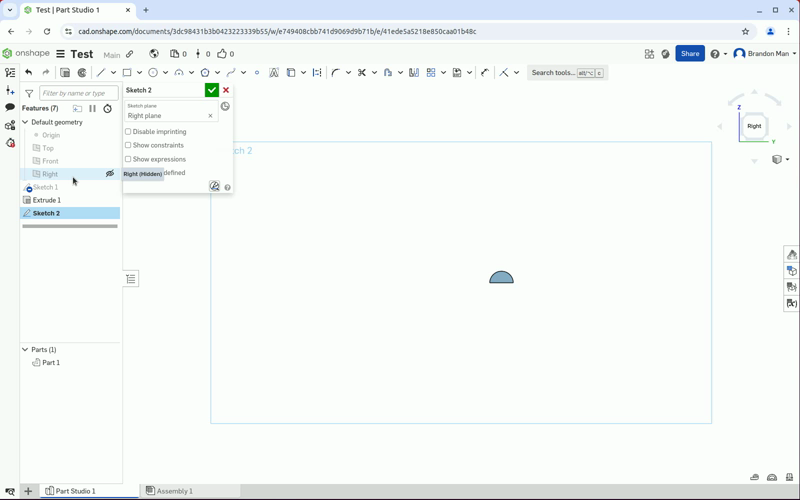
mouse_move(73, 352)
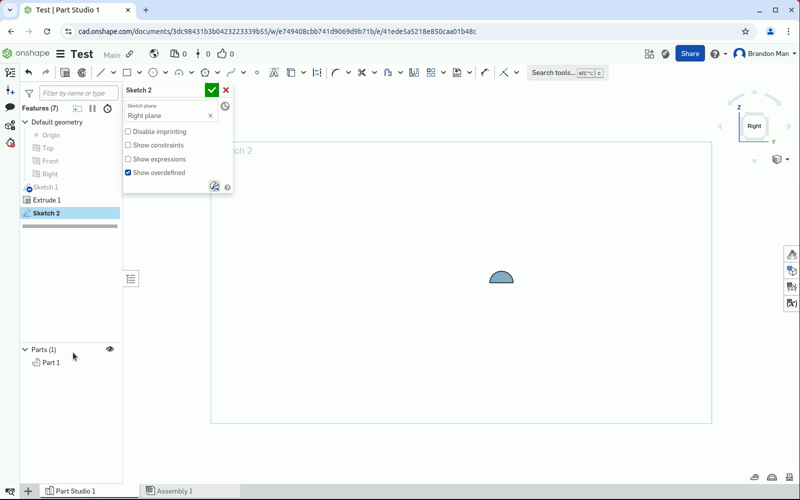
key(y)
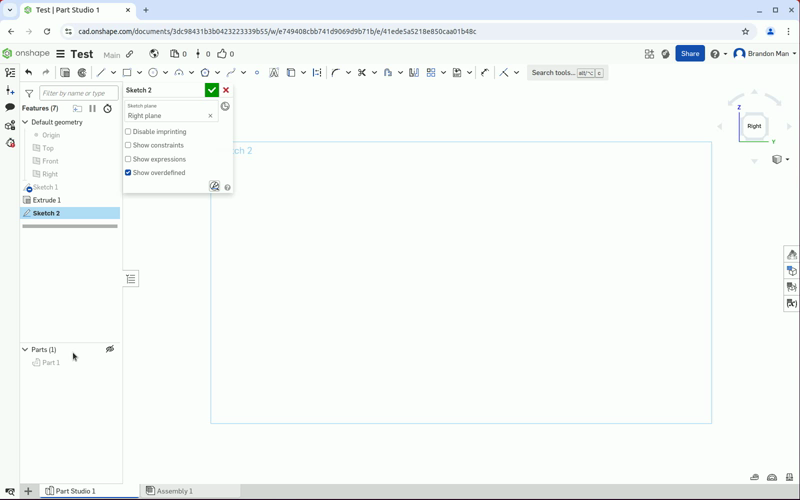
key(l)
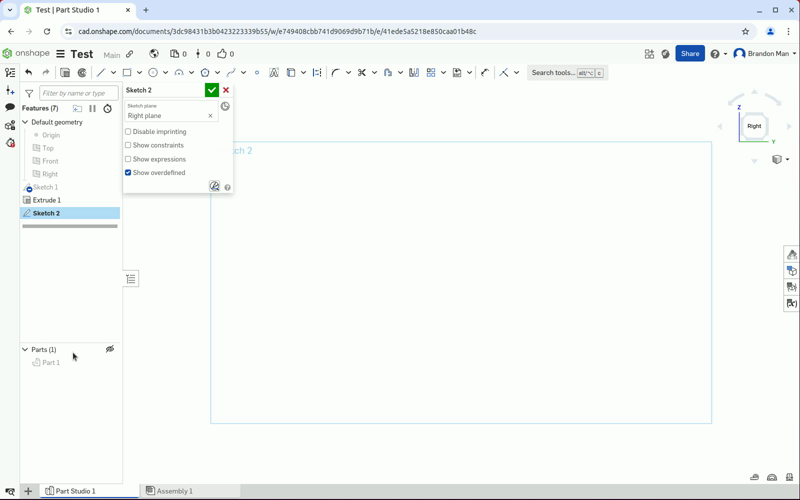
key_down(shift)
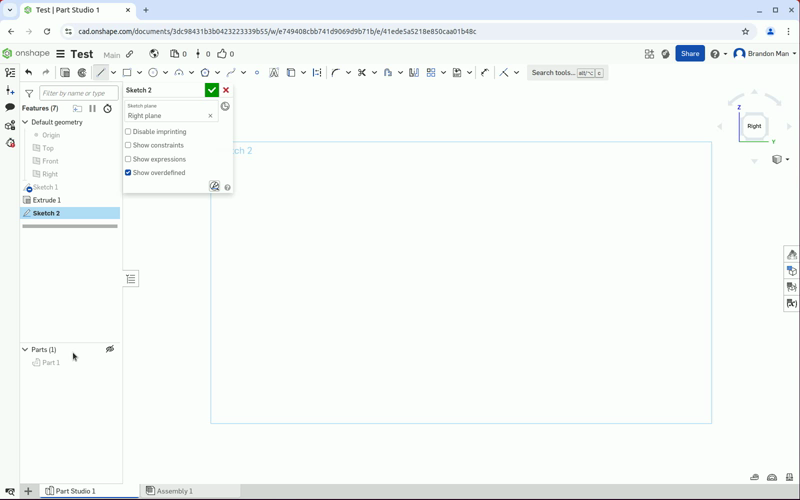
mouse_move(501, 237)
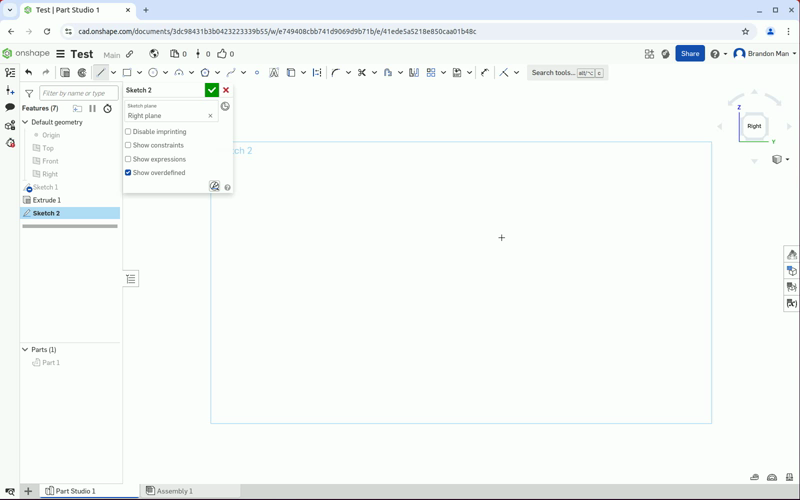
click(501, 237)
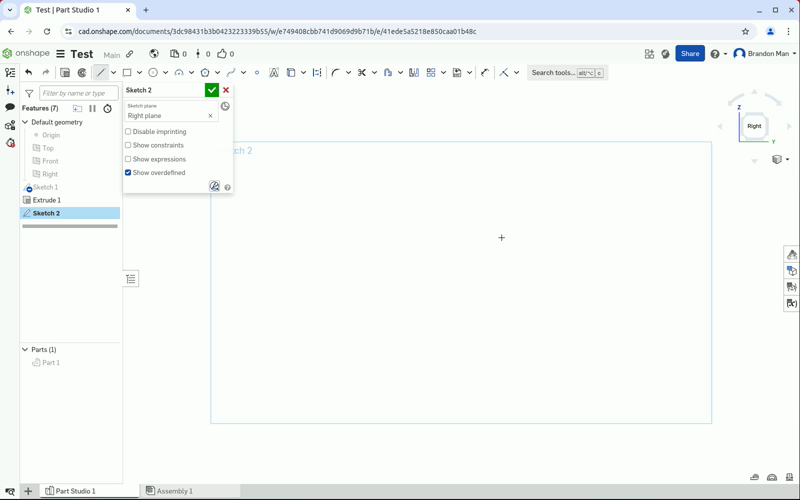
key_up(shift)
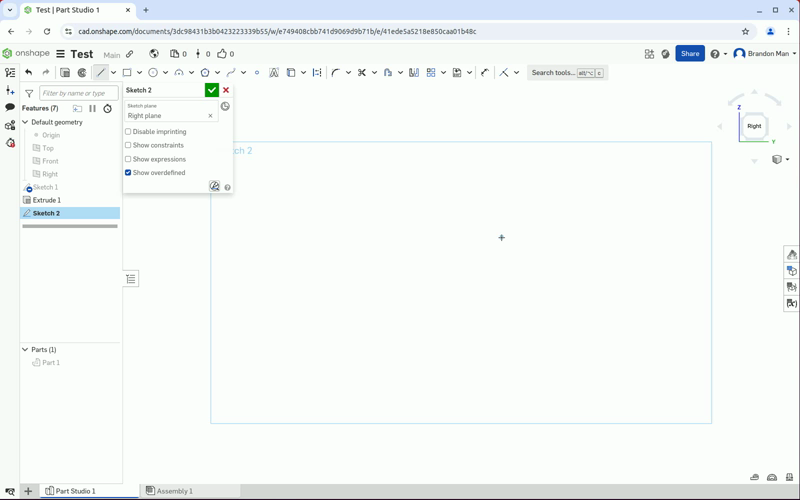
key_down(shift)
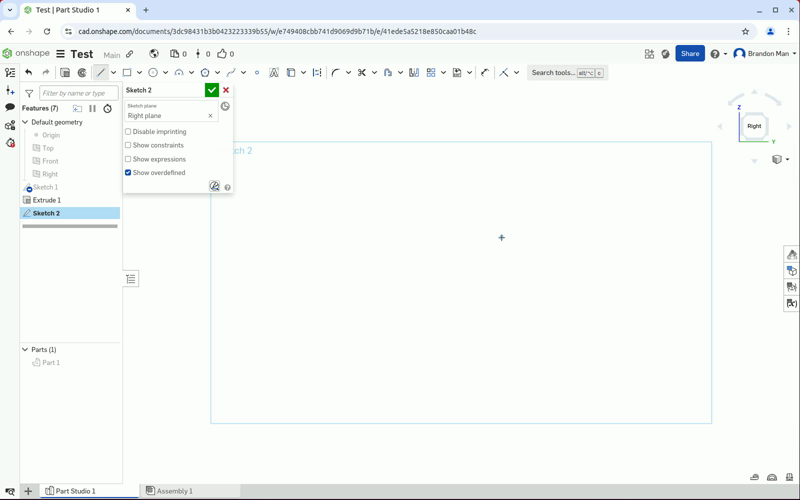
mouse_move(531, 237)
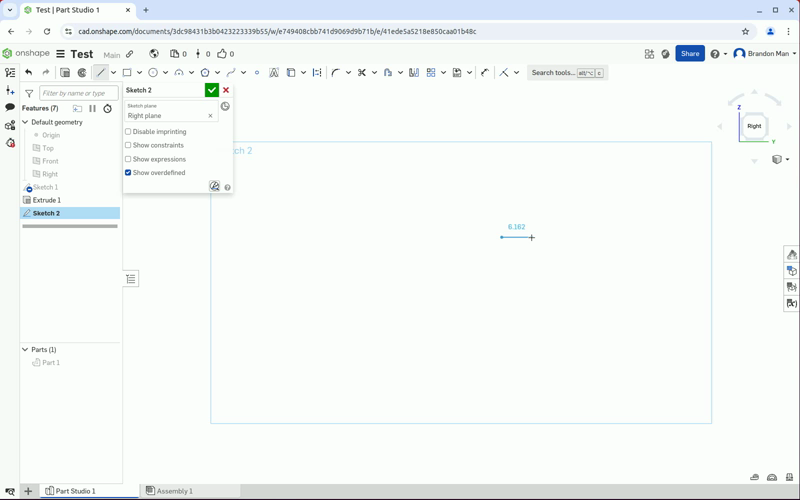
mouse_move(543, 237)
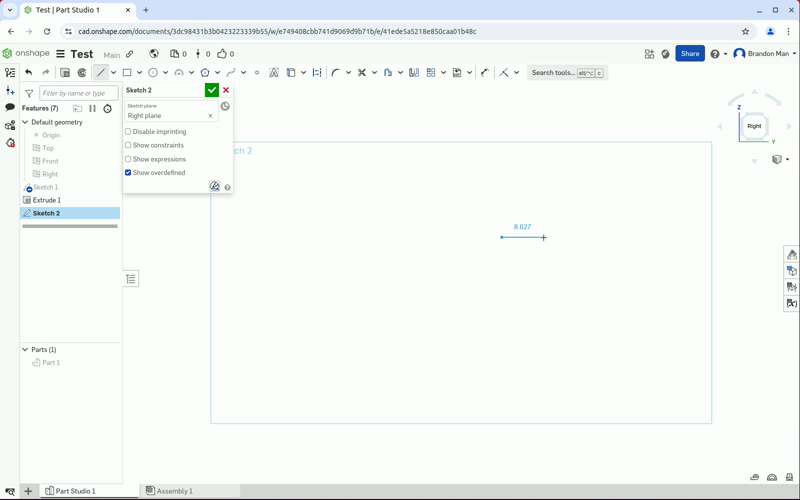
click(543, 237)
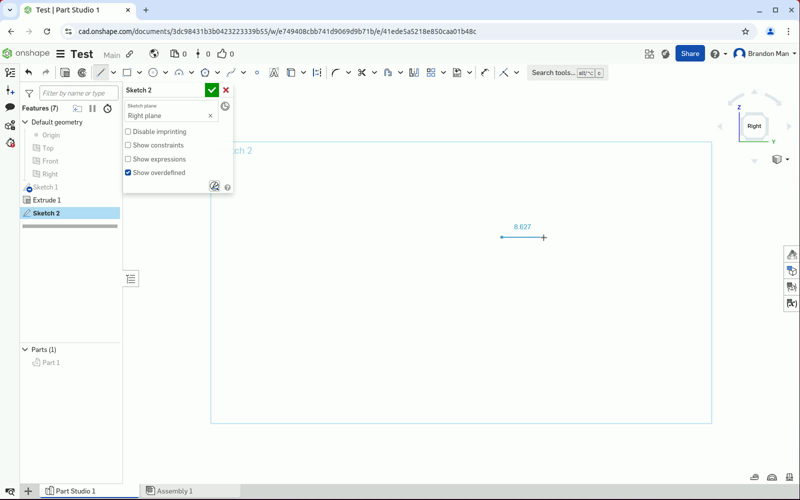
key_up(shift)
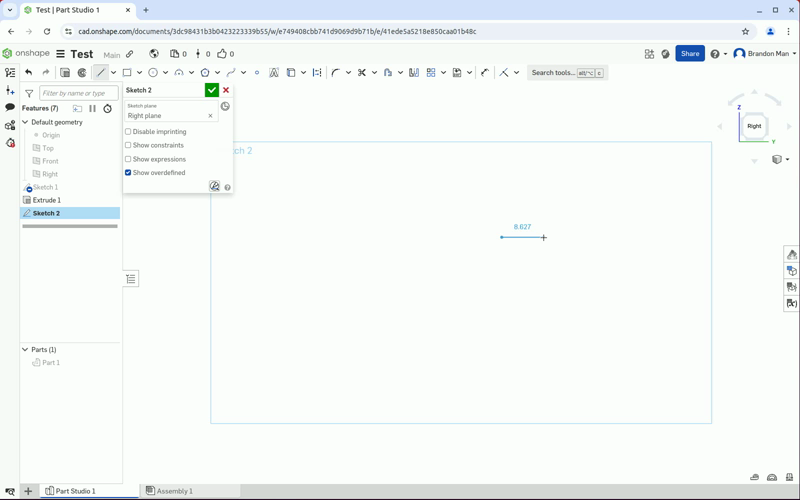
key_down(shift)
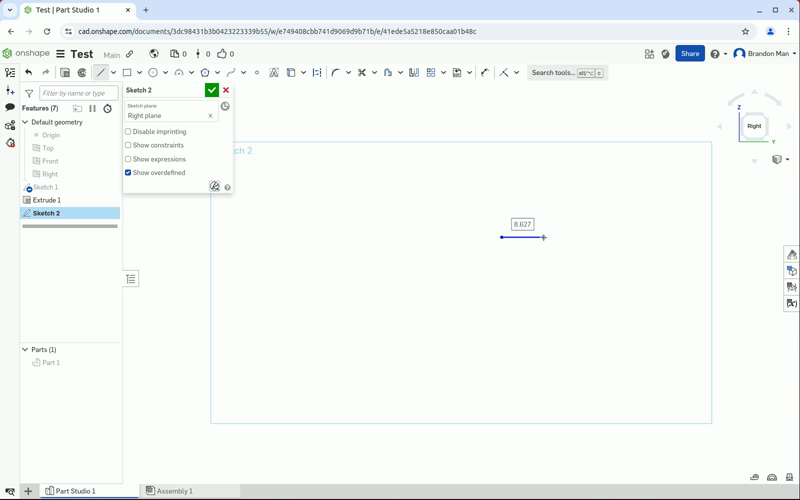
mouse_move(573, 237)
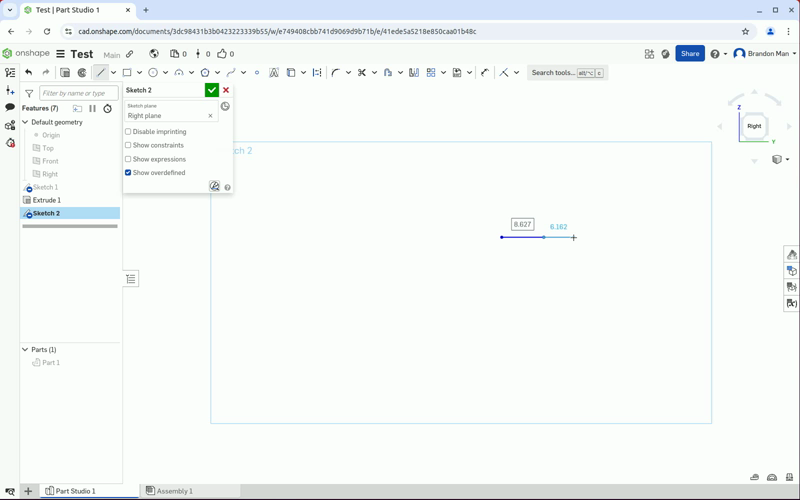
mouse_move(543, 199)
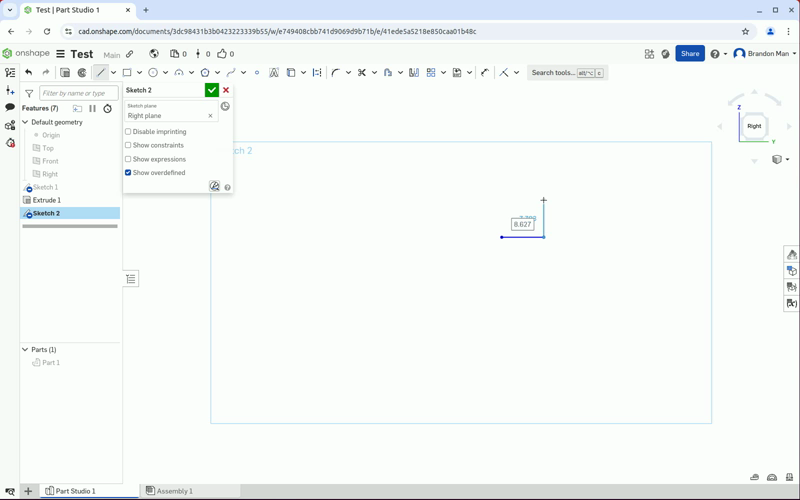
click(543, 199)
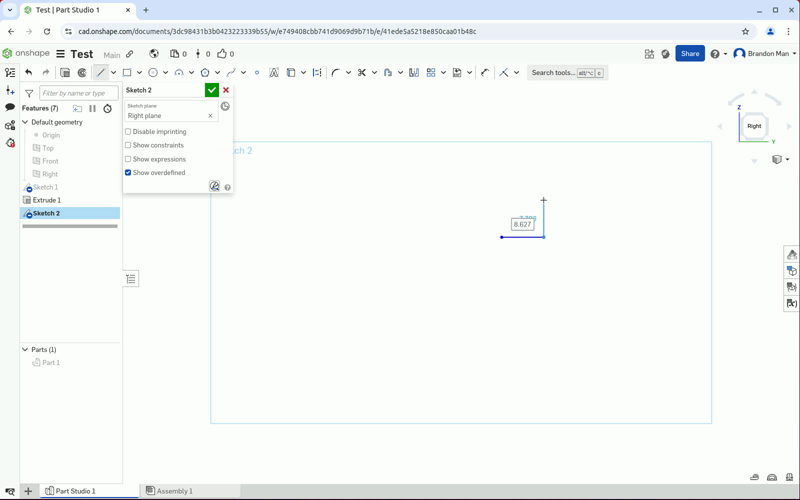
key_up(shift)
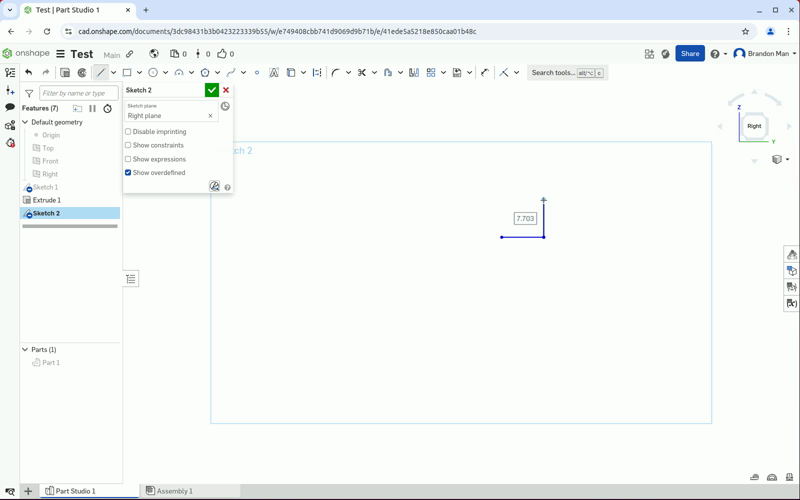
key_down(shift)
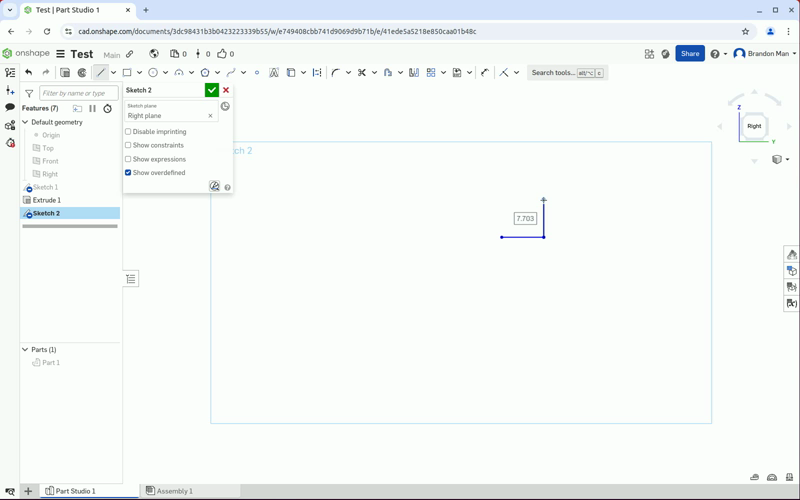
mouse_move(573, 199)
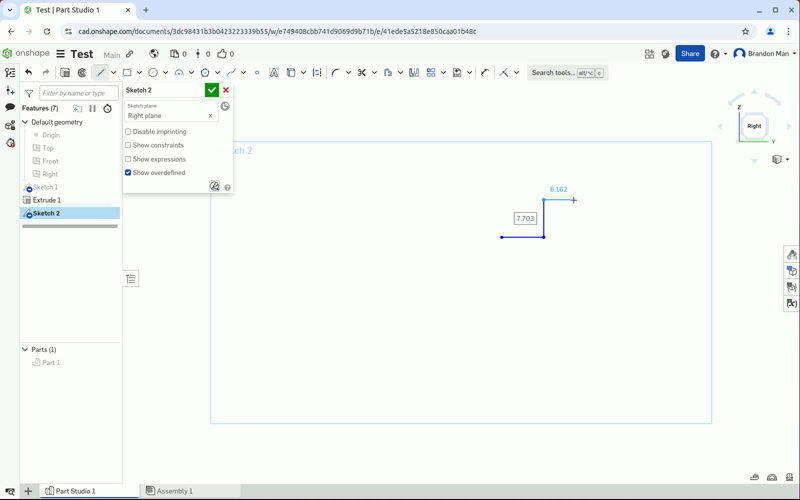
mouse_move(501, 199)
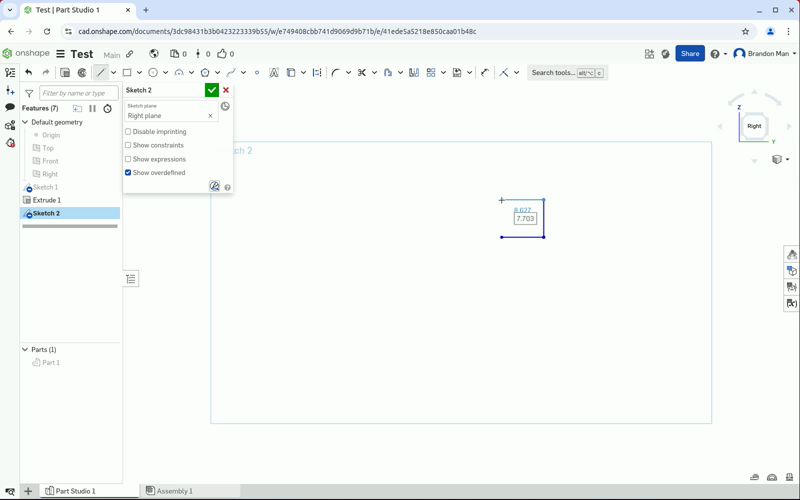
click(501, 199)
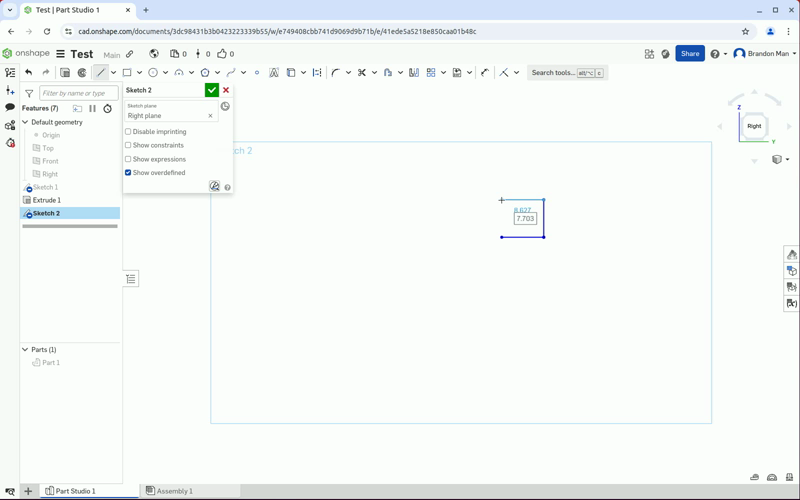
key_up(shift)
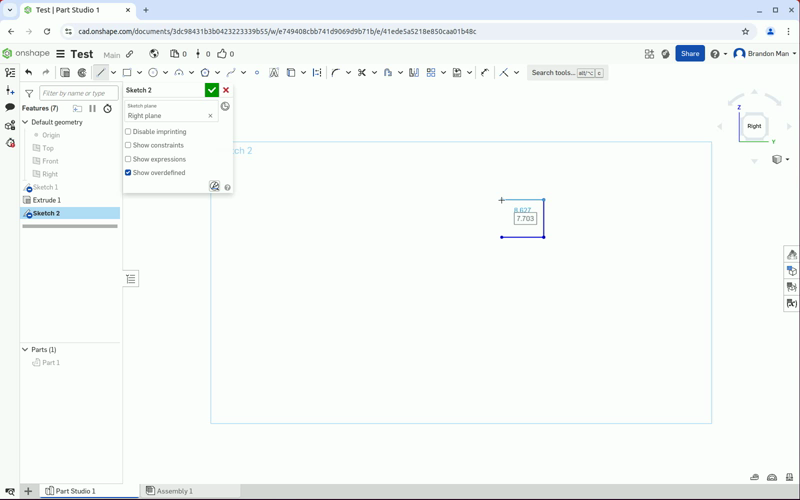
mouse_move(531, 199)
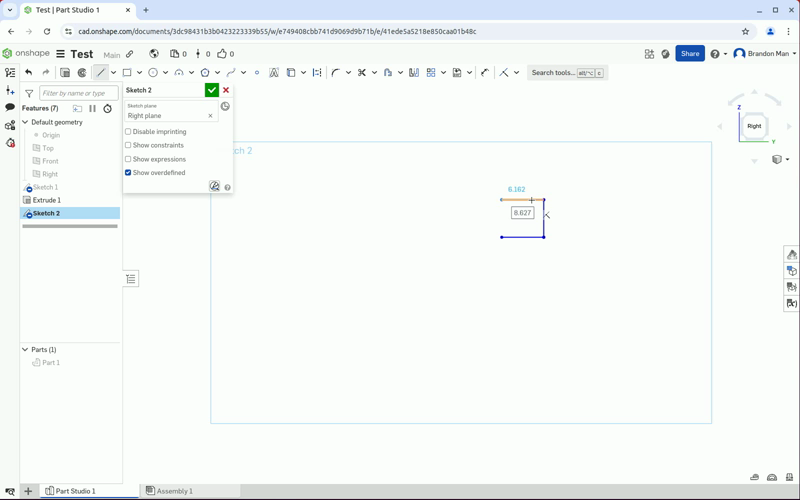
key_down(shift)
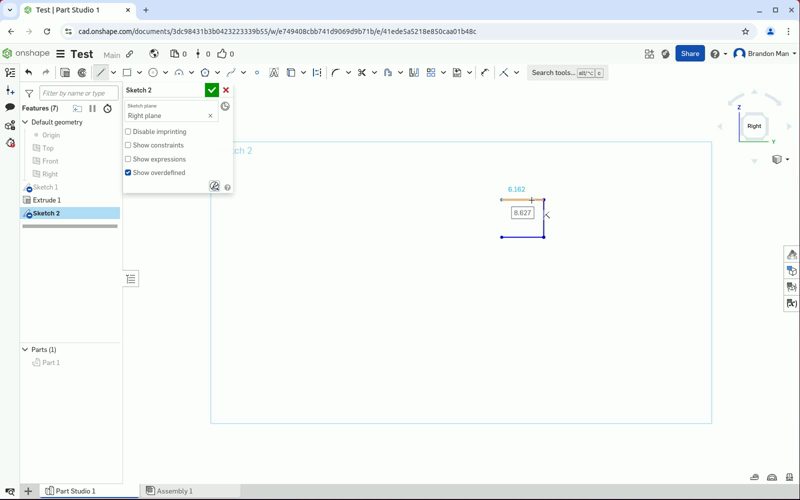
mouse_move(501, 237)
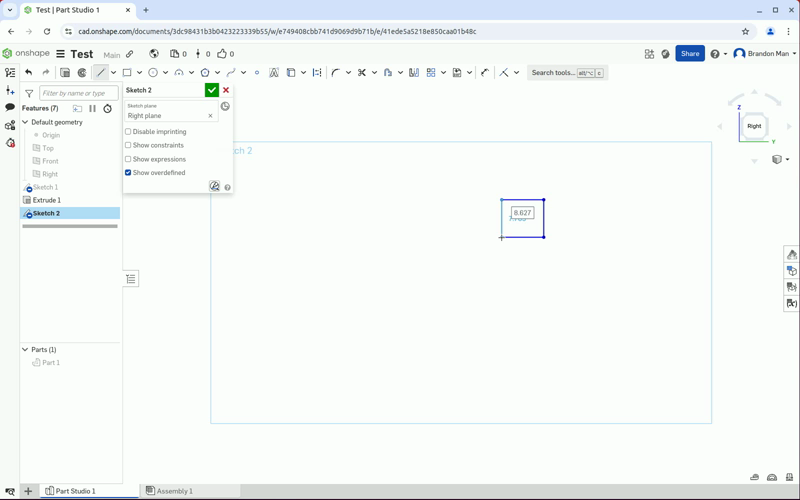
key_up(shift)
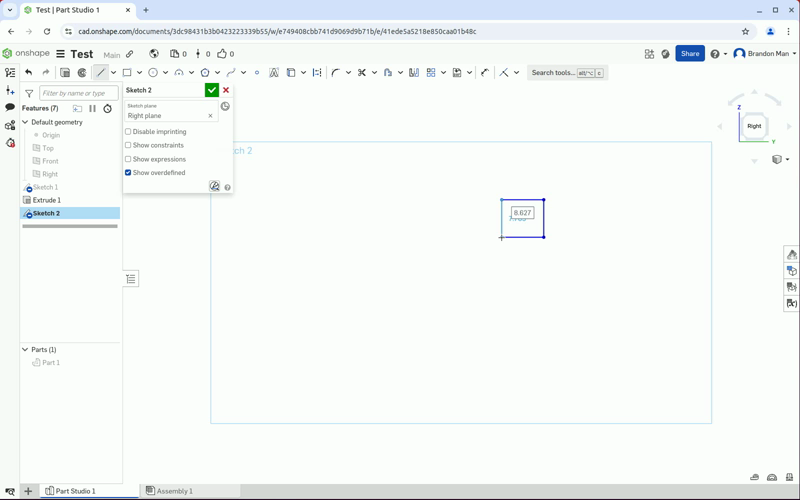
click(501, 237)
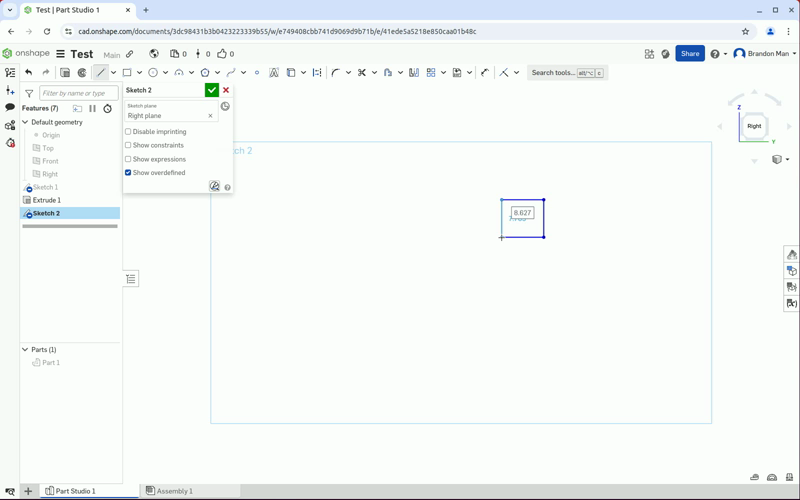
key(esc)
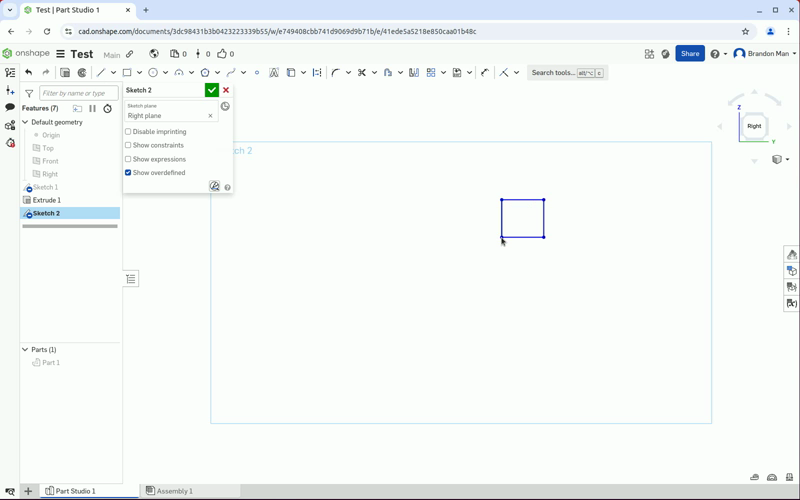
mouse_move(517, 227)
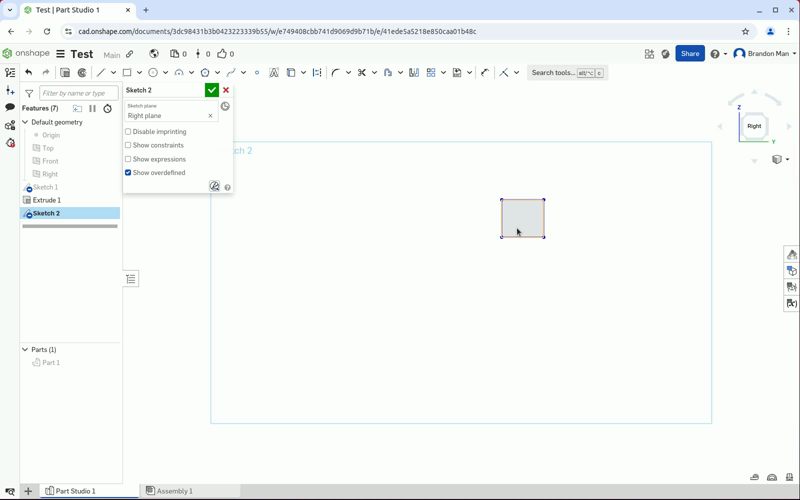
scroll(6)
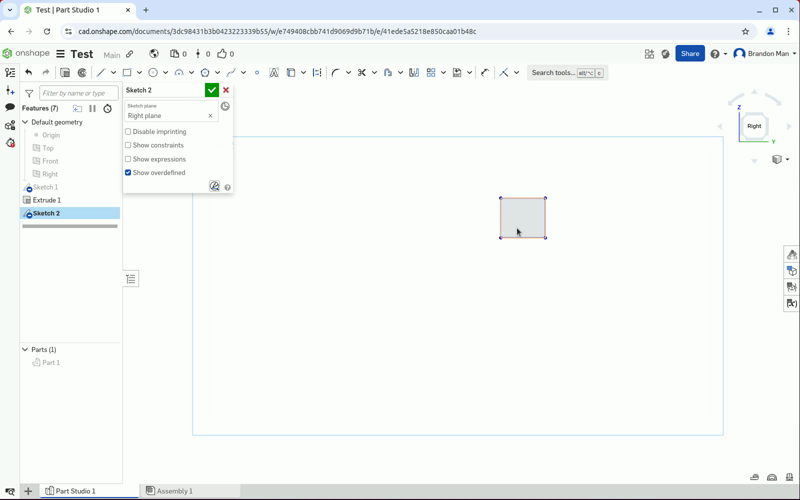
scroll(6)
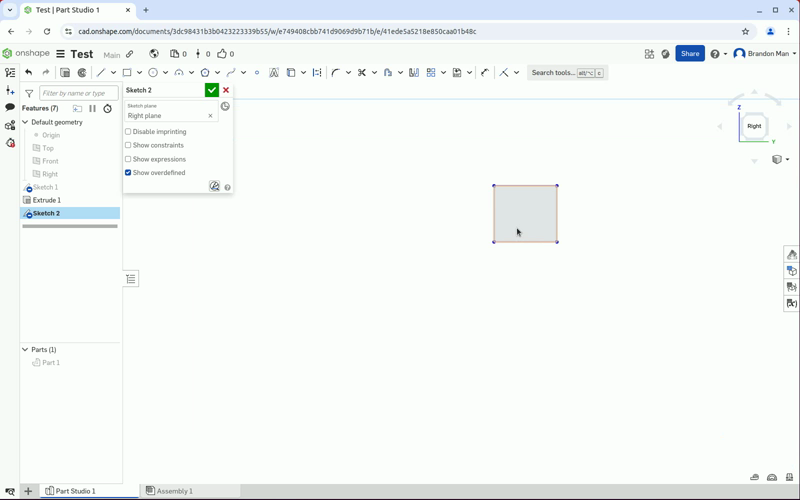
scroll(6)
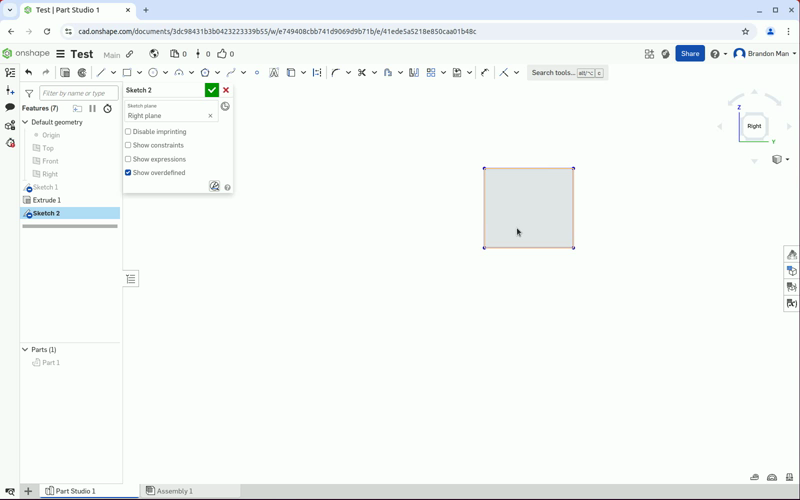
scroll(6)
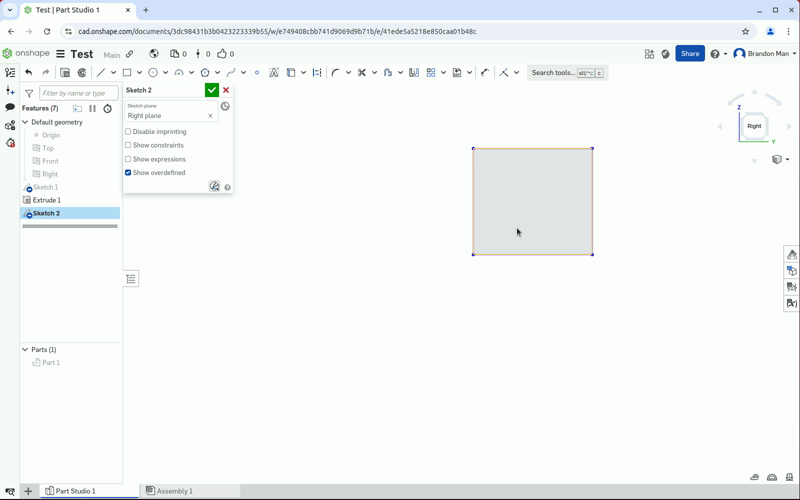
scroll(6)
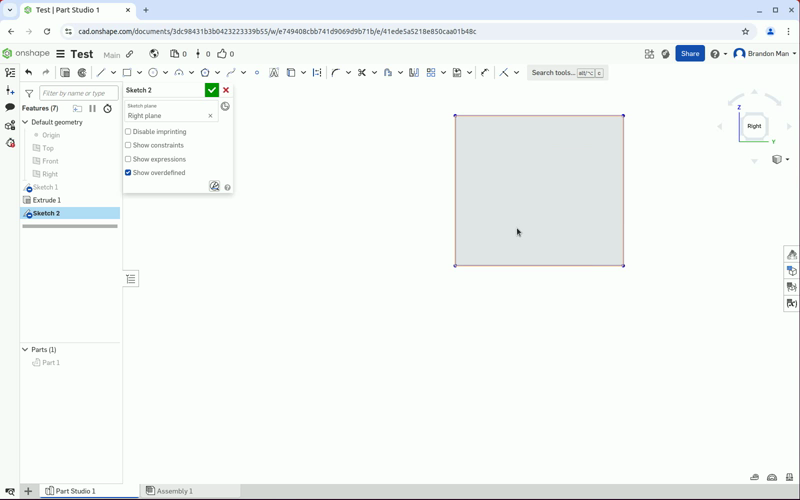
scroll(6)
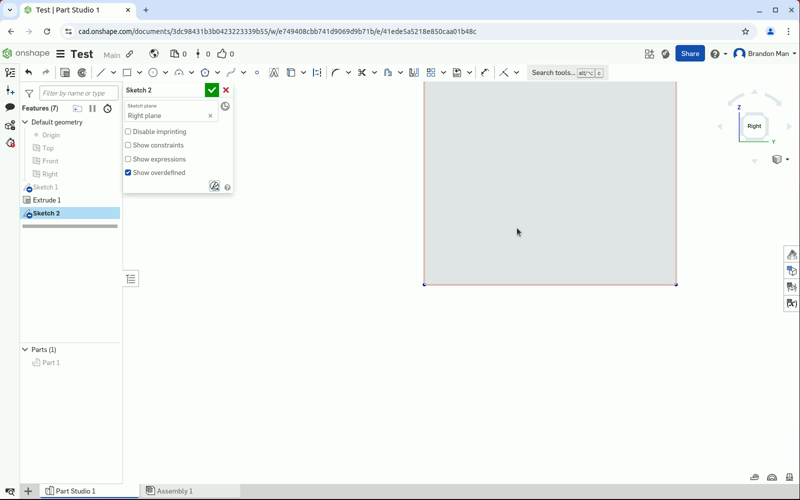
scroll(6)
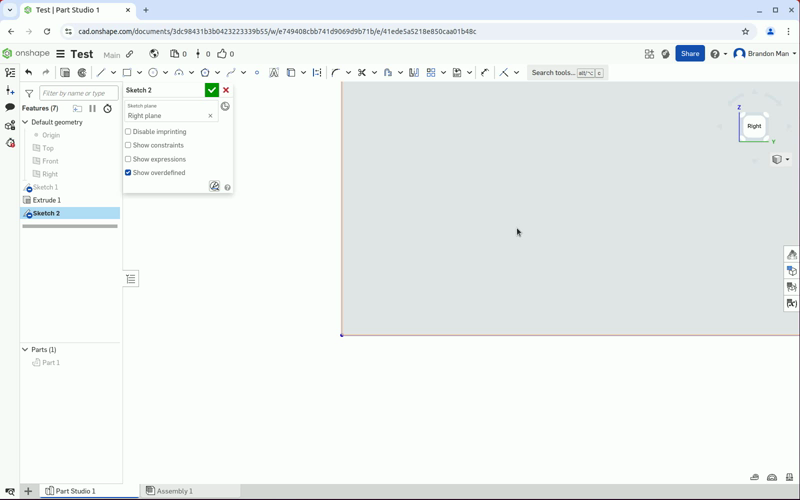
click(517, 227)
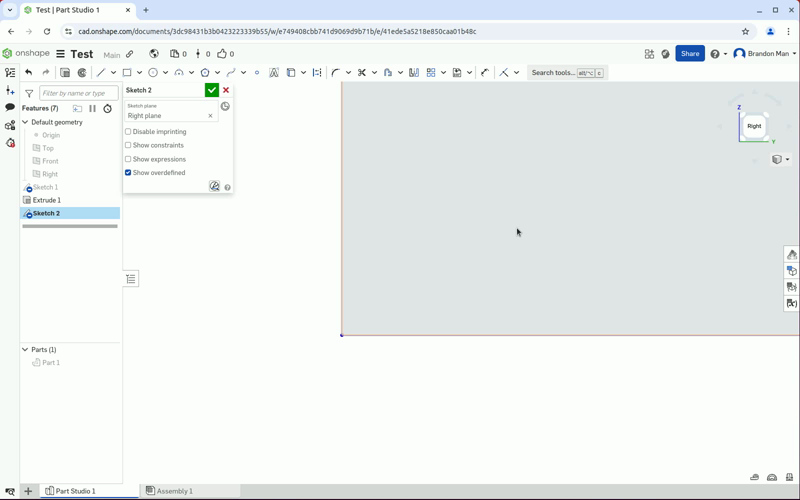
scroll(-6)
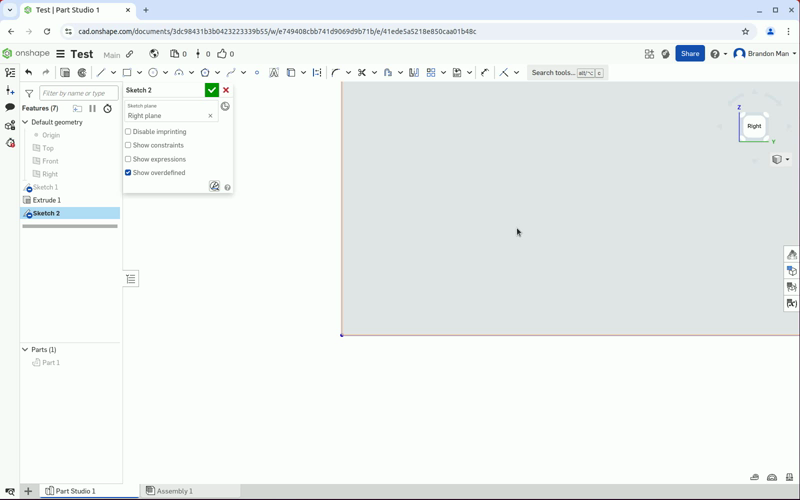
scroll(-6)
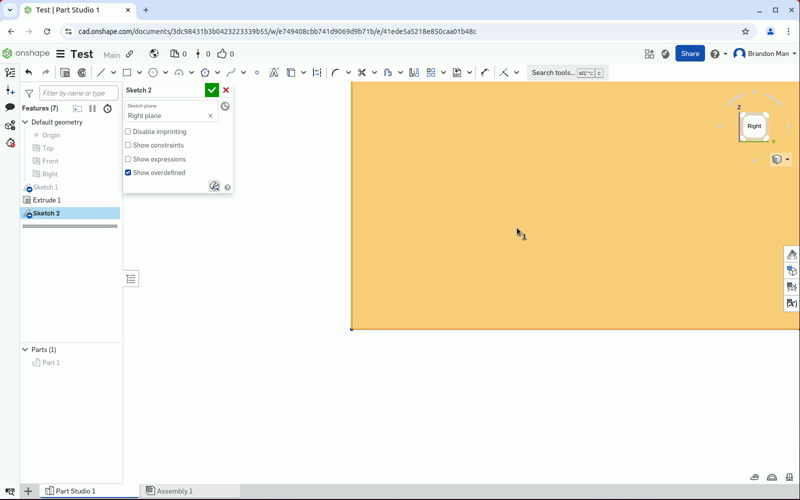
scroll(-6)
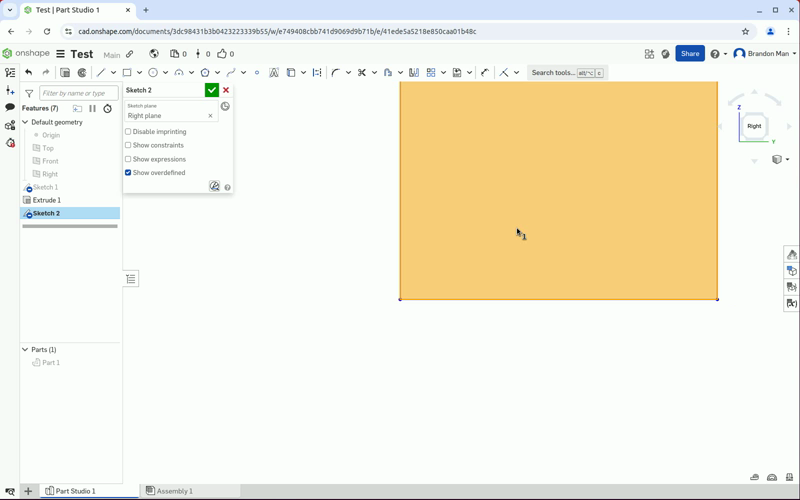
scroll(-6)
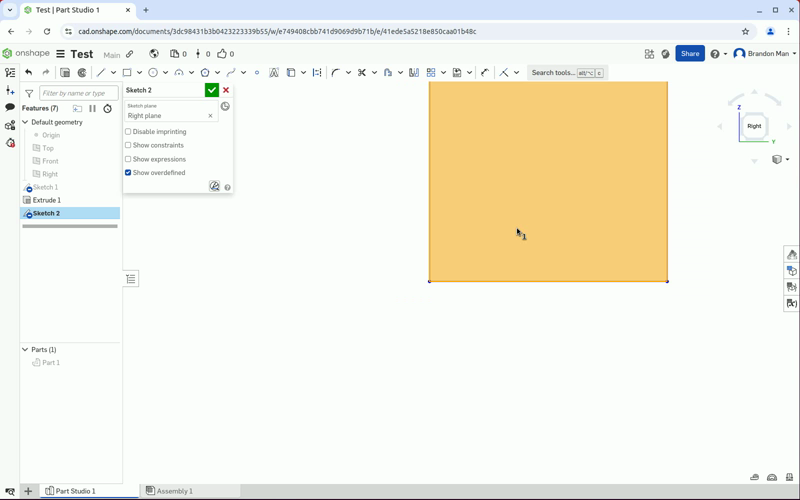
scroll(-6)
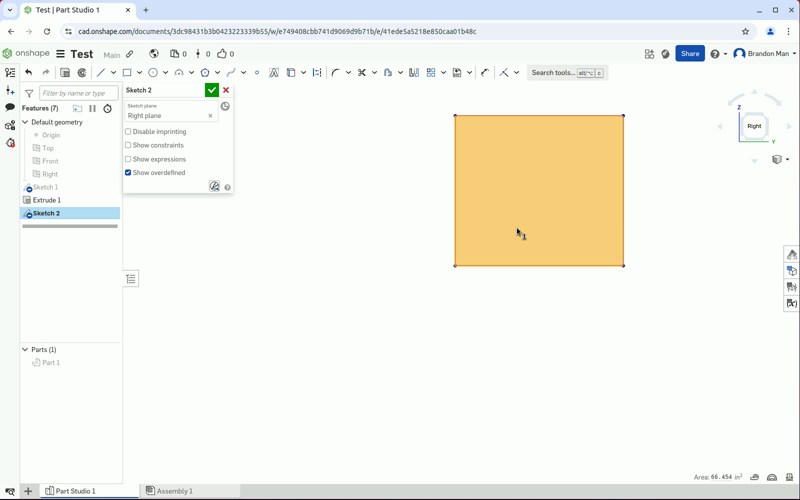
scroll(-6)
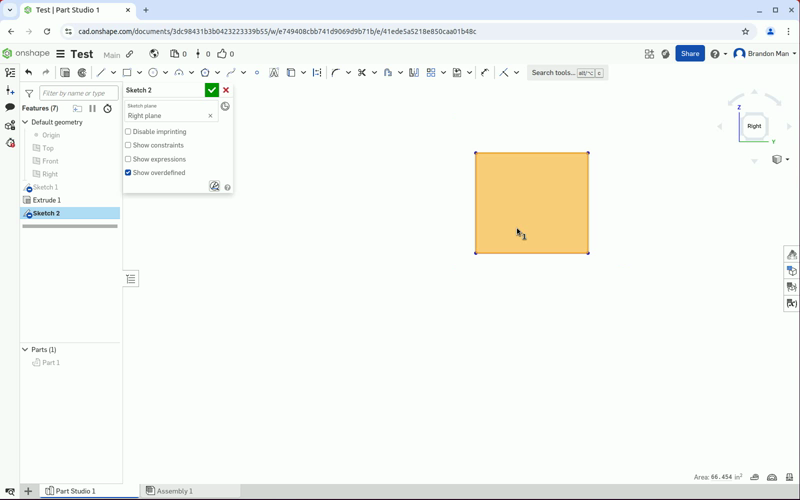
scroll(-6)
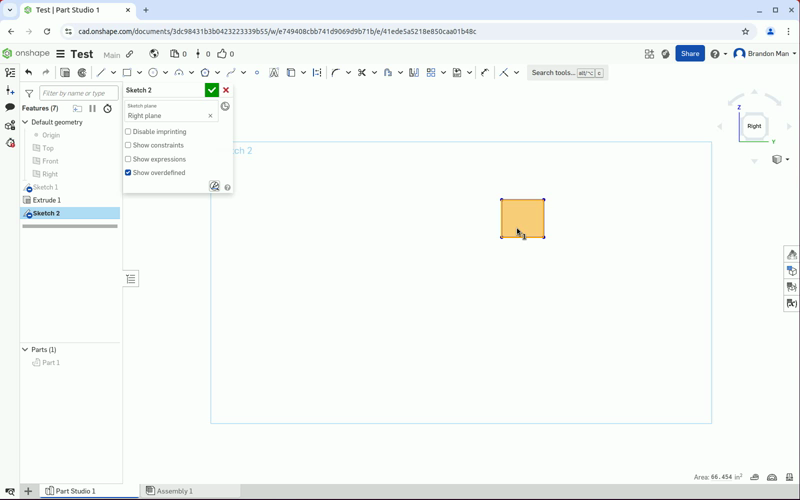
mouse_move(73, 352)
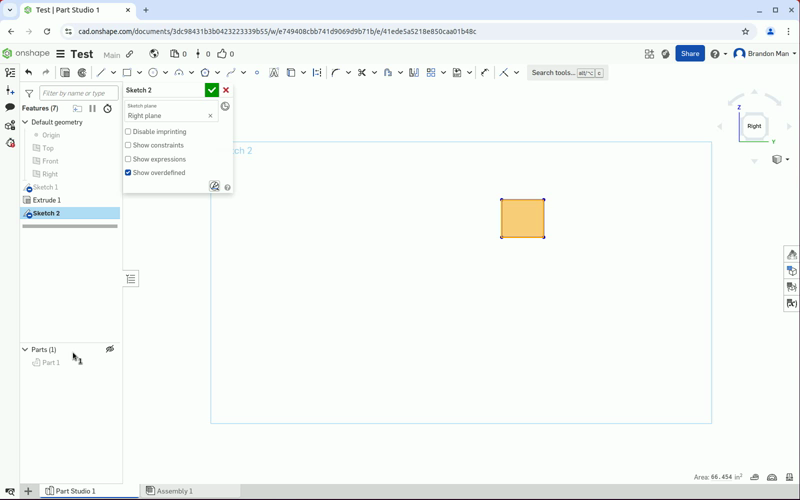
key(shift+y)
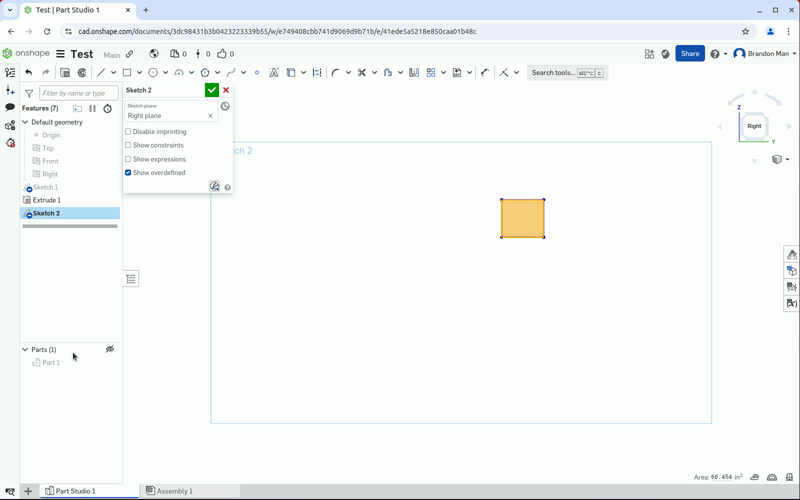
key(shift+e)
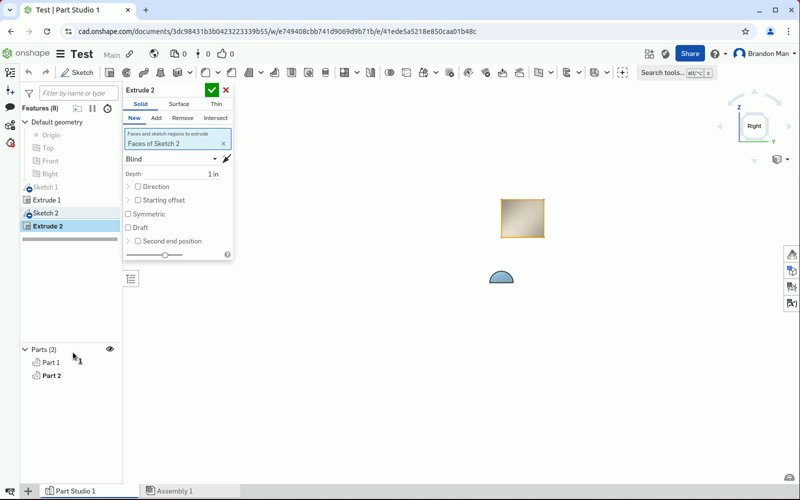
mouse_move(143, 106)
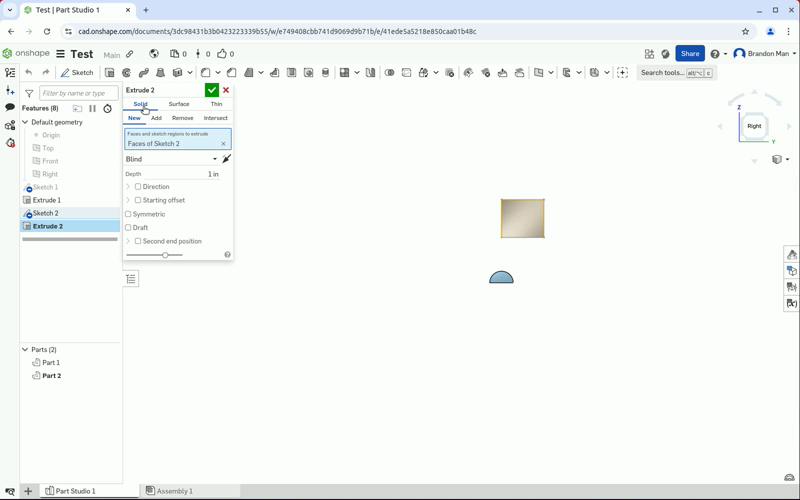
click(143, 106)
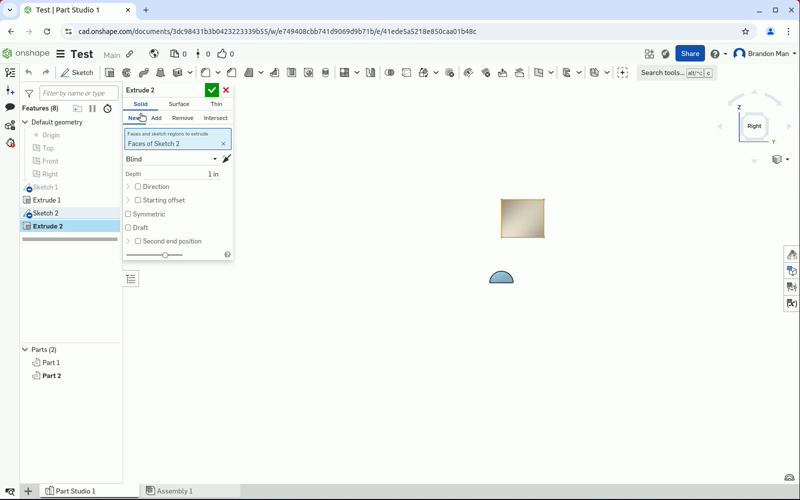
mouse_move(137, 120)
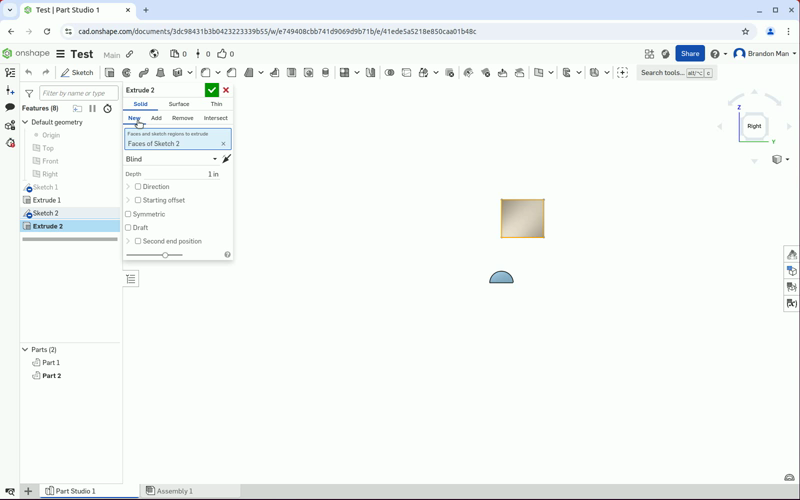
click(137, 120)
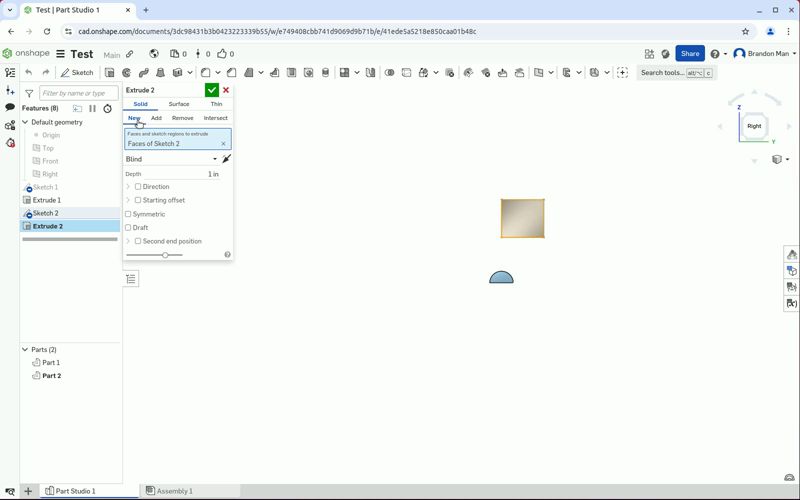
key(tab, 4)
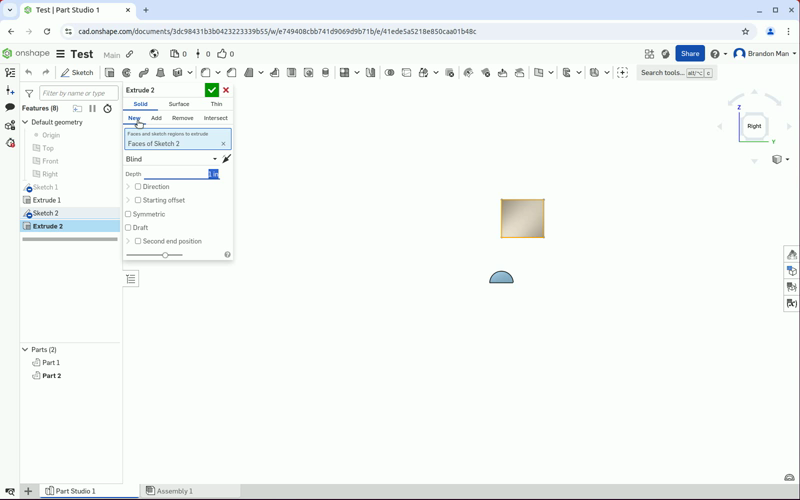
text(-23.108)
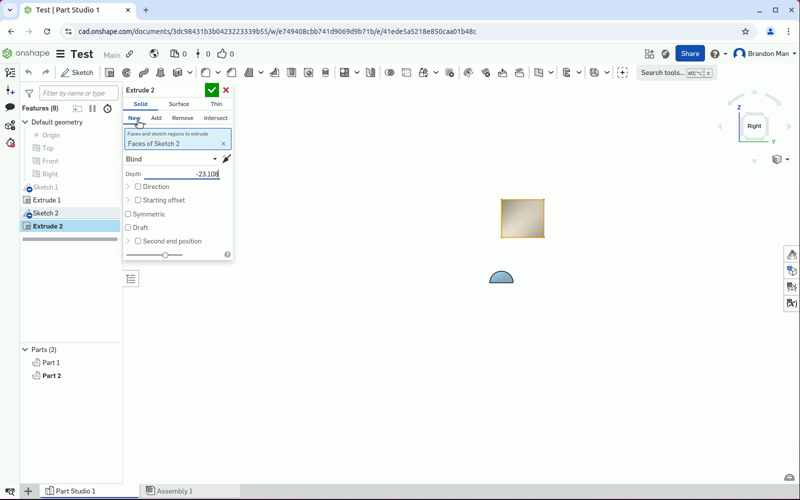
key(enter)
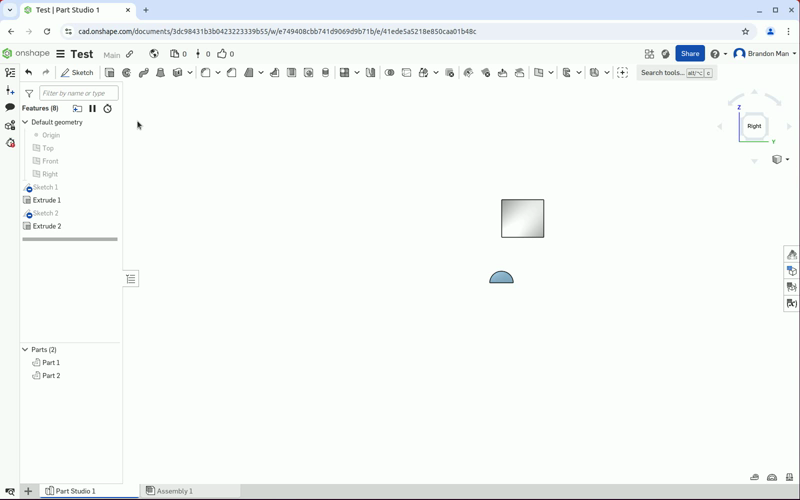
key(shift+h)
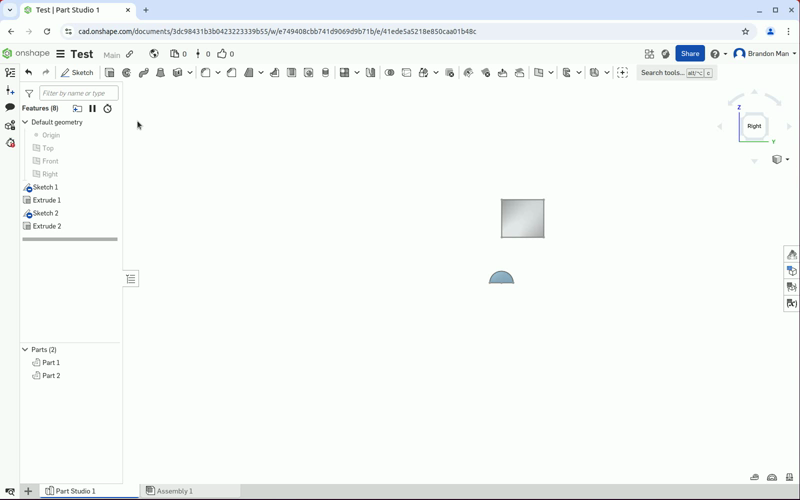
key(shift+h)
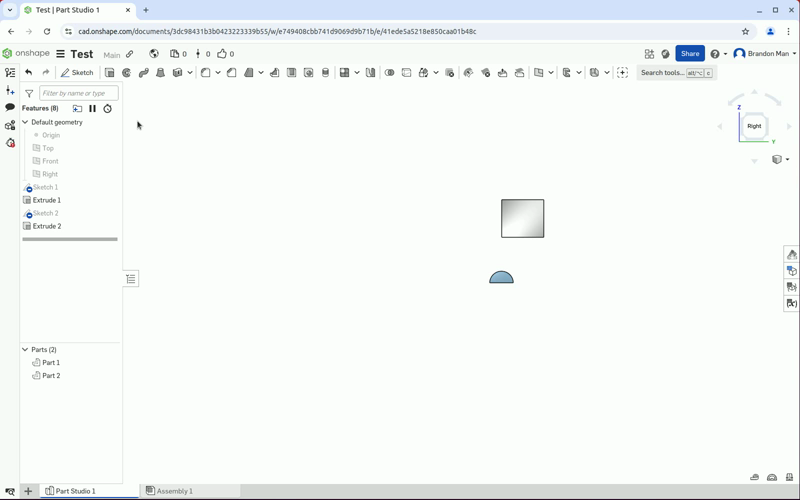
mouse_move(73, 189)
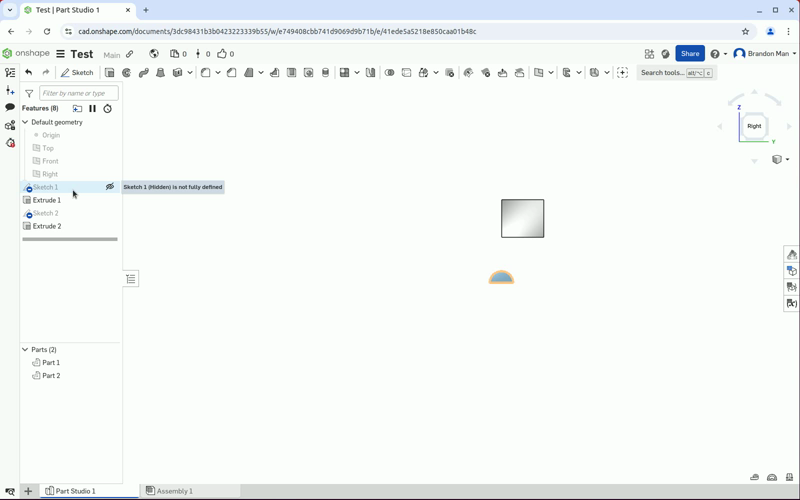
click(73, 189)
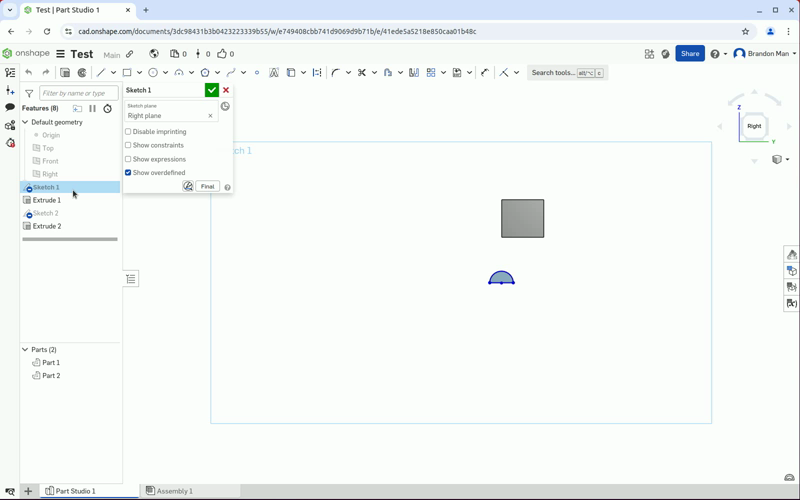
mouse_move(229, 92)
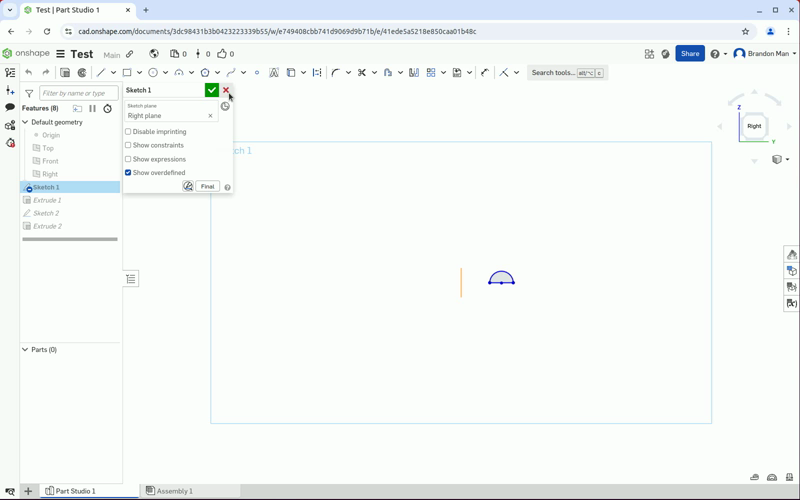
click(229, 92)
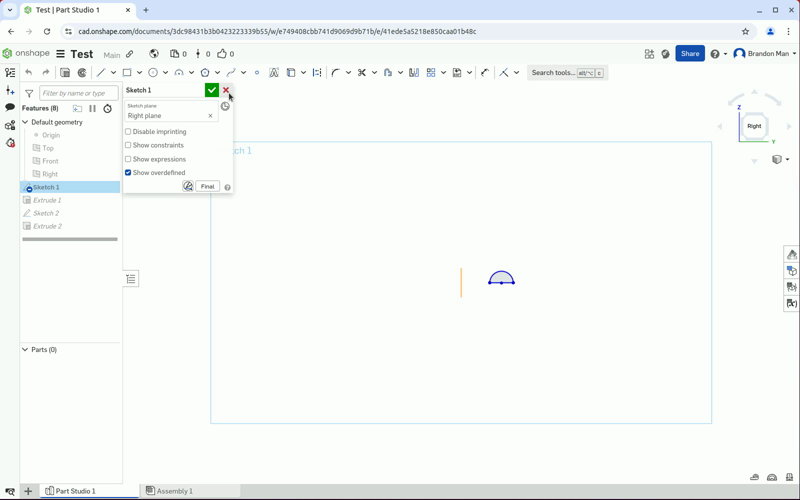
key(shift+s)
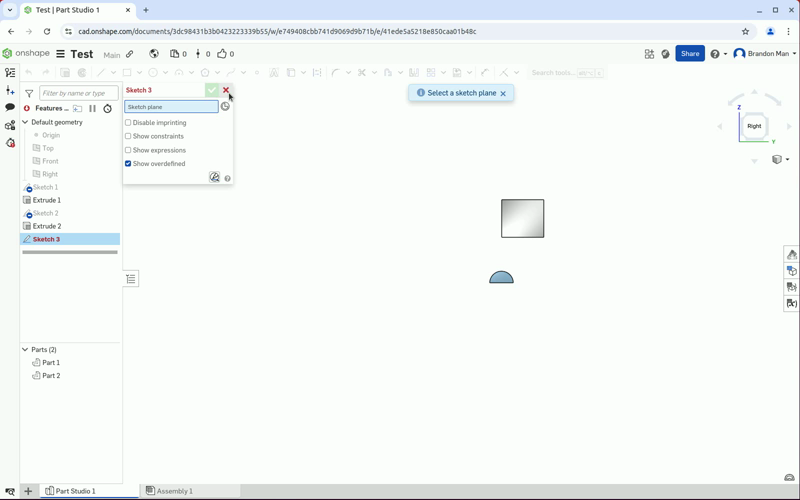
mouse_move(73, 176)
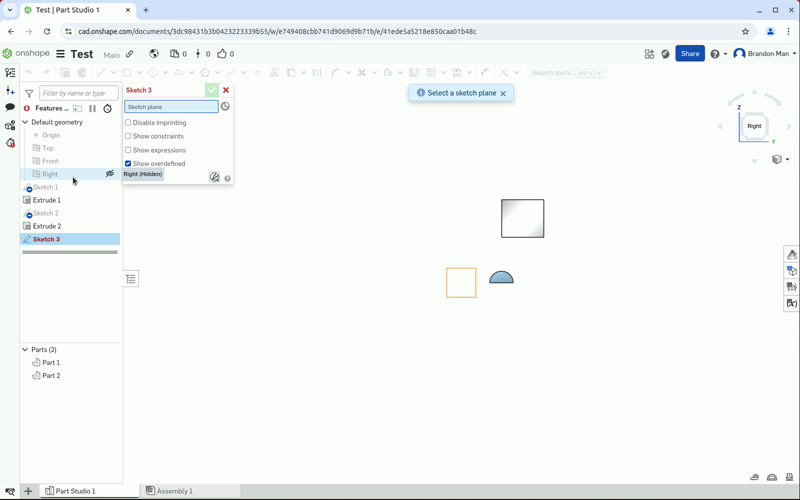
click(73, 176)
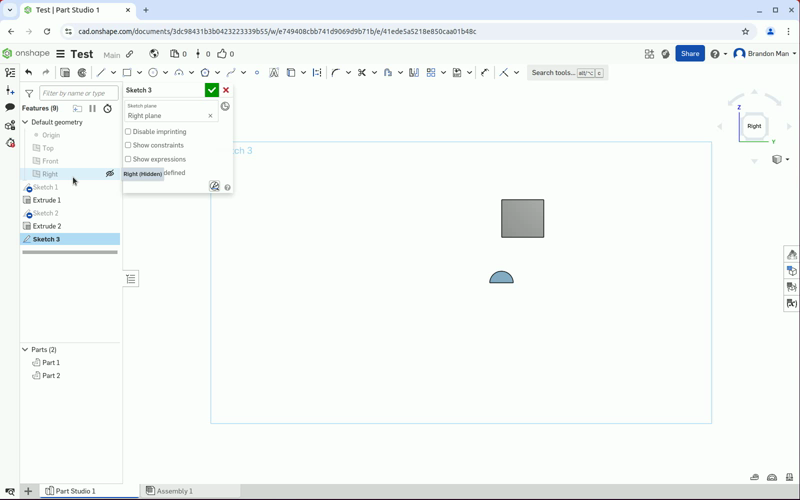
mouse_move(73, 352)
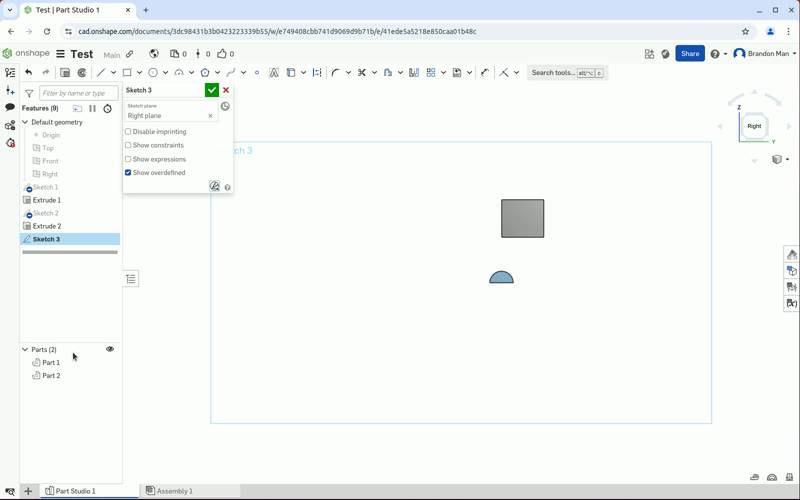
key(y)
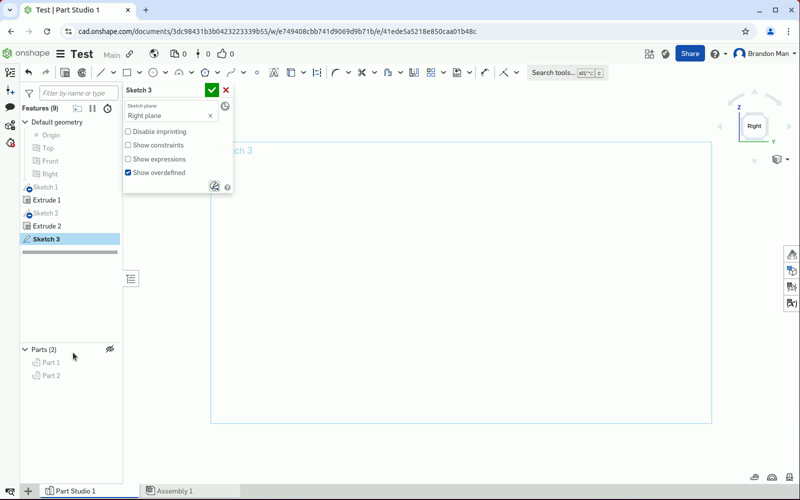
key(l)
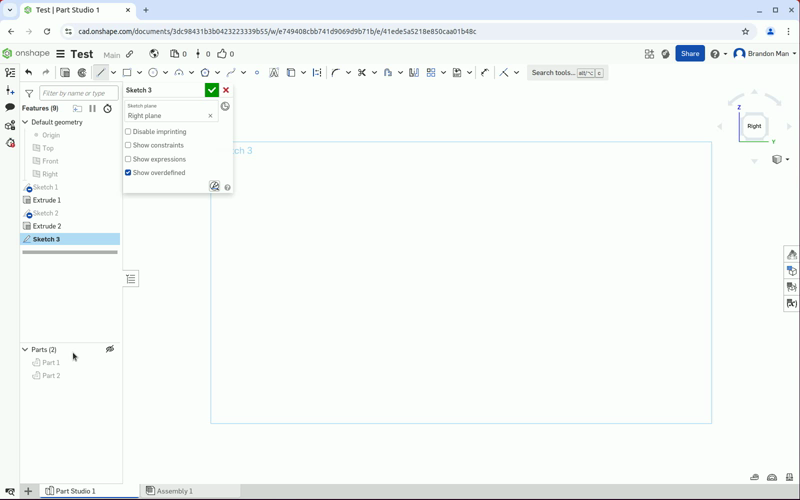
key_down(shift)
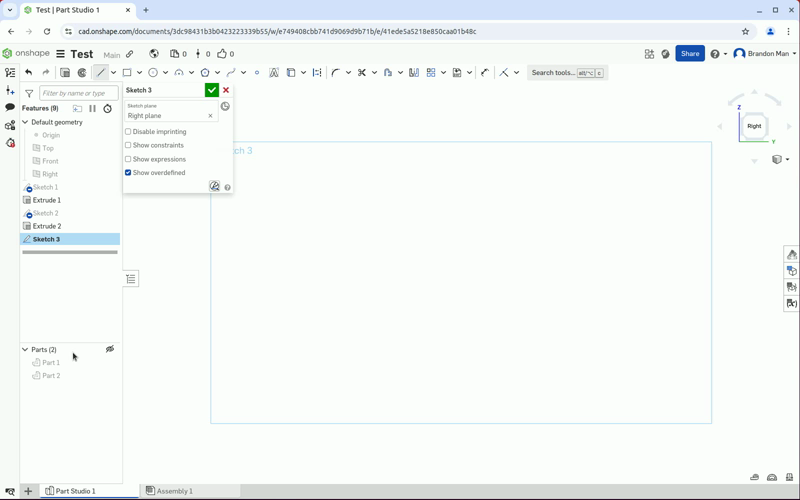
mouse_move(460, 282)
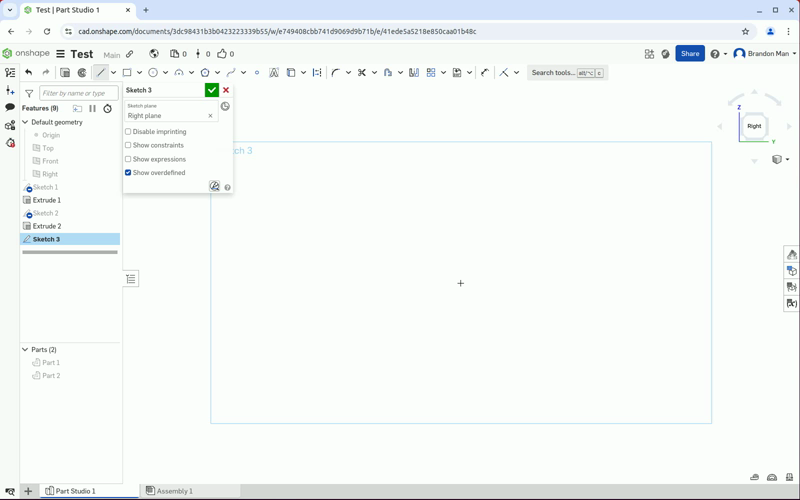
click(460, 282)
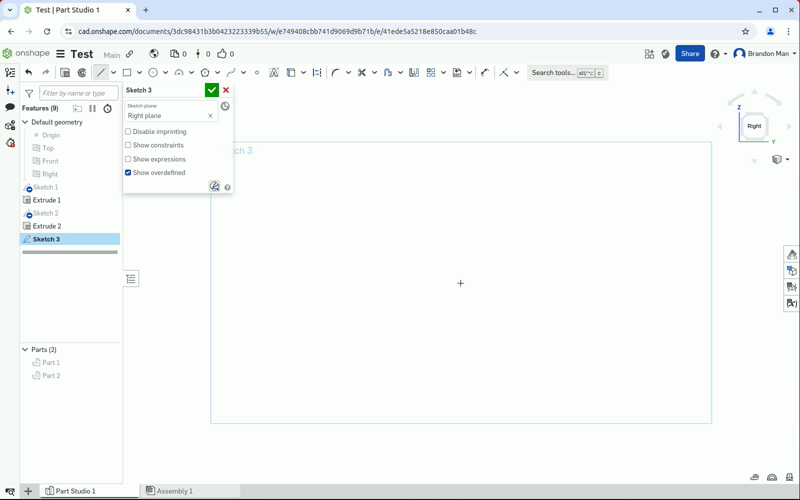
key_up(shift)
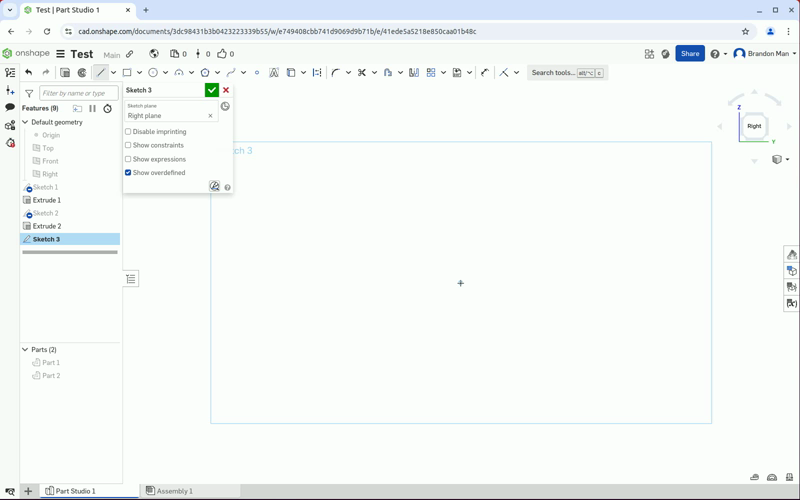
key_down(shift)
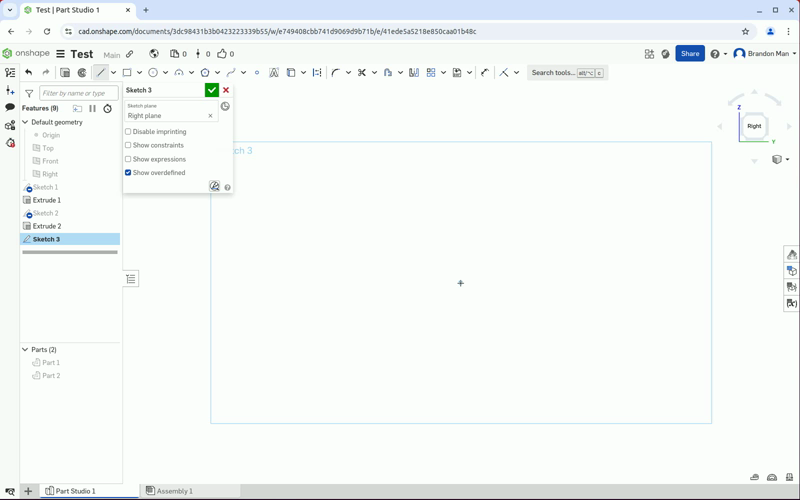
mouse_move(490, 282)
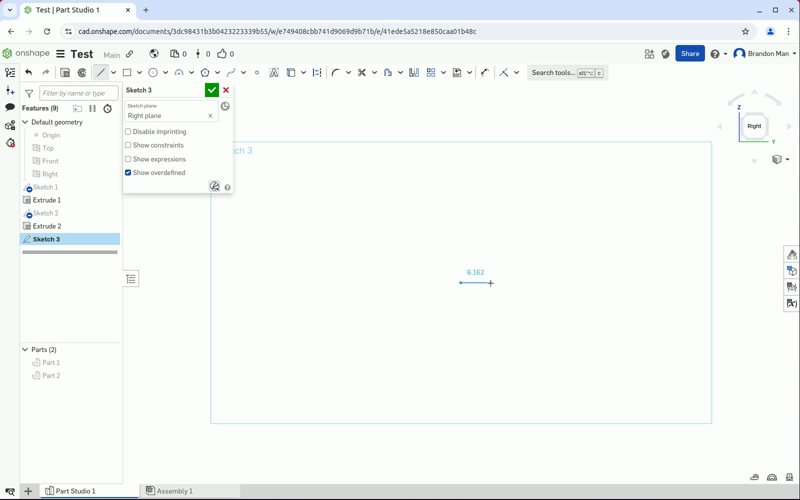
mouse_move(490, 282)
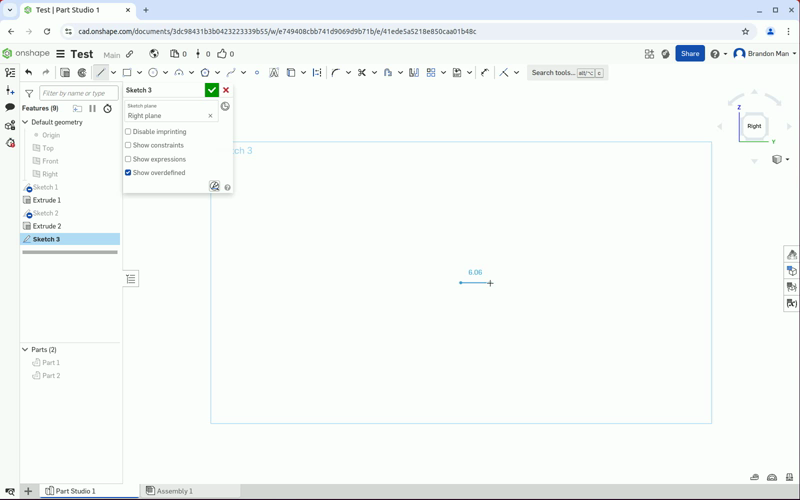
click(490, 282)
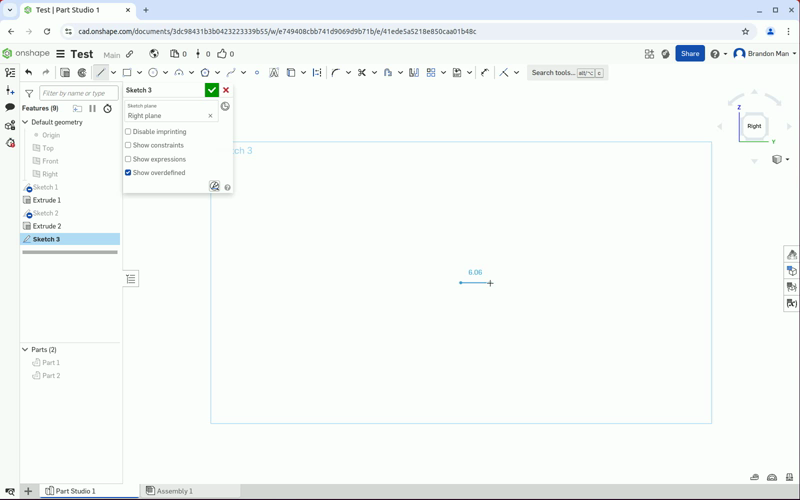
key_up(shift)
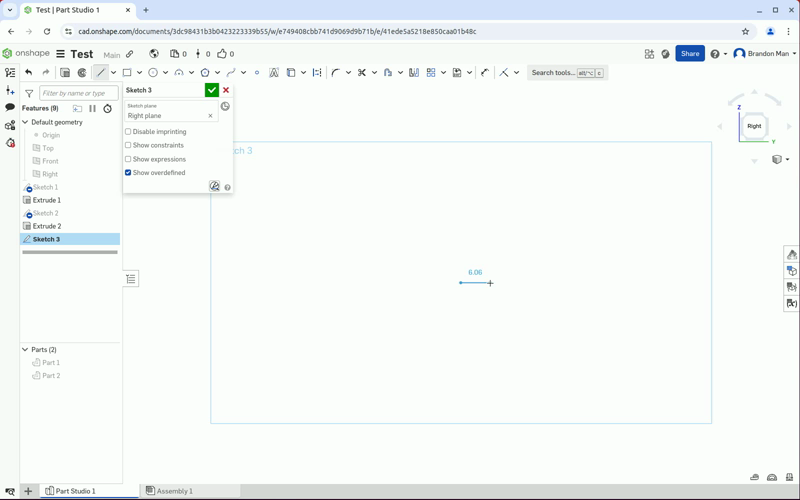
key(esc)
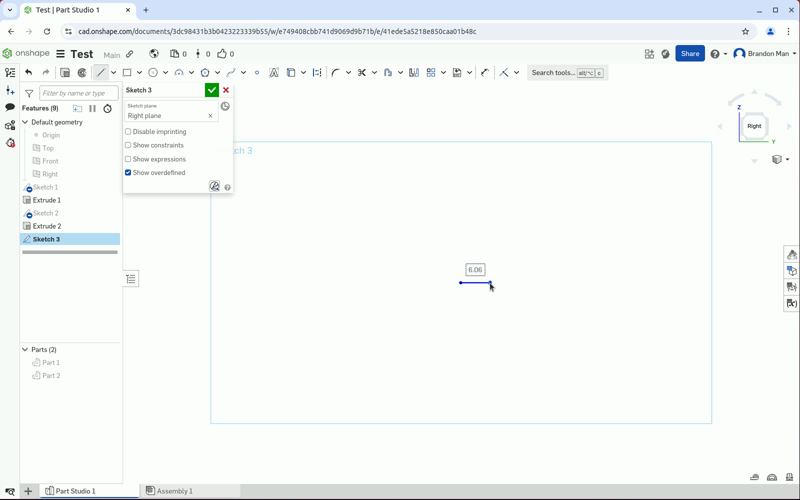
key(a)
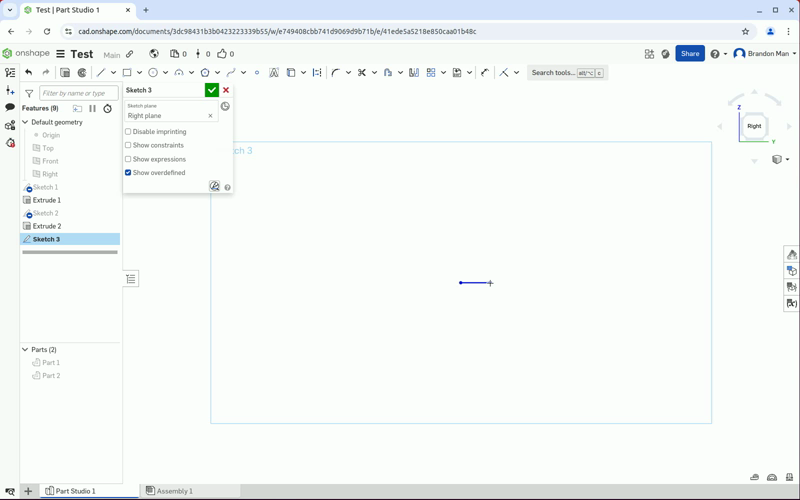
mouse_move(490, 282)
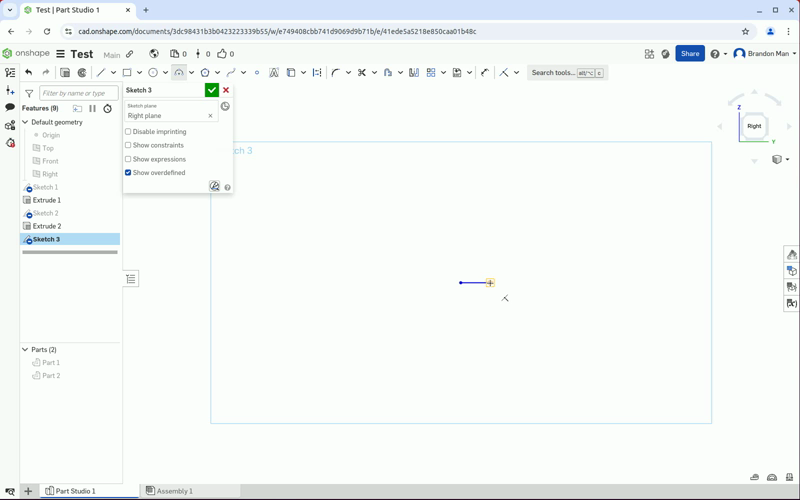
click(490, 282)
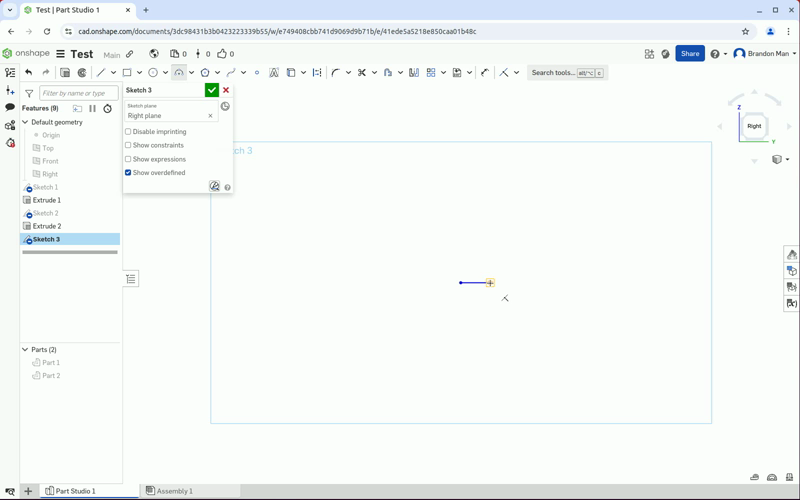
key_down(shift)
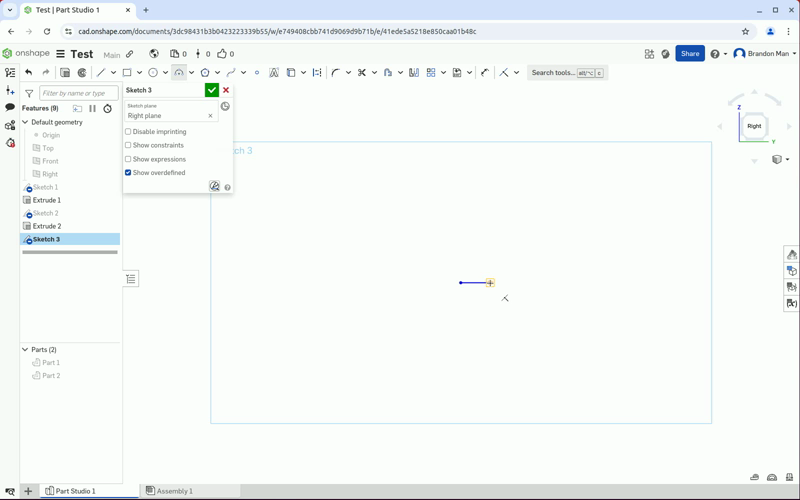
mouse_move(513, 282)
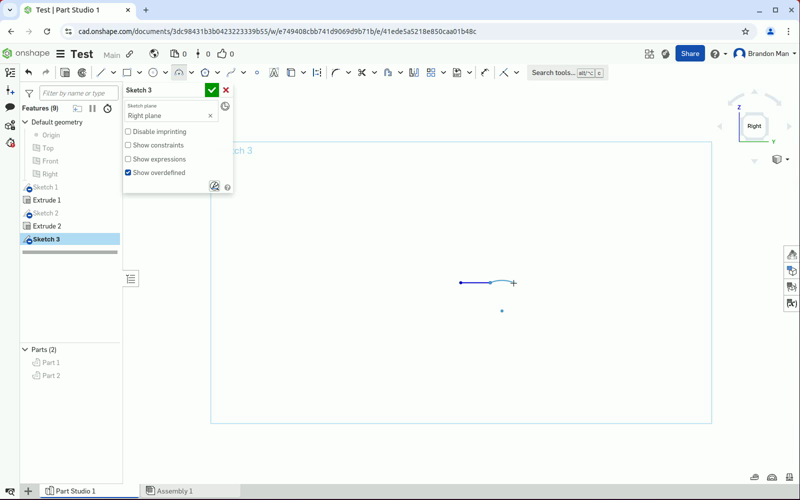
click(513, 282)
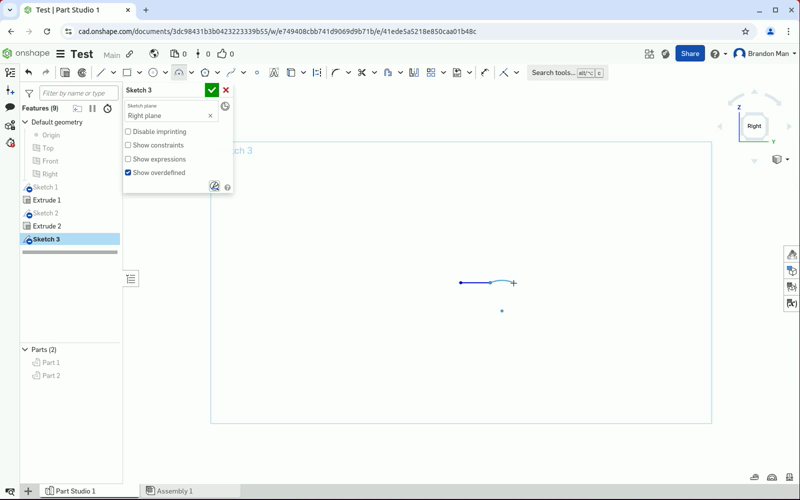
mouse_move(501, 271)
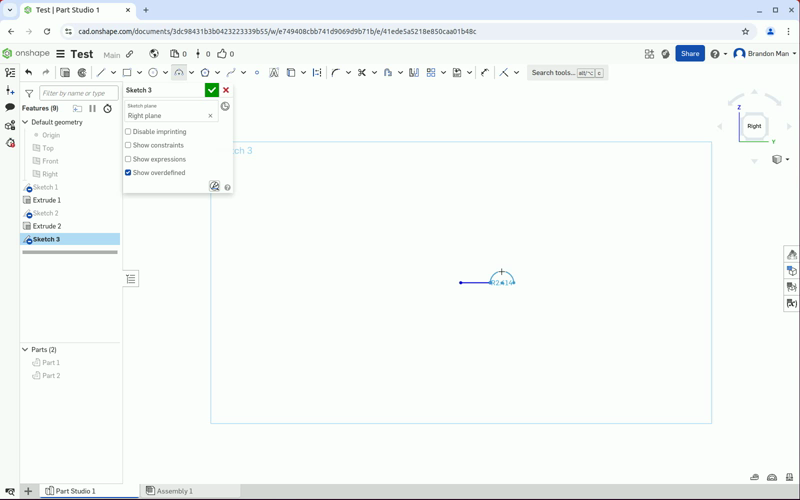
click(501, 271)
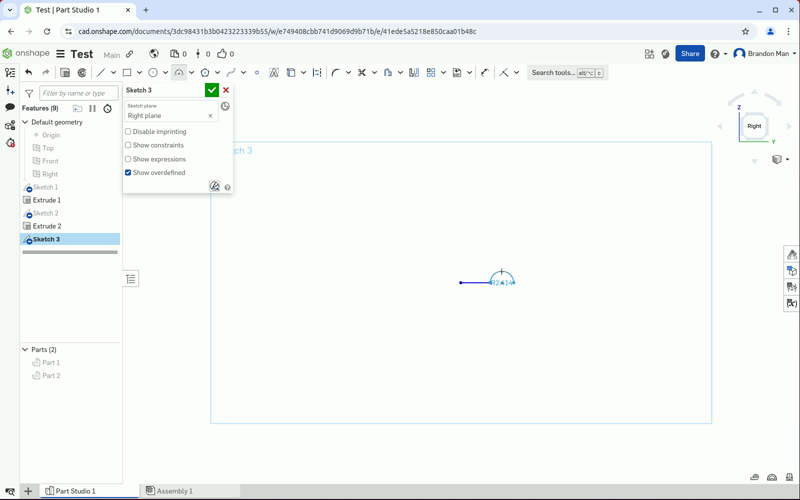
key_up(shift)
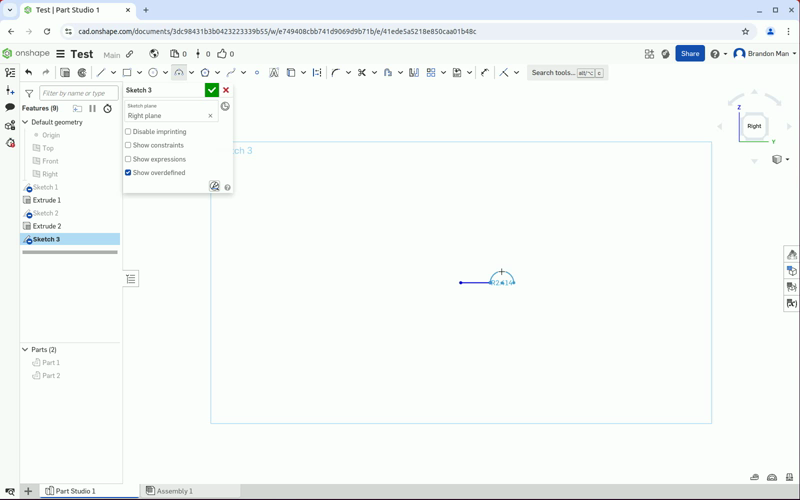
key(esc)
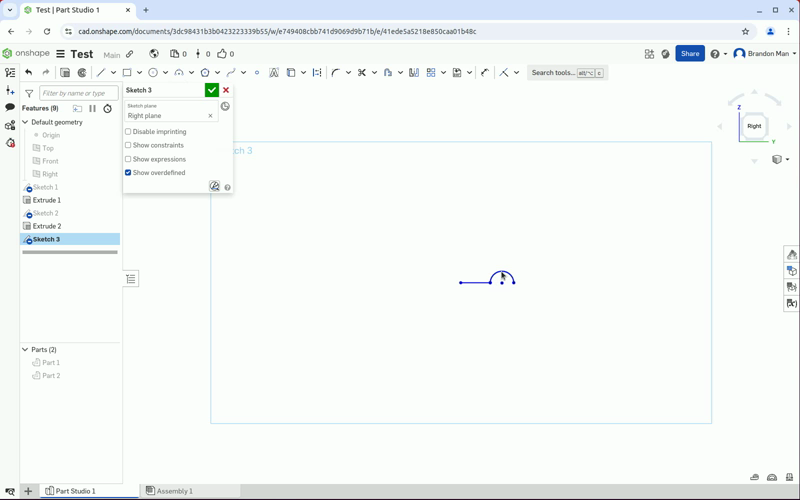
key(l)
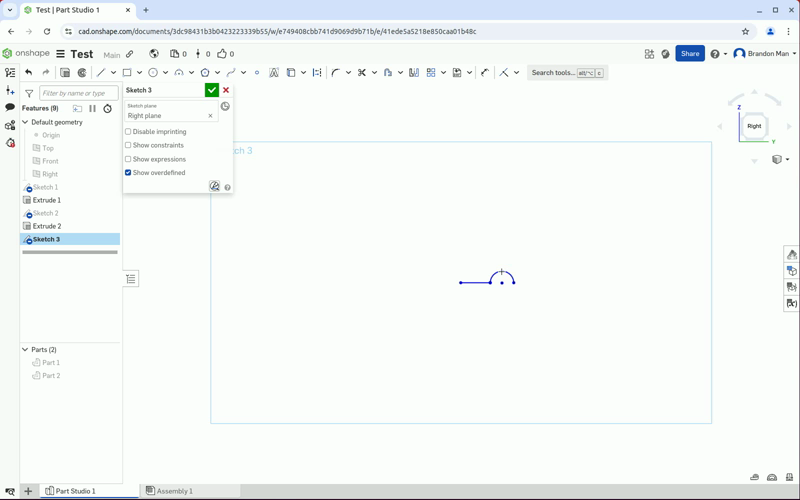
mouse_move(513, 282)
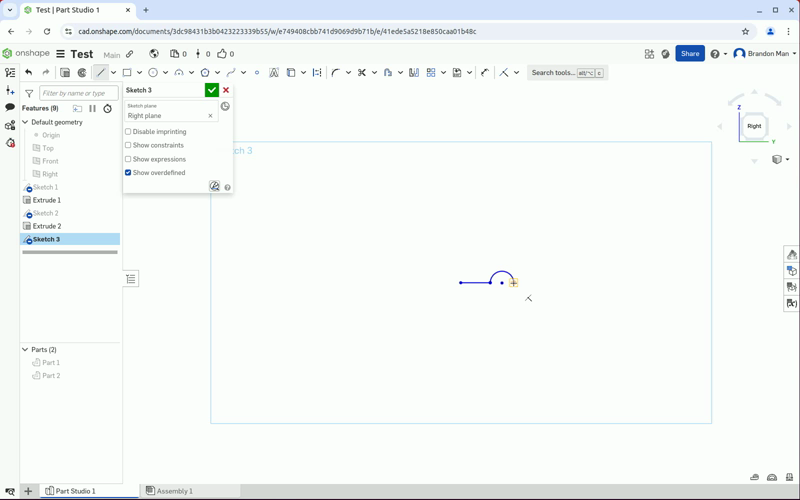
click(513, 282)
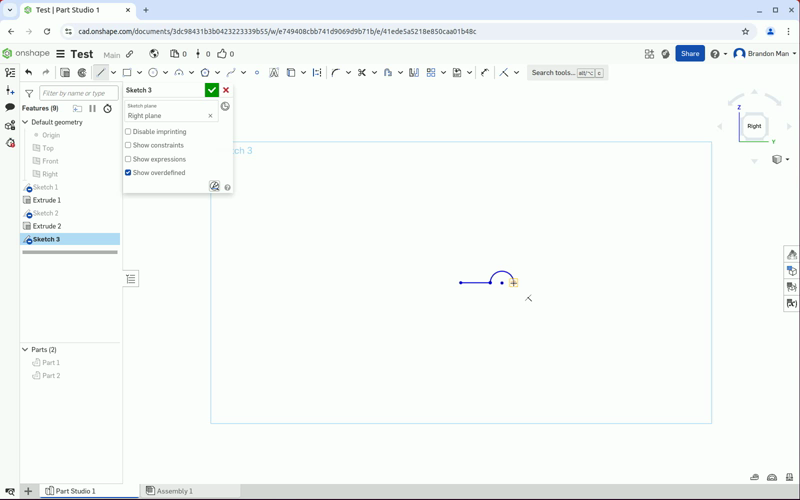
key_down(shift)
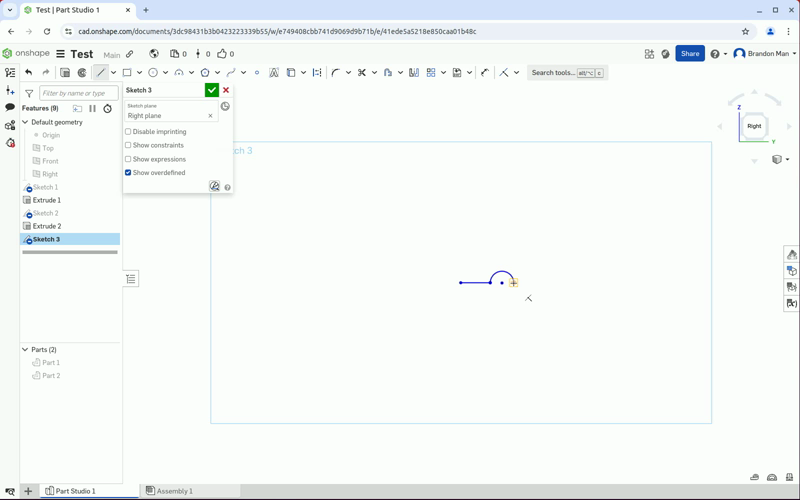
mouse_move(543, 282)
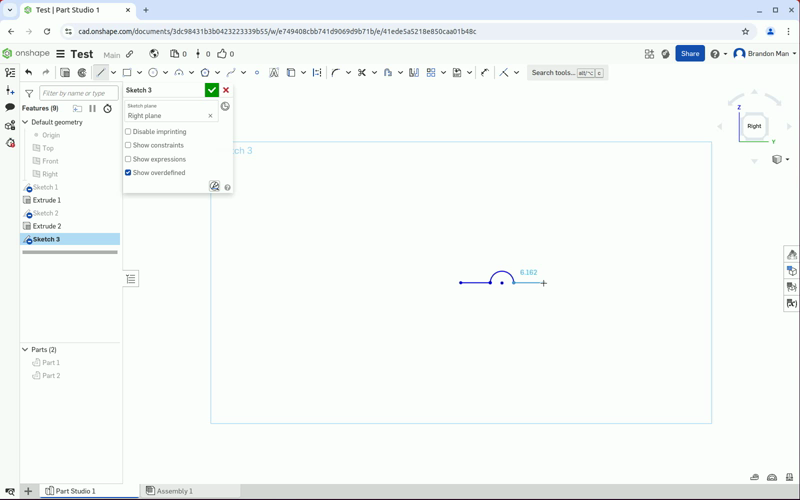
mouse_move(543, 282)
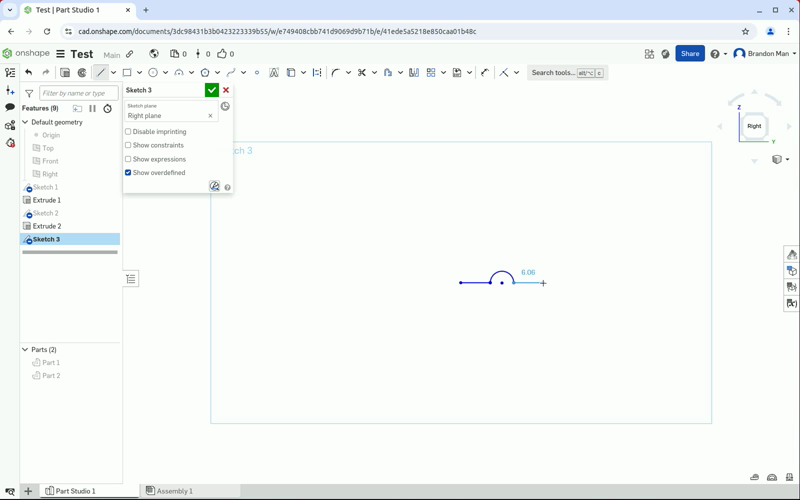
click(543, 282)
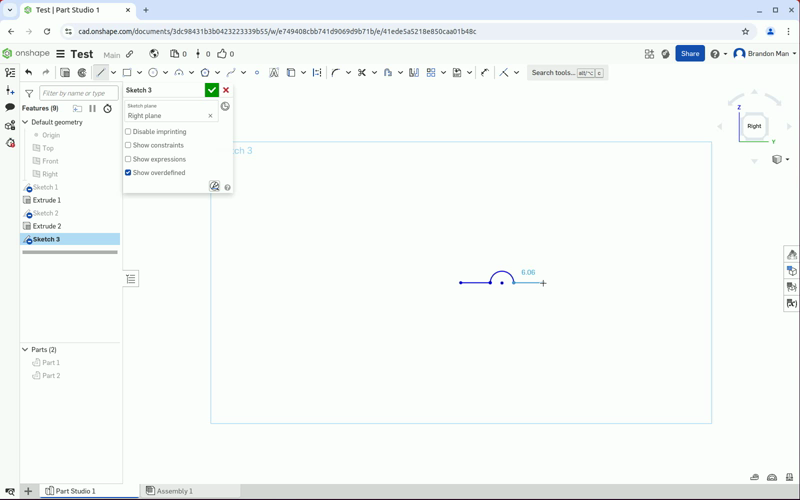
key_up(shift)
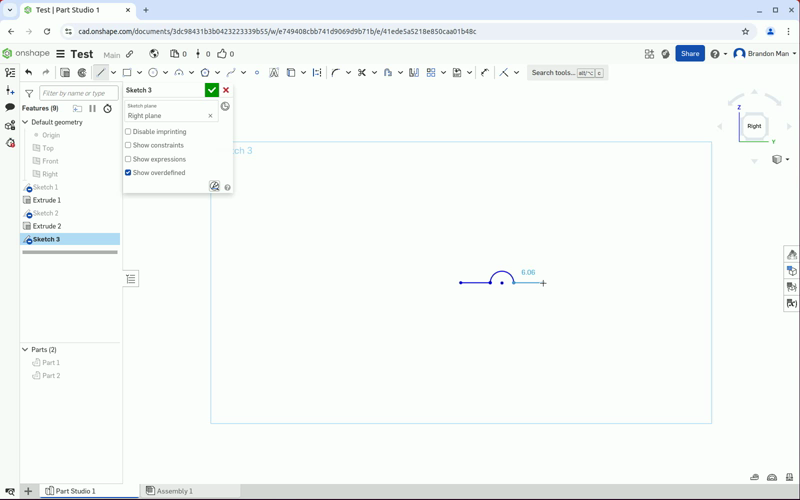
key_down(shift)
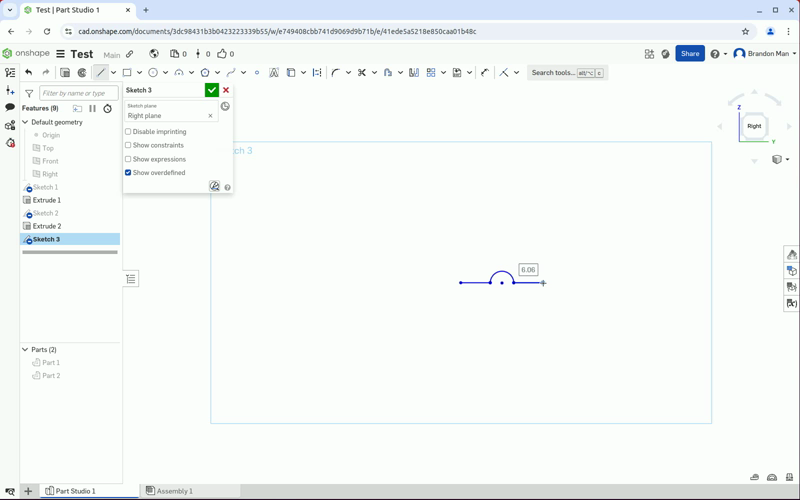
mouse_move(573, 282)
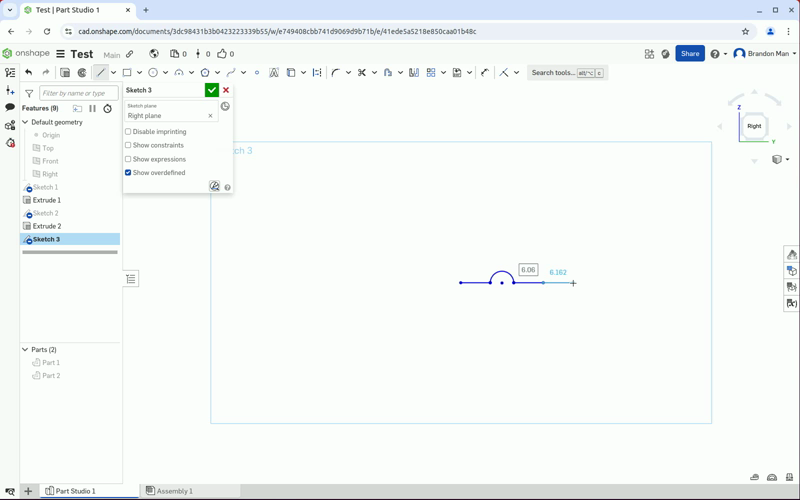
mouse_move(543, 237)
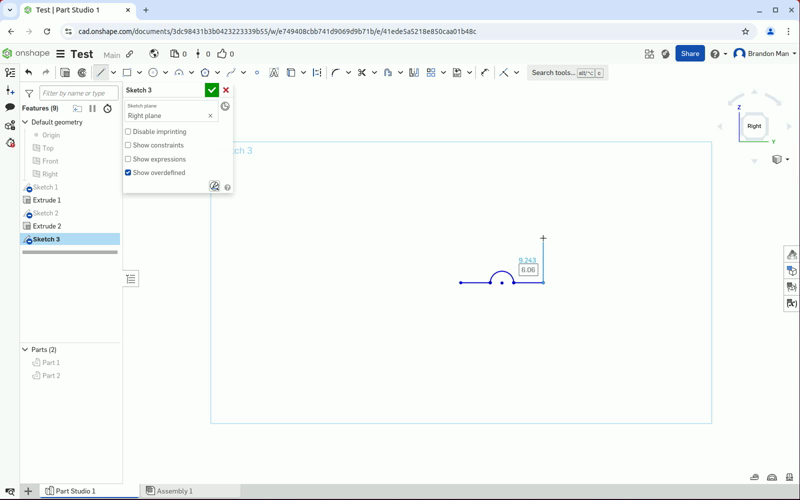
click(543, 237)
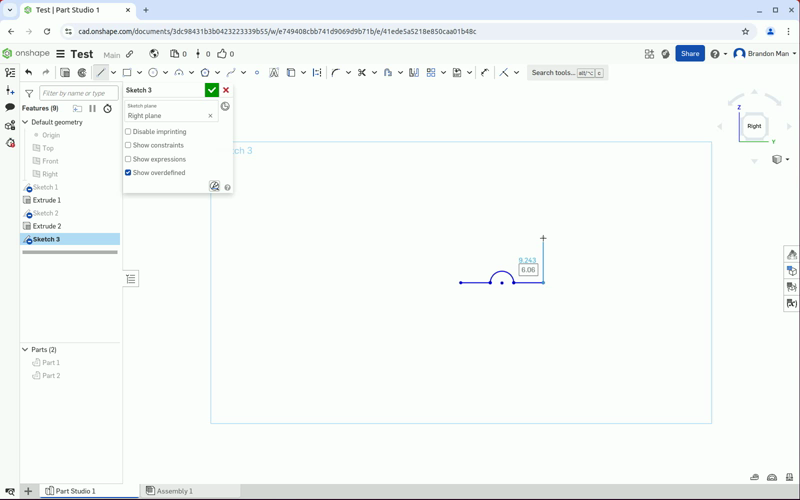
key_up(shift)
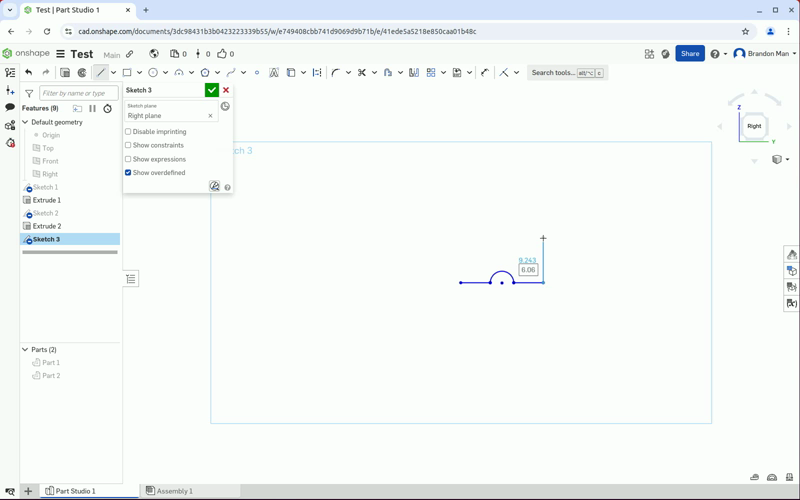
key_down(shift)
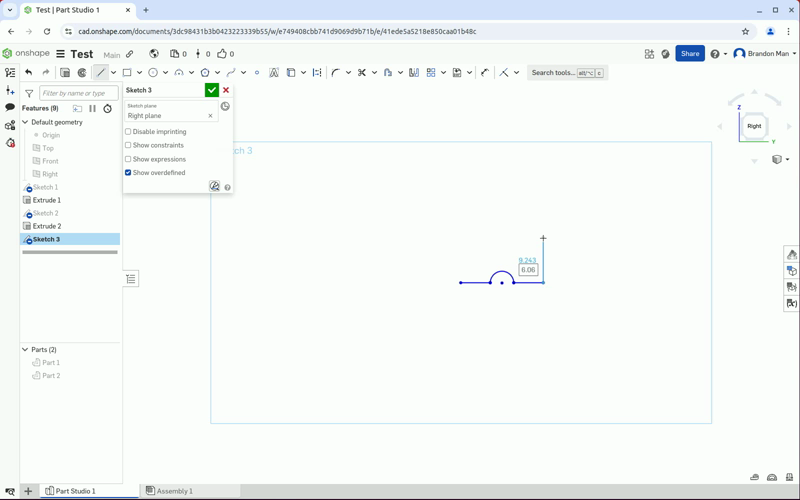
mouse_move(573, 237)
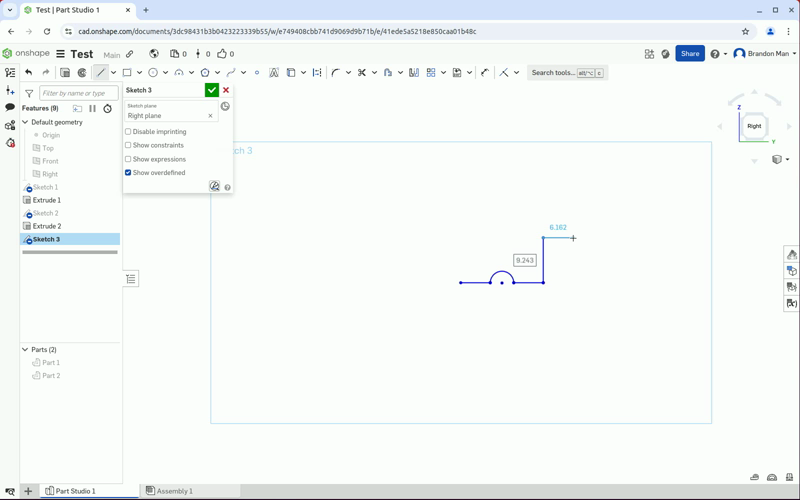
mouse_move(502, 237)
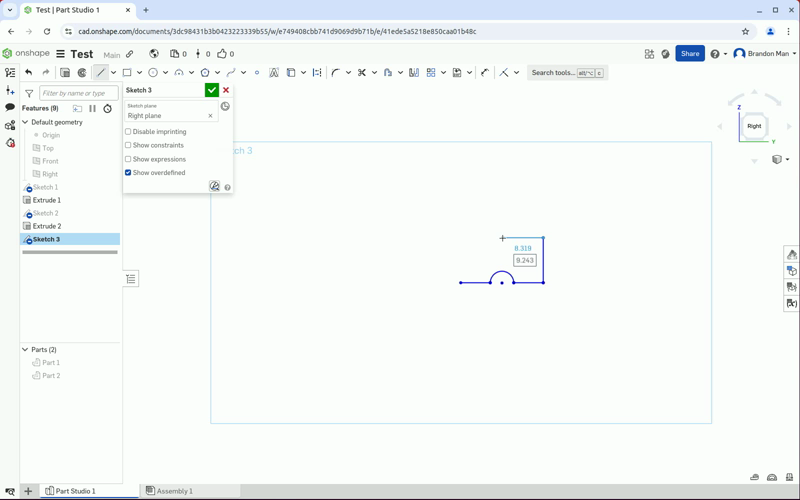
click(502, 237)
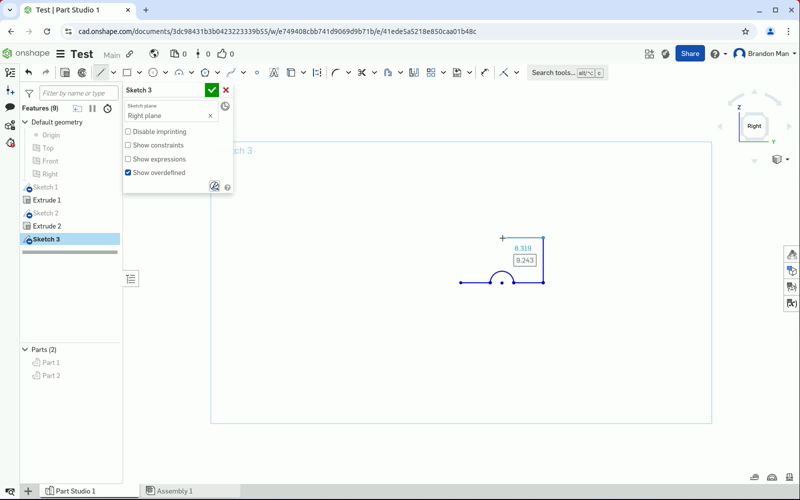
key_up(shift)
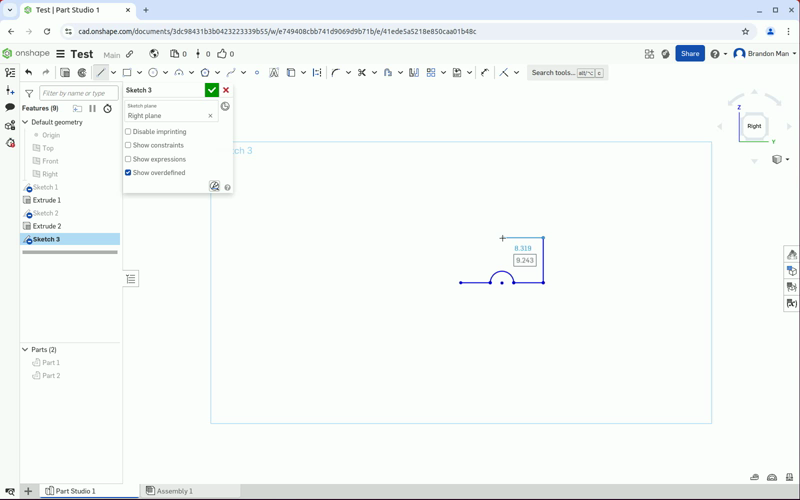
key_down(shift)
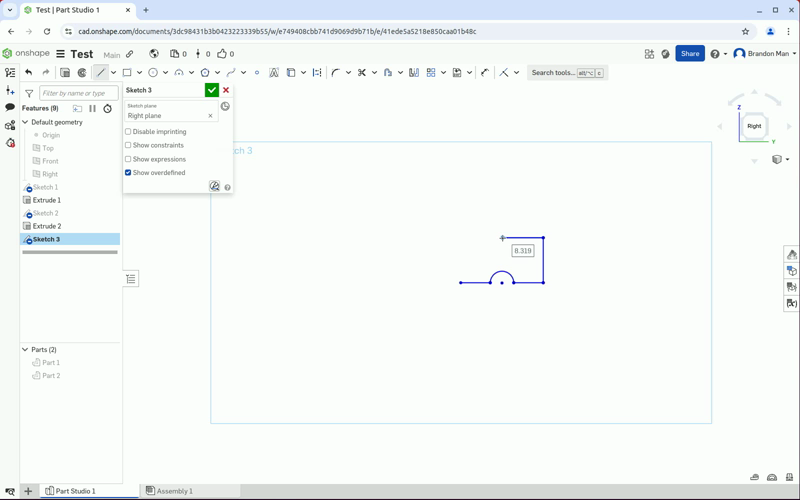
mouse_move(532, 237)
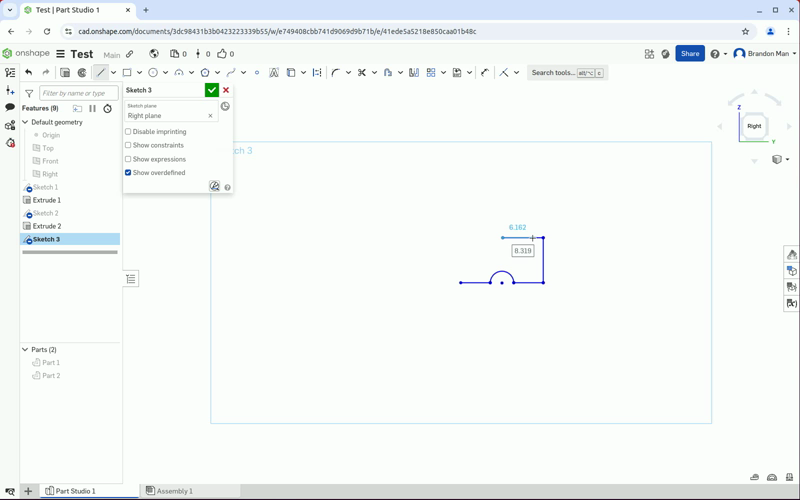
mouse_move(502, 200)
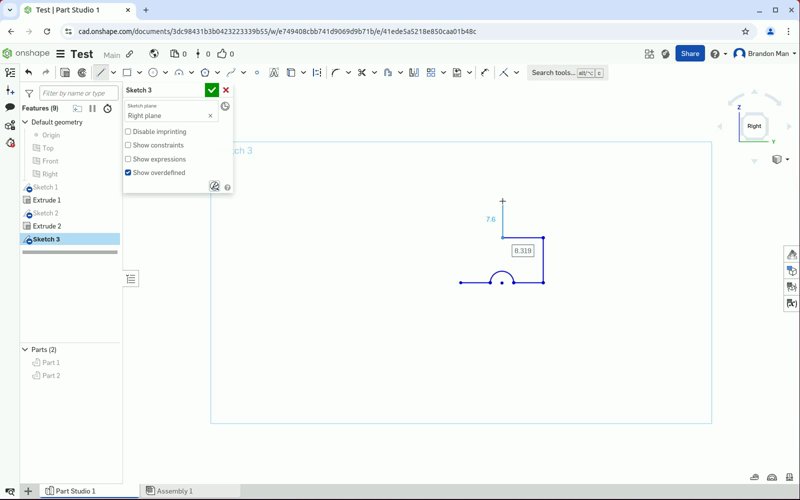
click(502, 200)
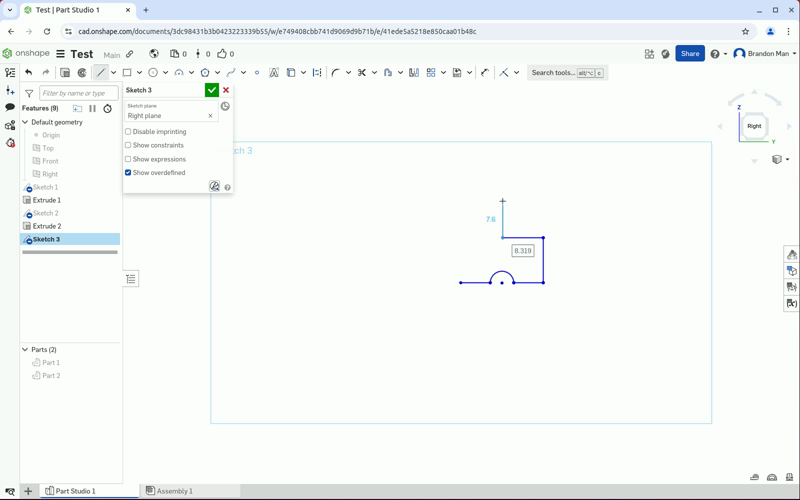
key_up(shift)
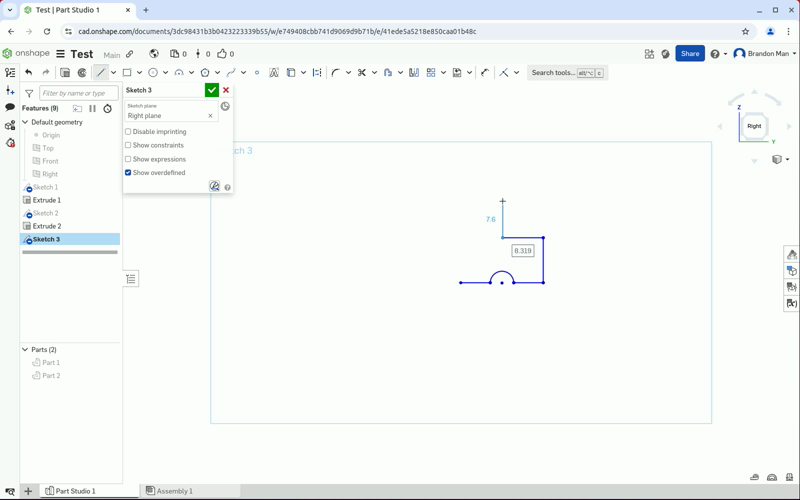
key_down(shift)
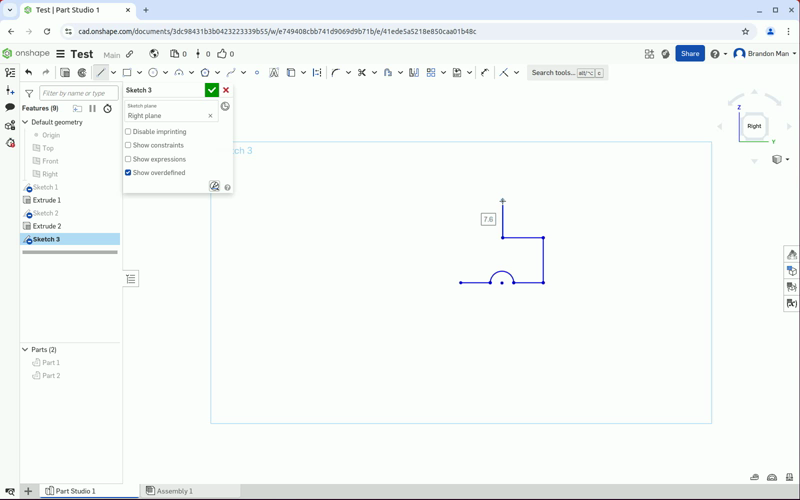
mouse_move(532, 200)
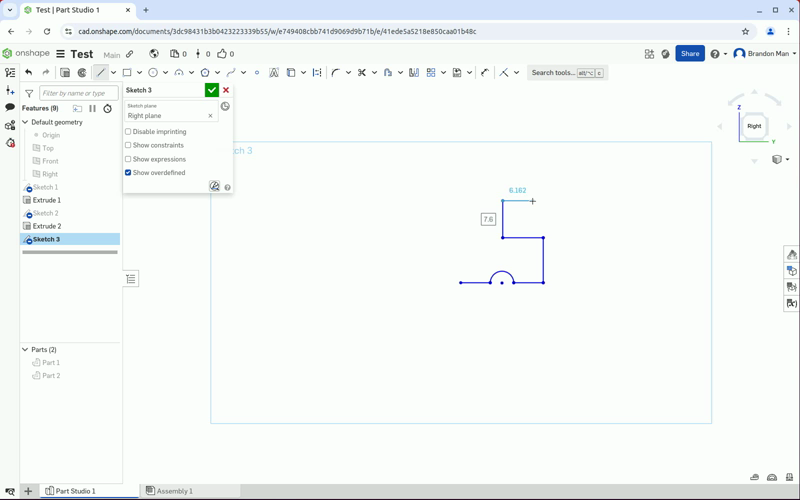
mouse_move(460, 200)
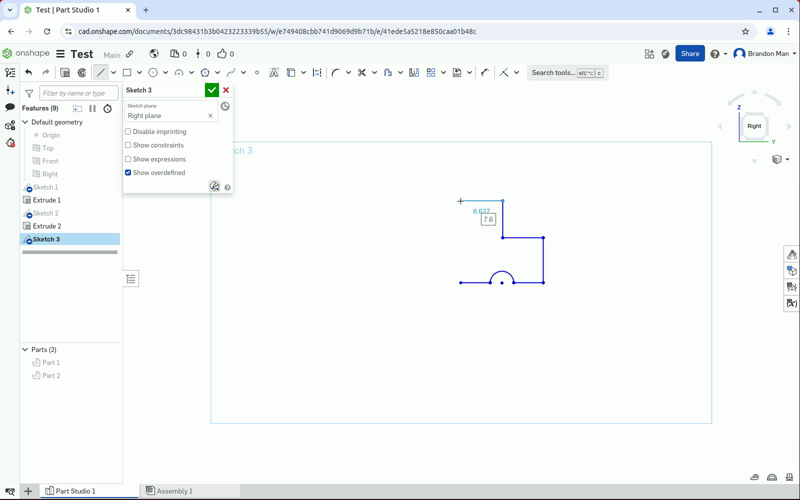
click(460, 200)
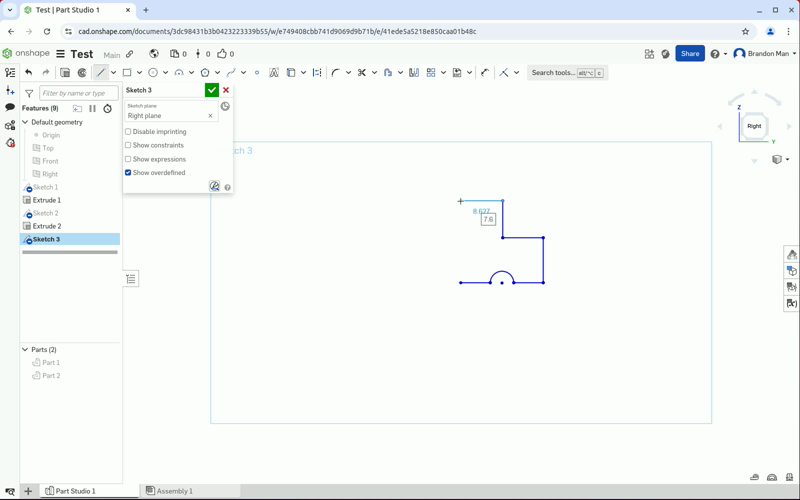
key_up(shift)
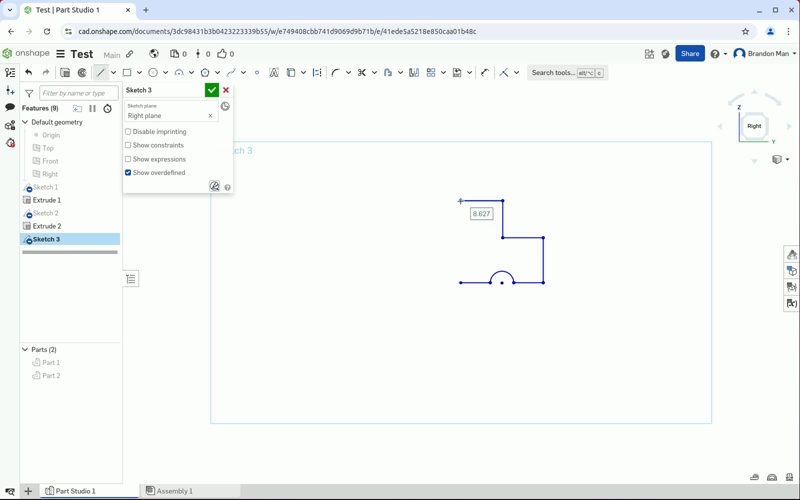
key_down(shift)
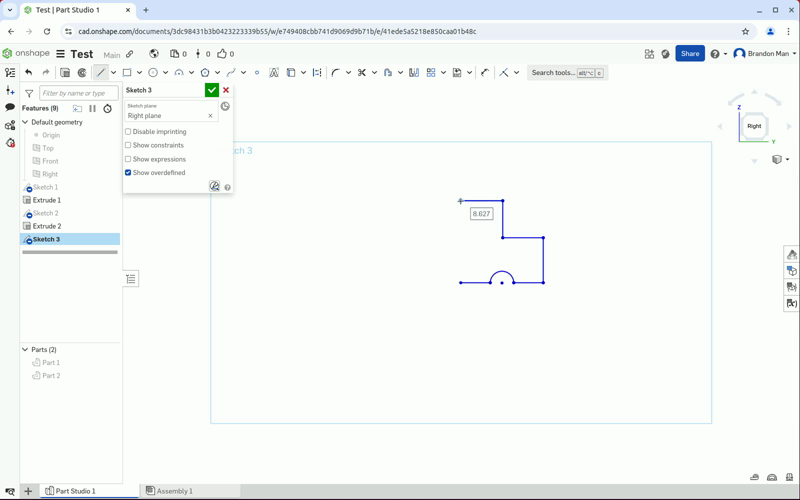
mouse_move(460, 282)
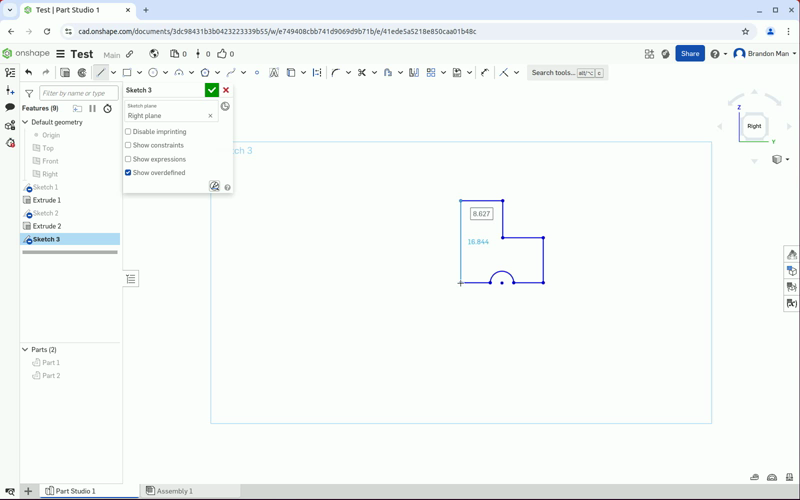
key_up(shift)
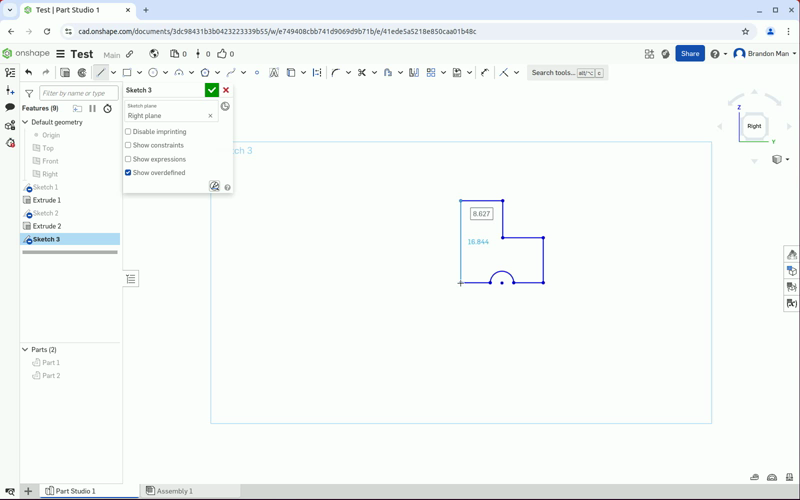
click(460, 282)
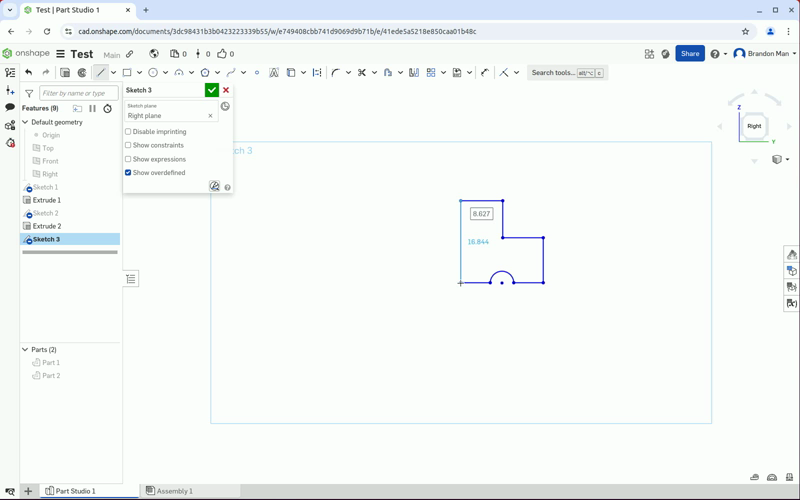
key(esc)
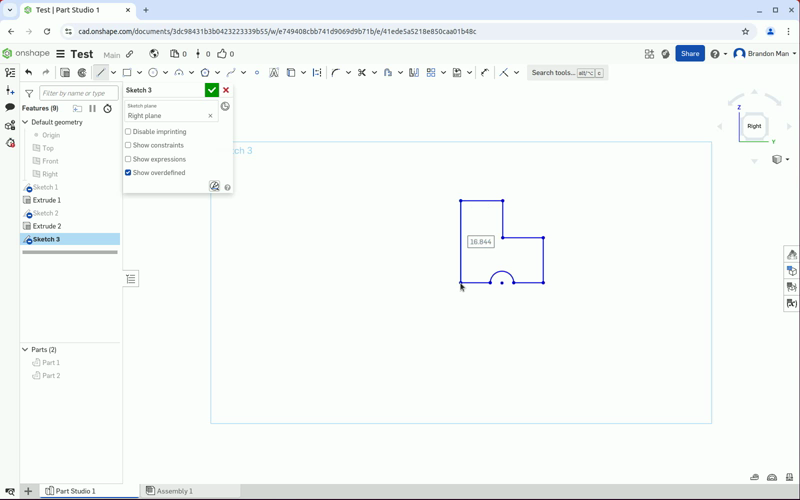
mouse_move(515, 256)
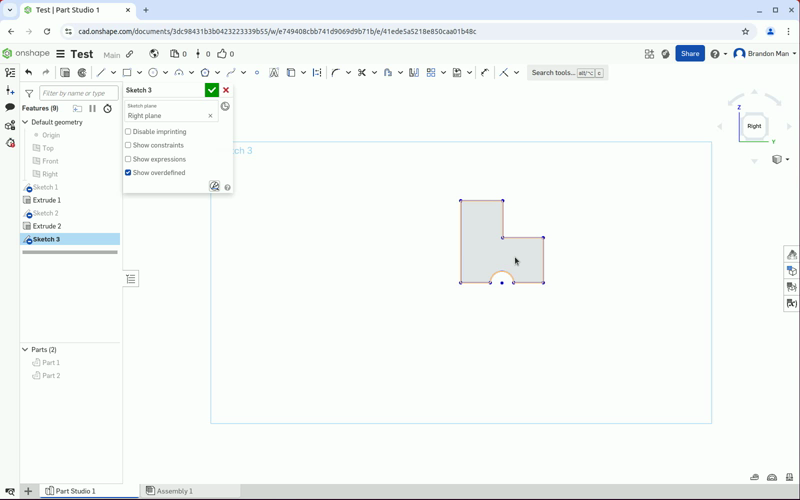
click(515, 256)
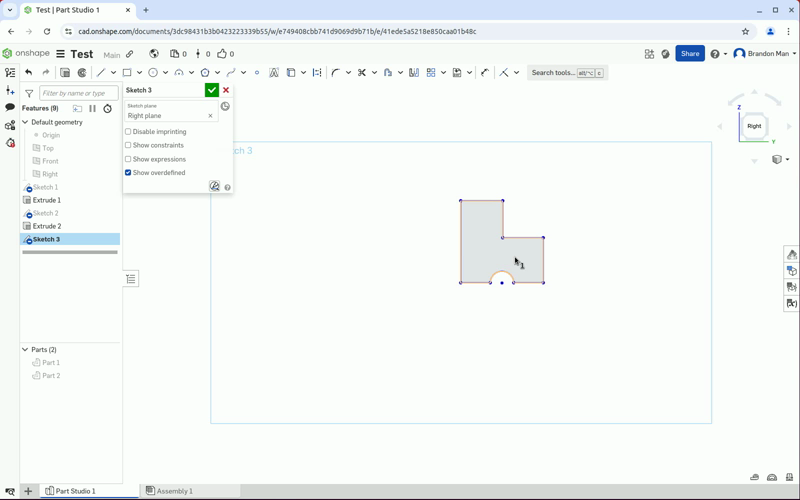
mouse_move(73, 352)
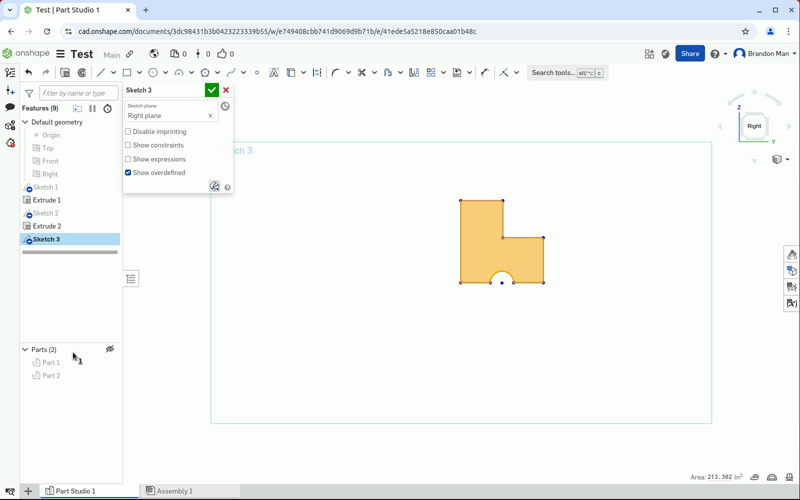
key(shift+y)
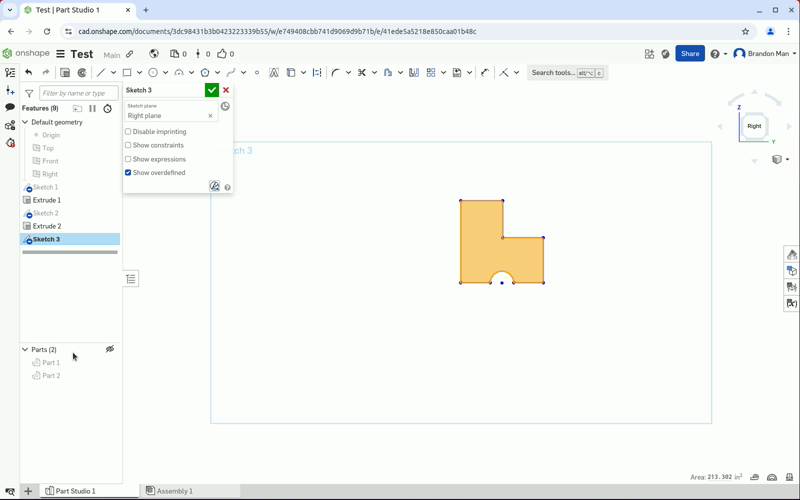
key(shift+e)
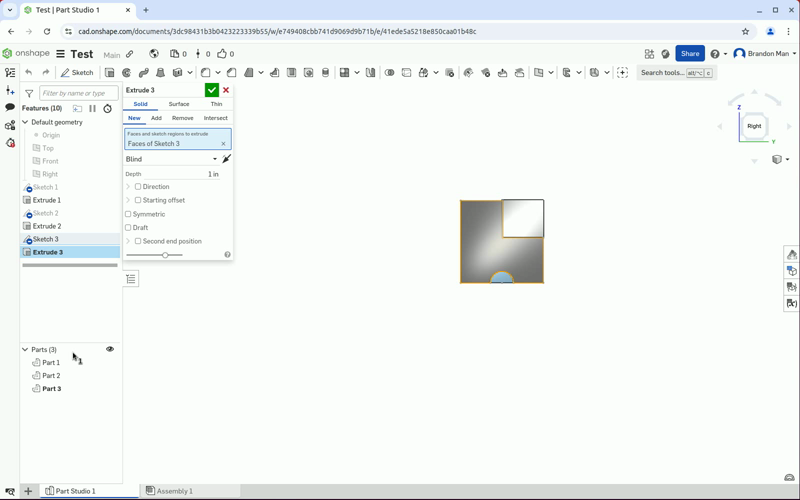
mouse_move(143, 106)
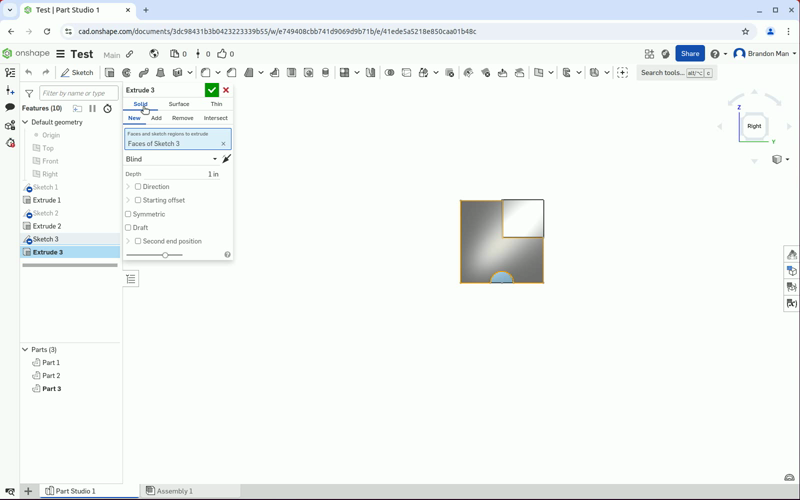
click(143, 106)
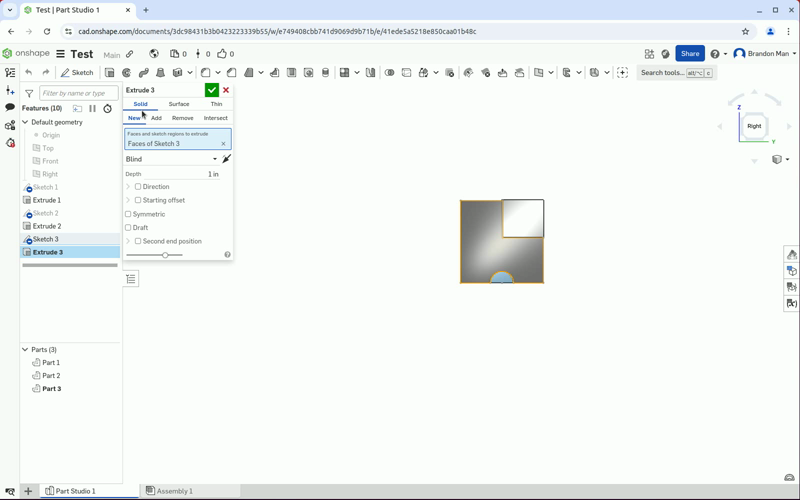
mouse_move(137, 120)
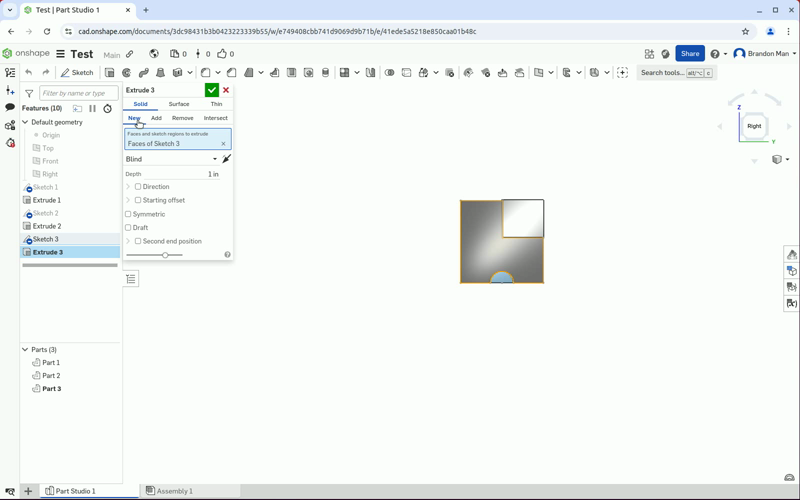
click(137, 120)
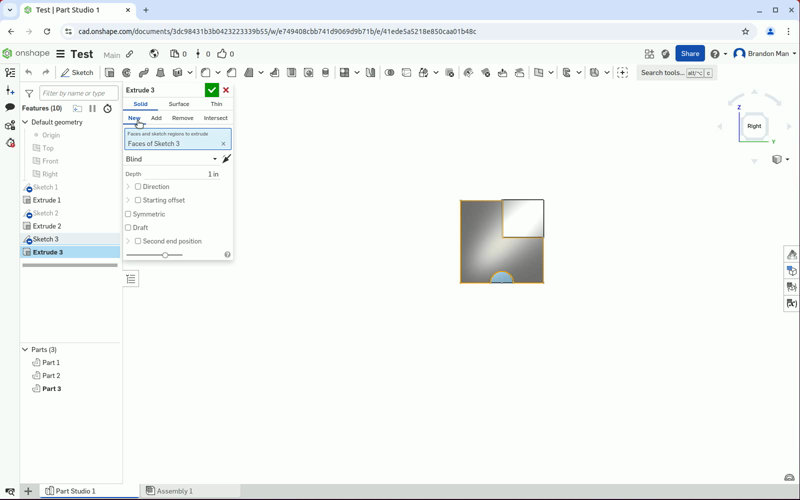
key(tab, 4)
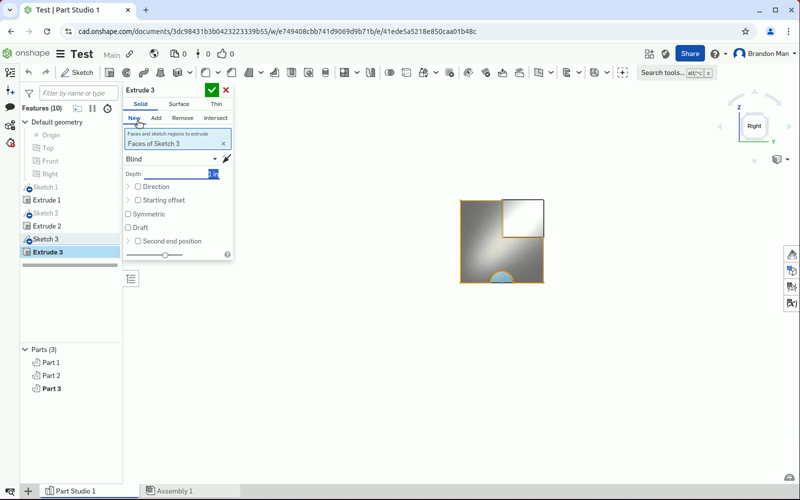
text(-23.108)
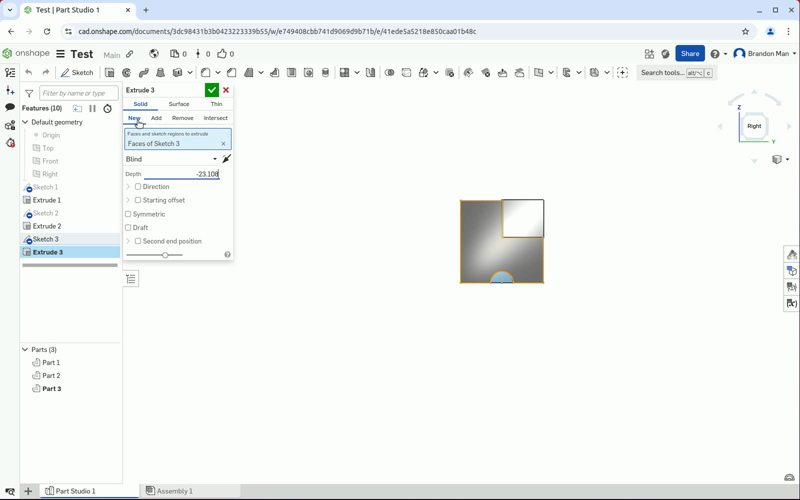
key(enter)
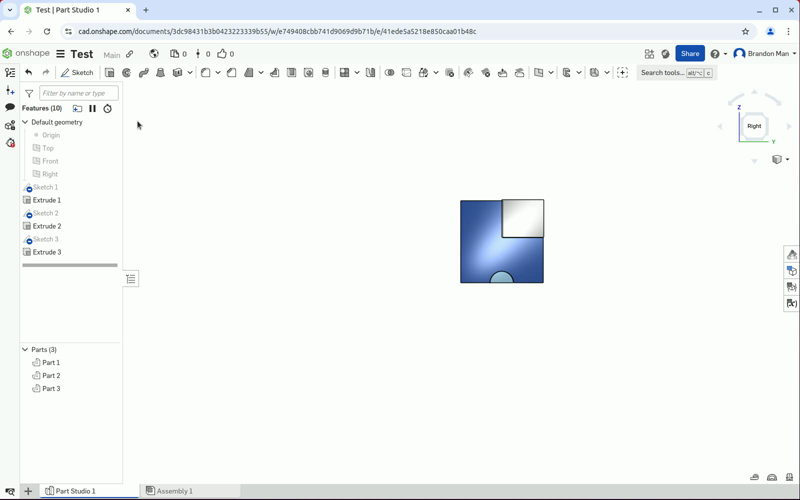
key(shift+h)
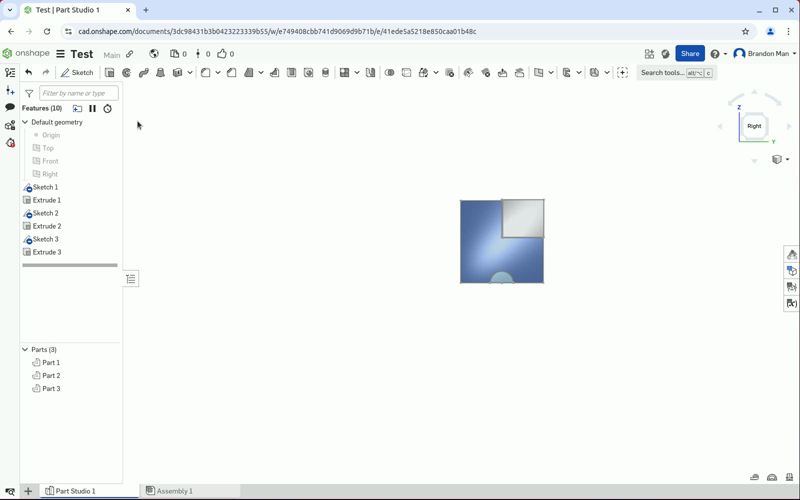
key(shift+h)
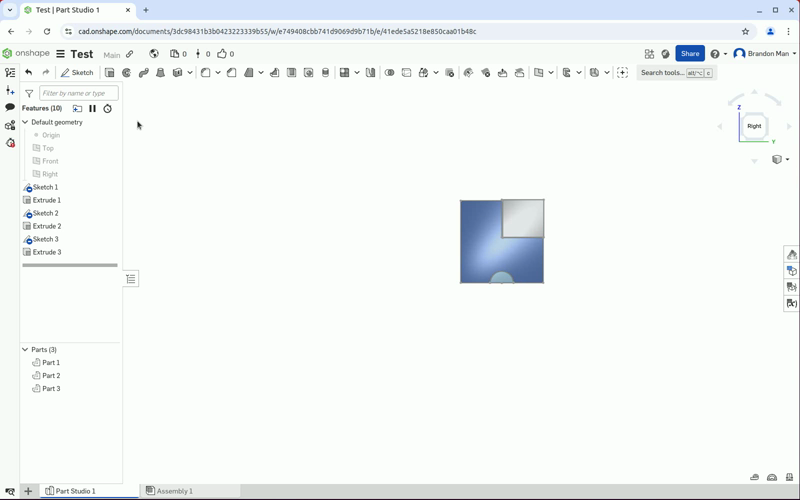
key(shift+7)
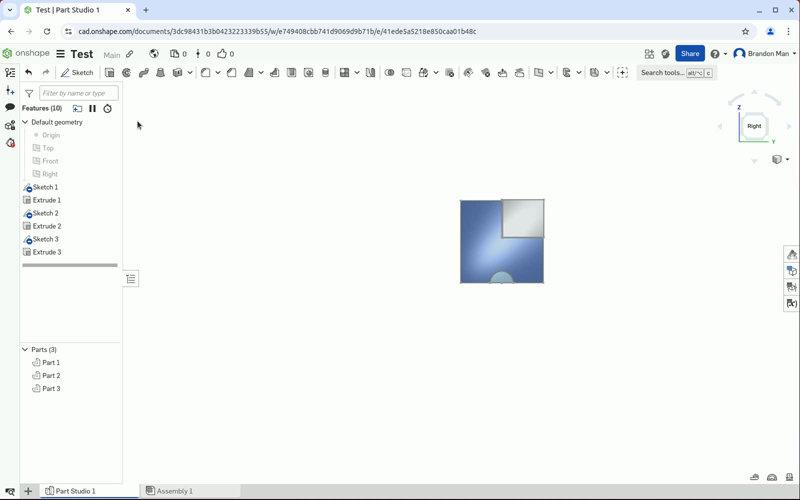
key(right, 2)
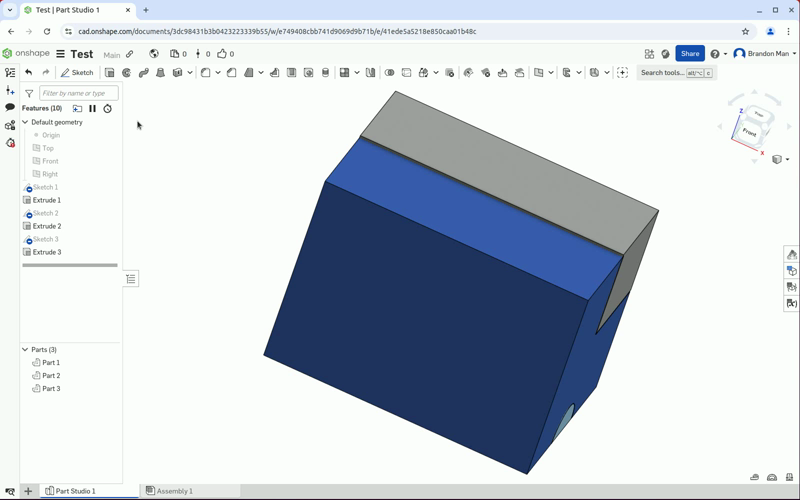
key(down, 2)
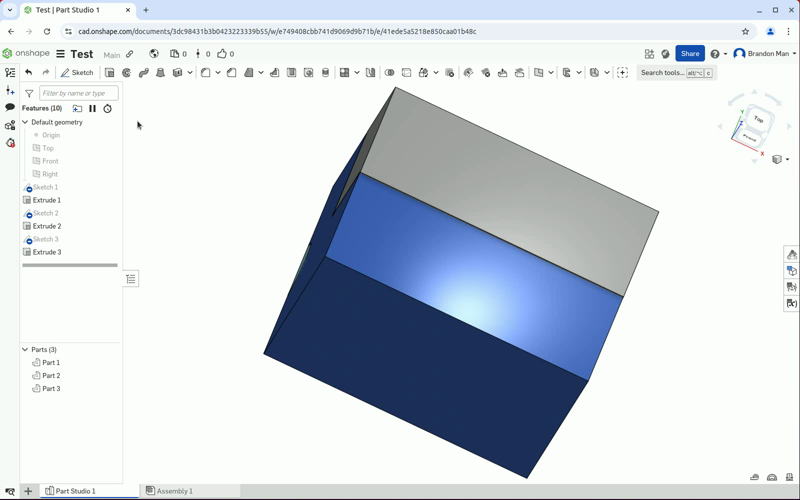
key(up, 2)
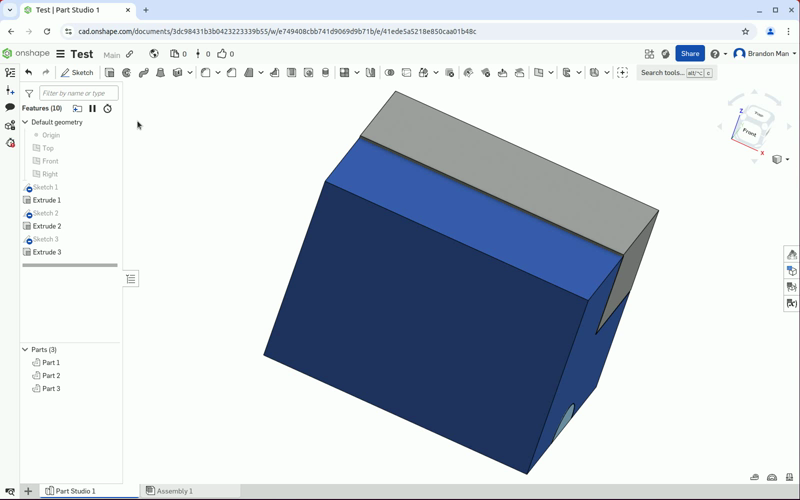
key(left, 2)
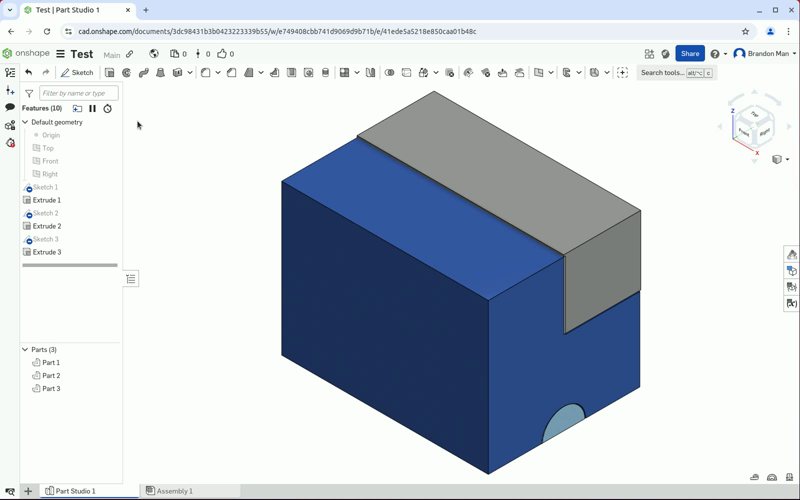
mouse_move(73, 189)
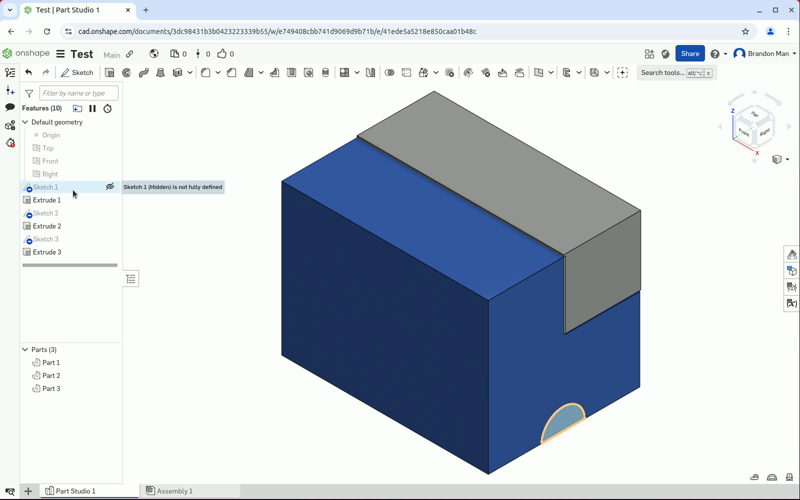
click(73, 189)